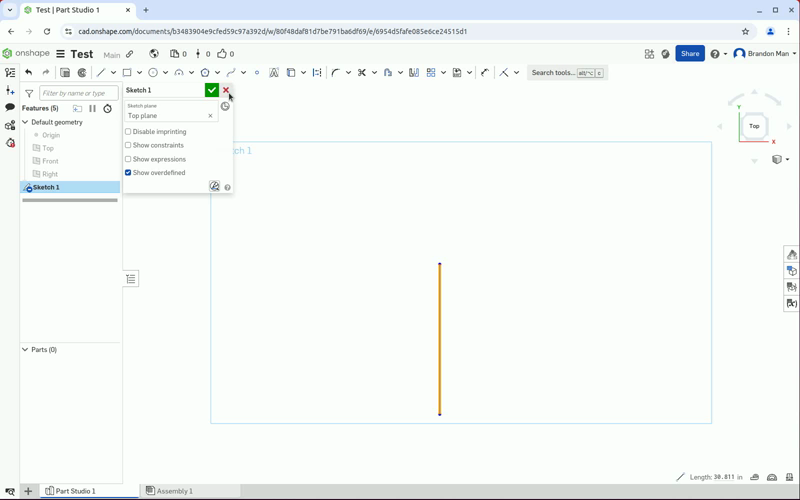
key(shift+h)
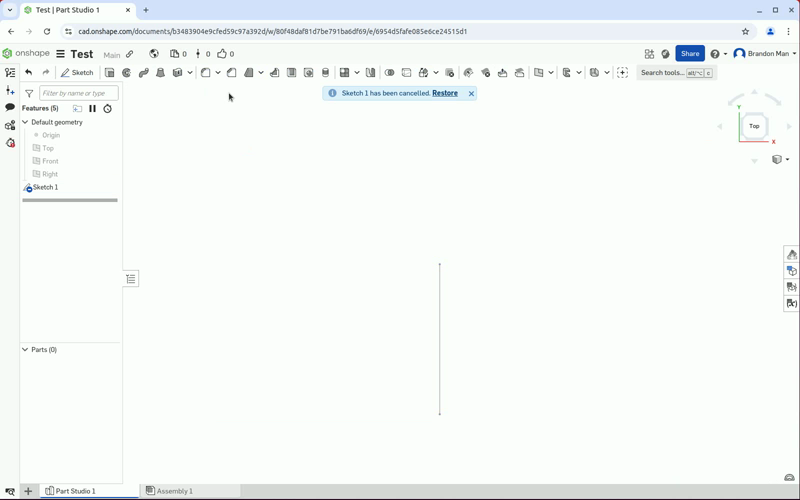
key(shift+s)
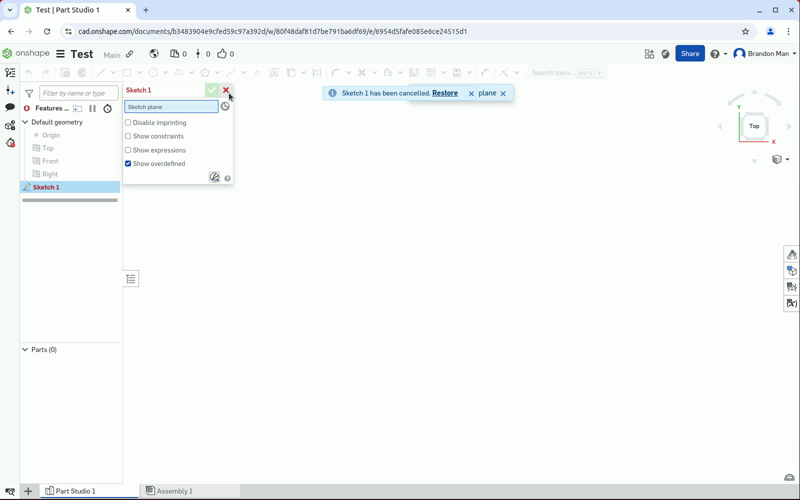
mouse_move(73, 150)
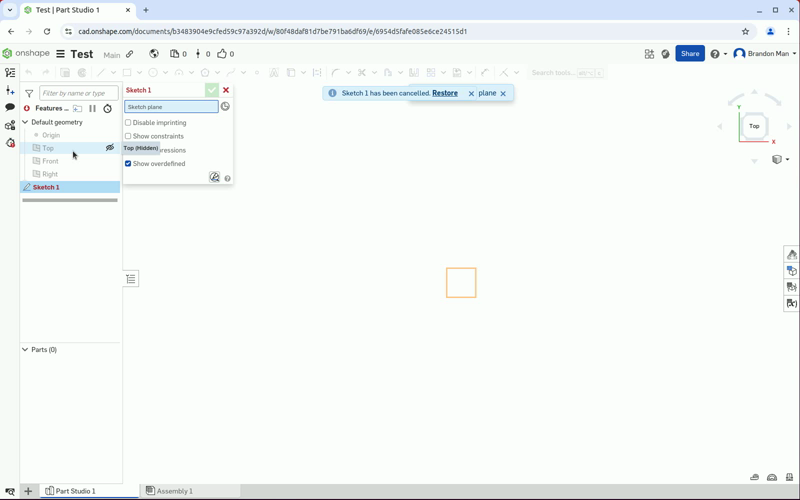
click(73, 150)
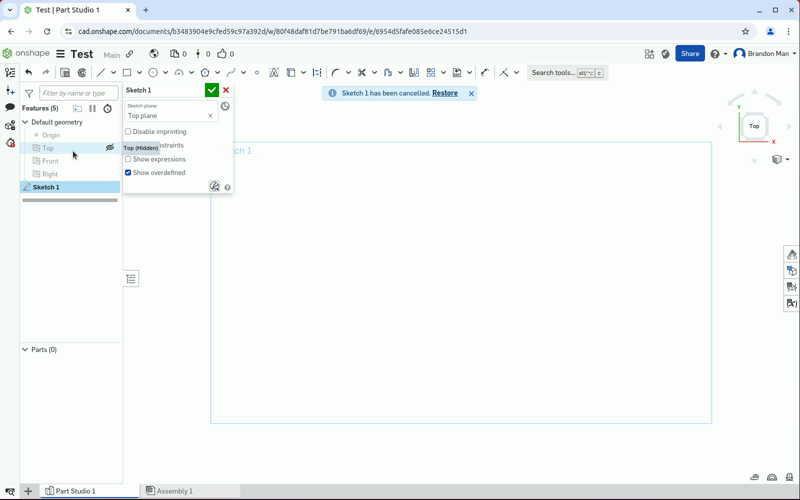
mouse_move(73, 352)
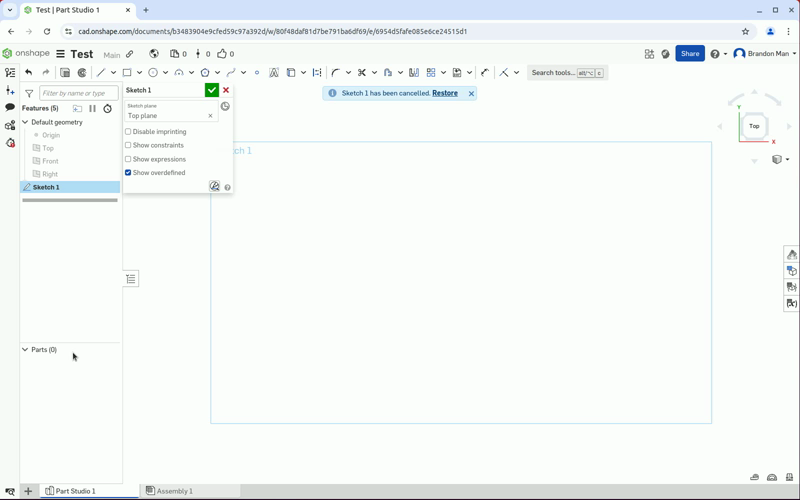
key(y)
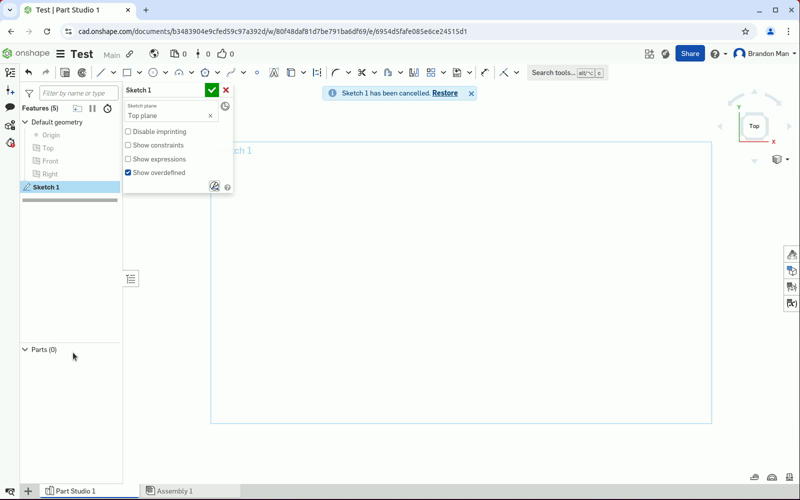
key(l)
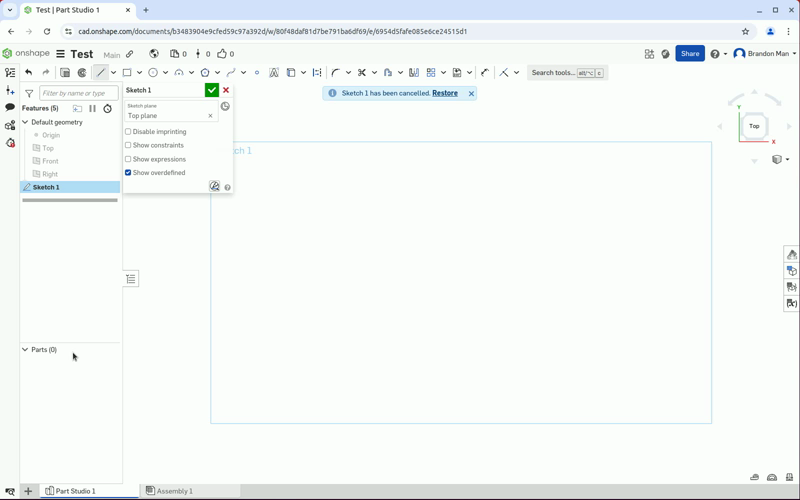
key_down(shift)
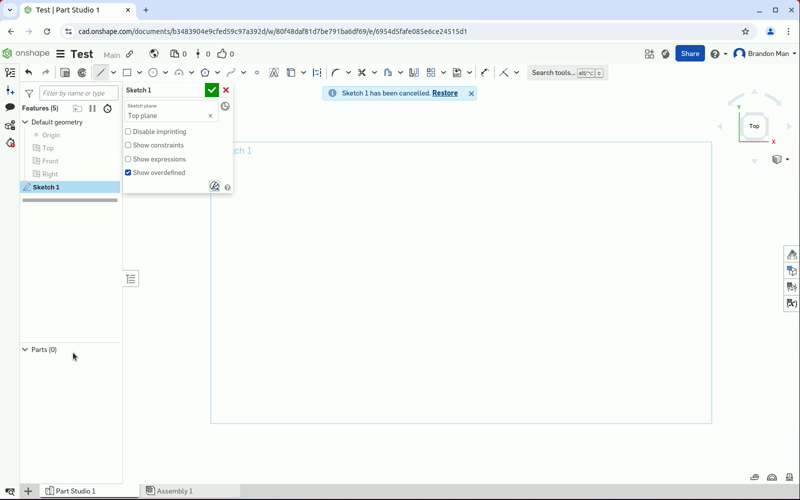
mouse_move(515, 183)
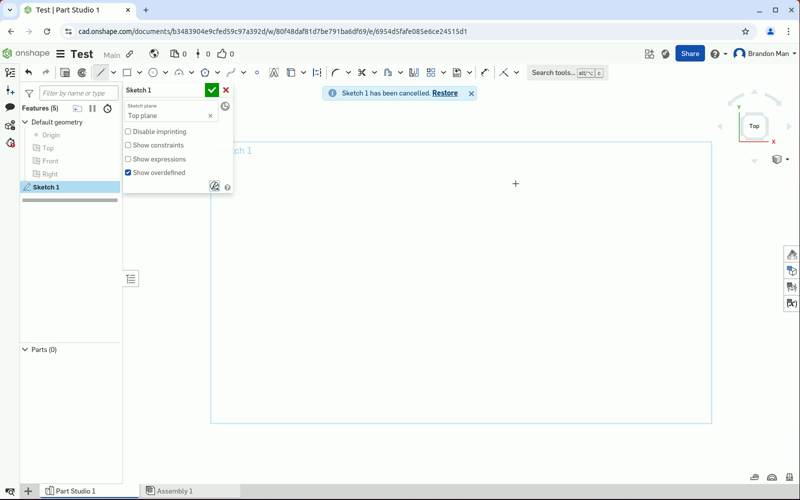
click(515, 183)
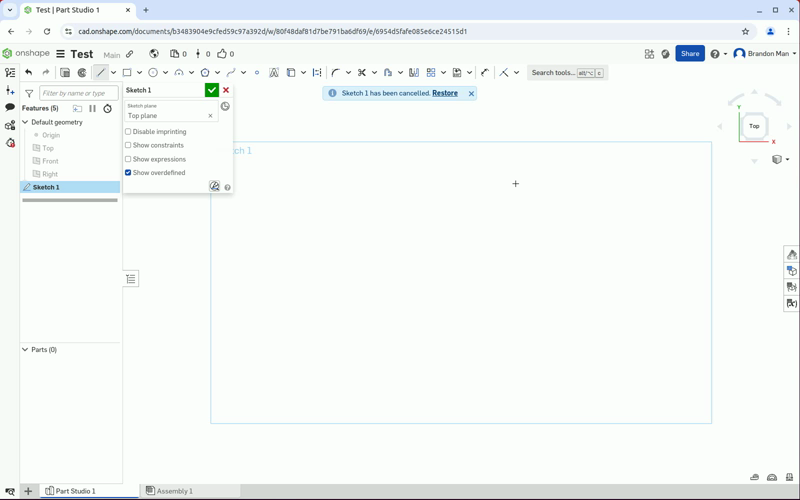
key_up(shift)
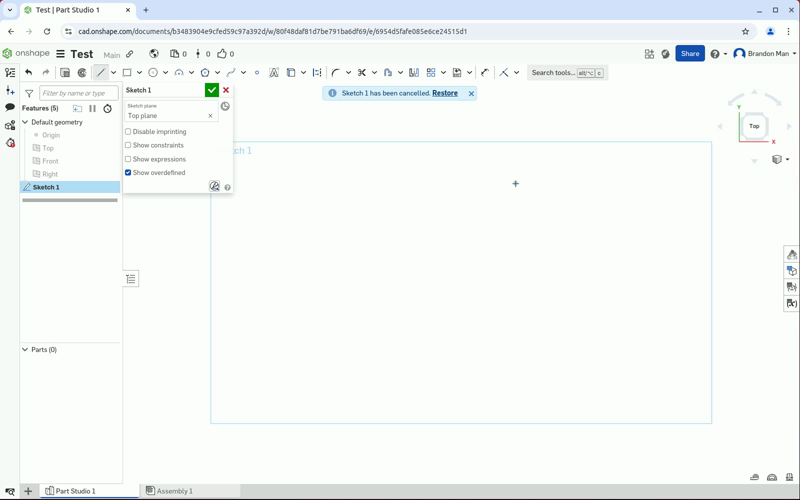
key_down(shift)
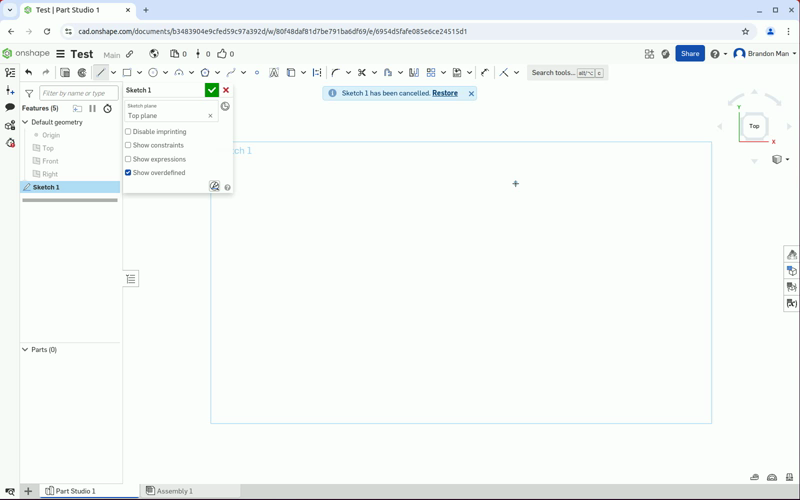
mouse_move(545, 183)
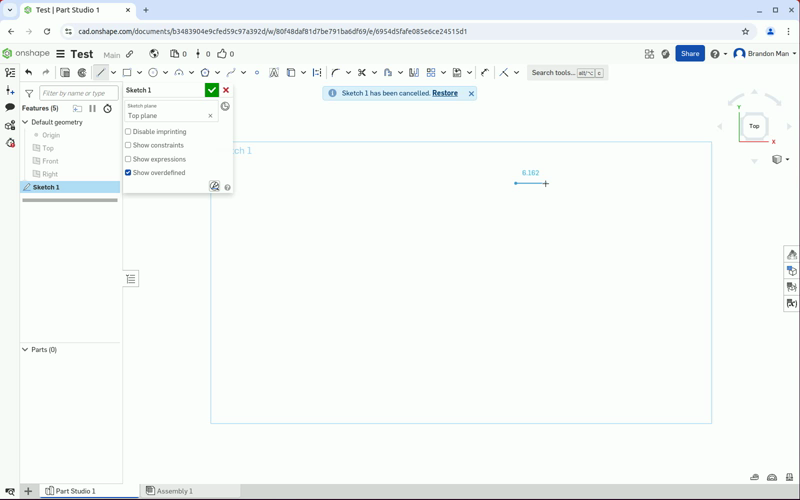
mouse_move(541, 183)
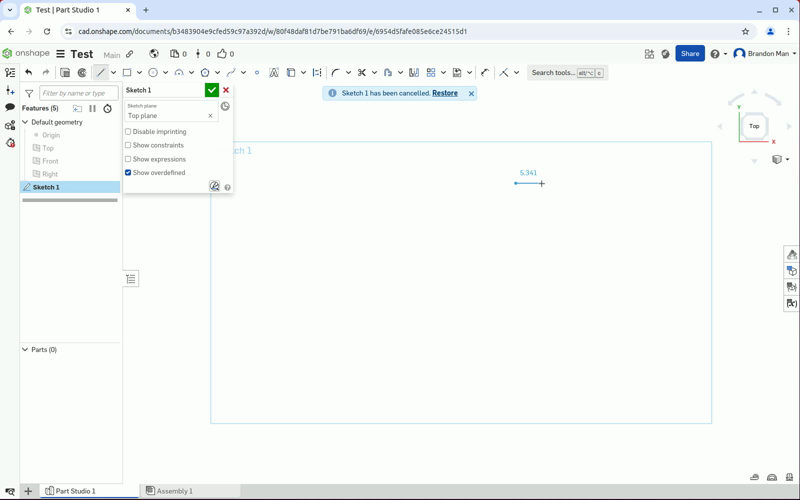
click(541, 183)
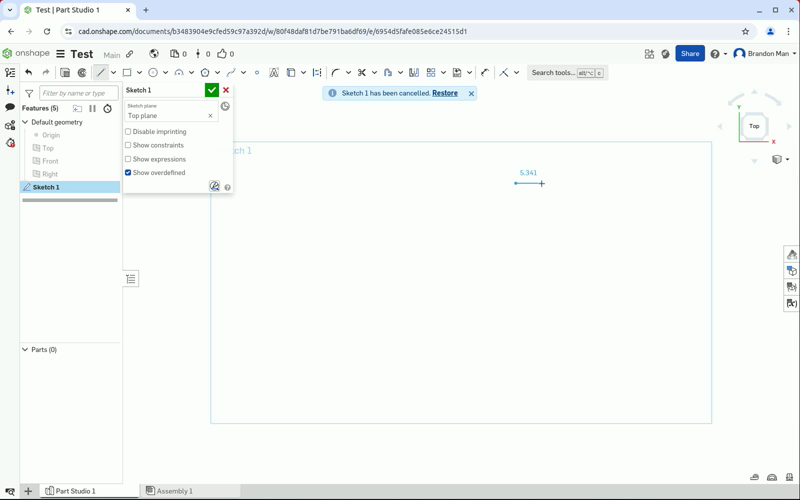
key_up(shift)
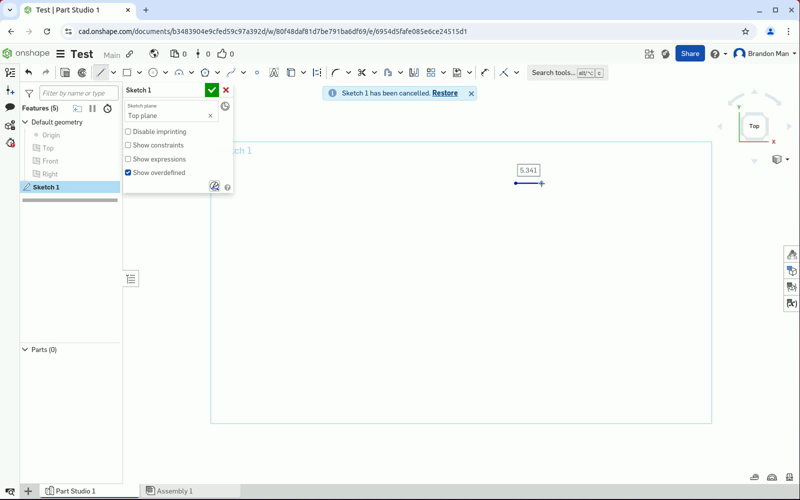
key(esc)
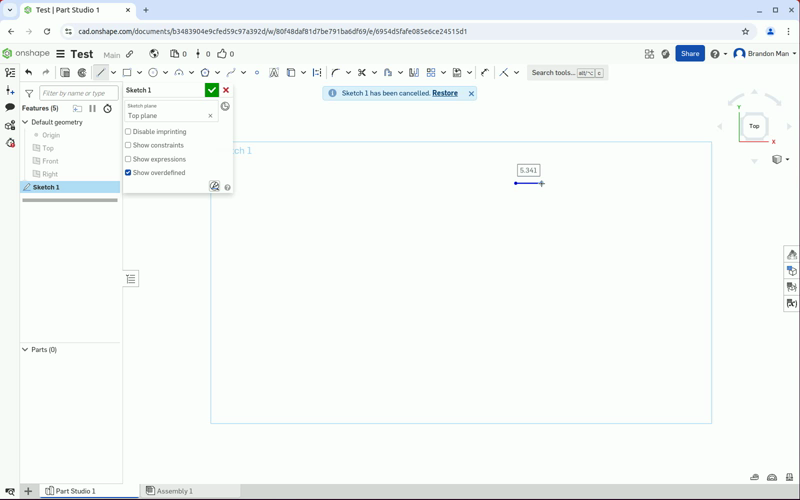
key(a)
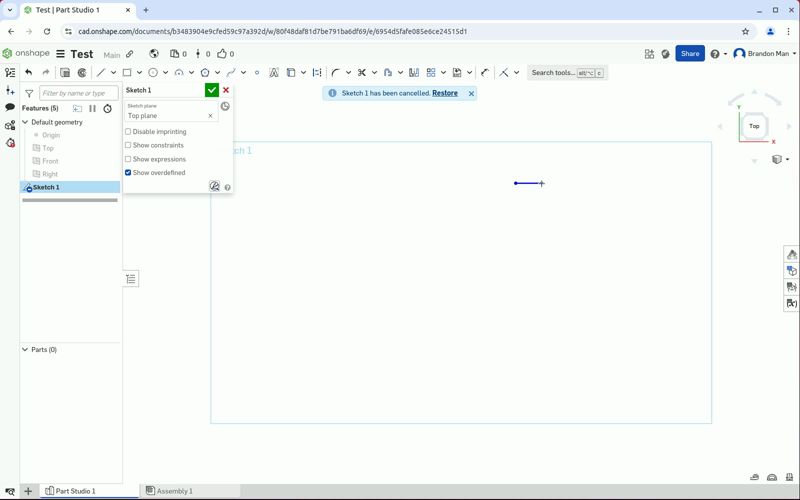
mouse_move(541, 183)
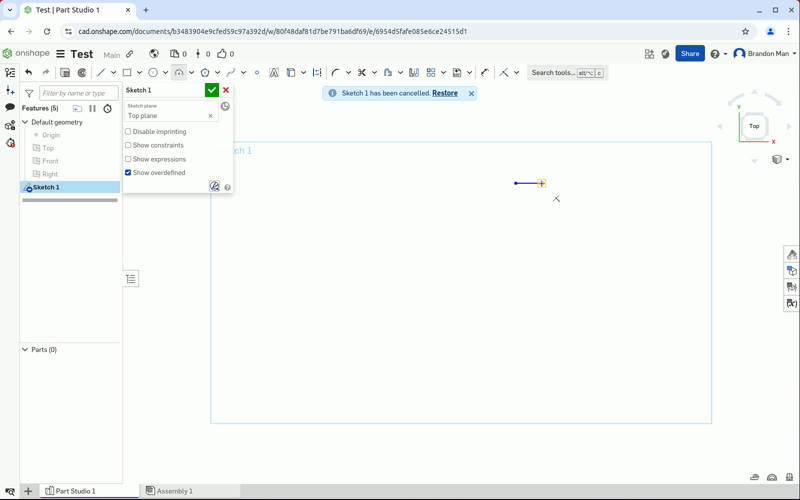
click(541, 183)
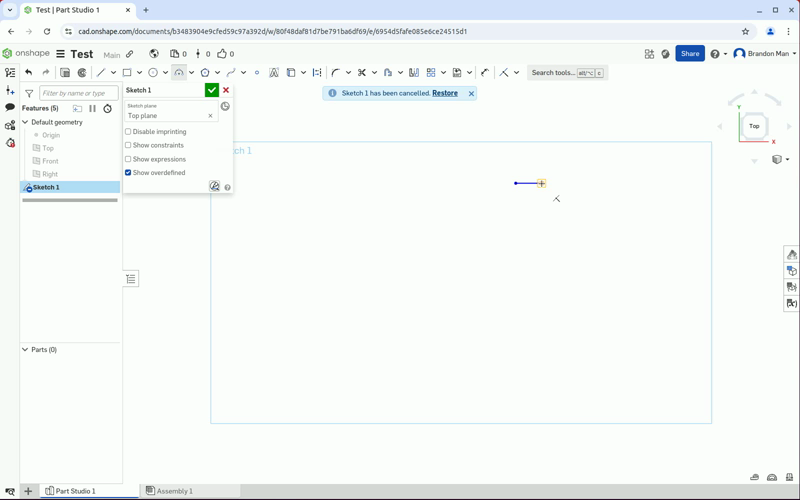
mouse_move(515, 183)
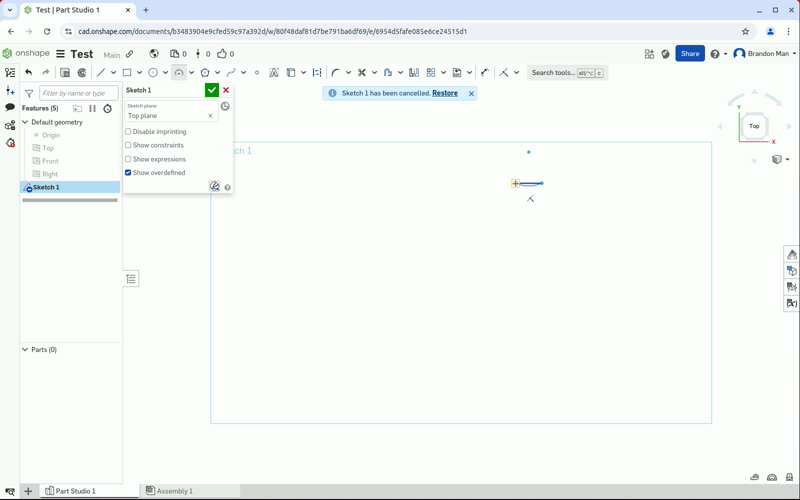
click(515, 183)
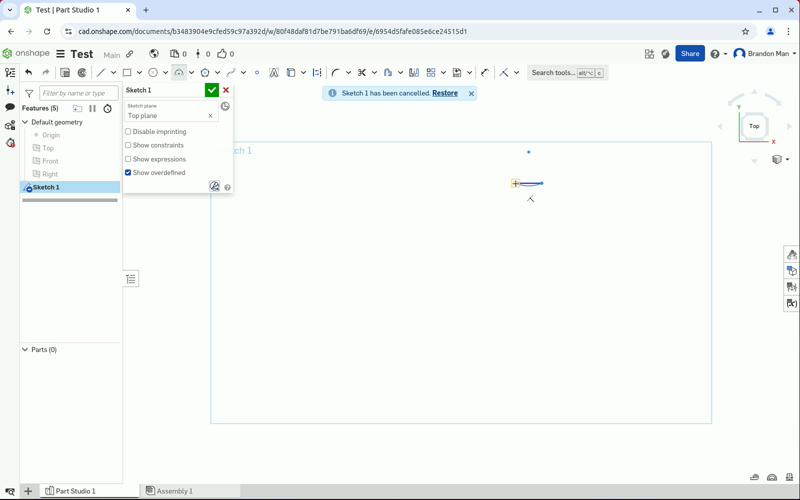
key_down(shift)
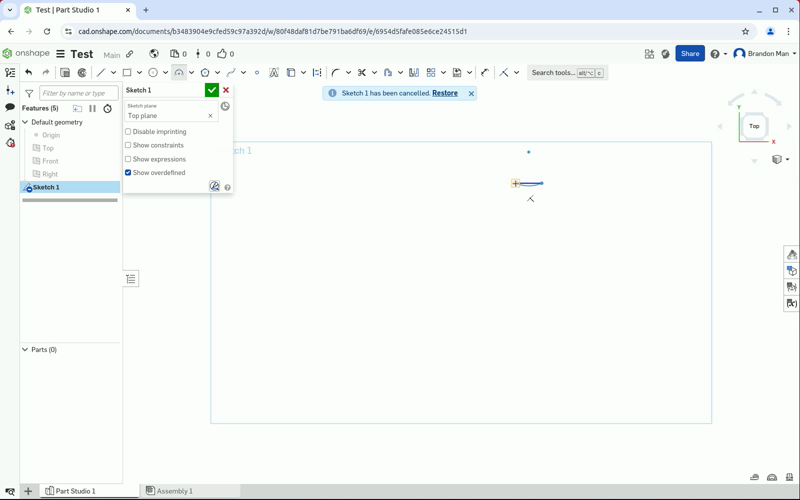
mouse_move(528, 170)
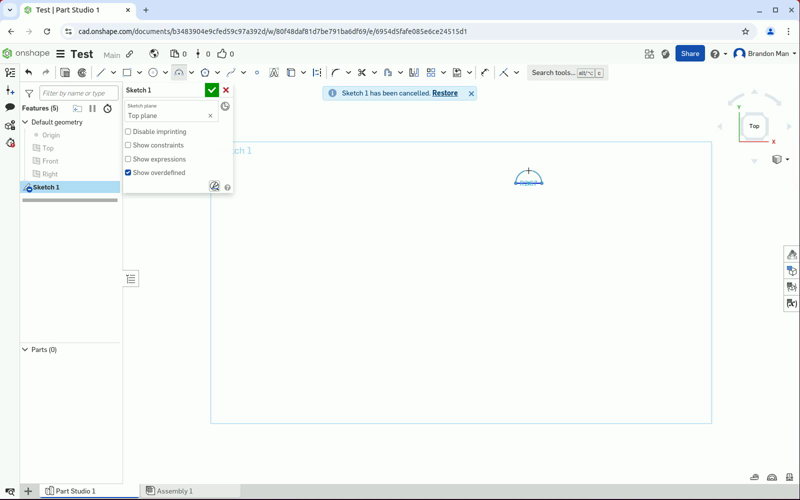
click(528, 170)
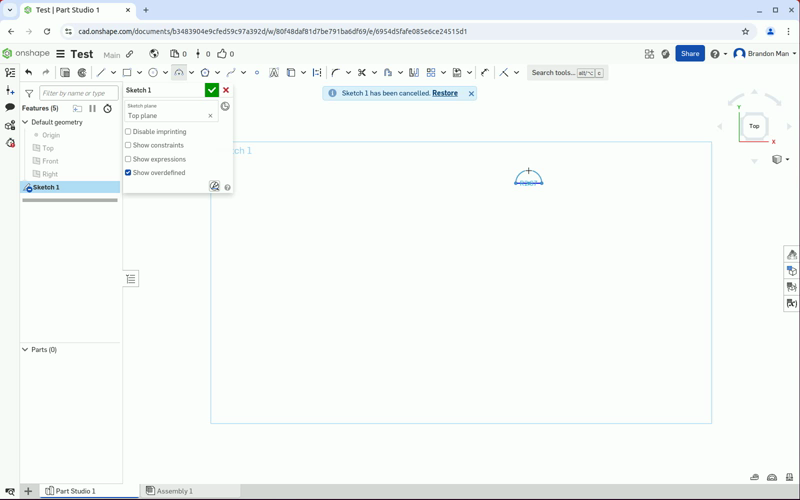
key_up(shift)
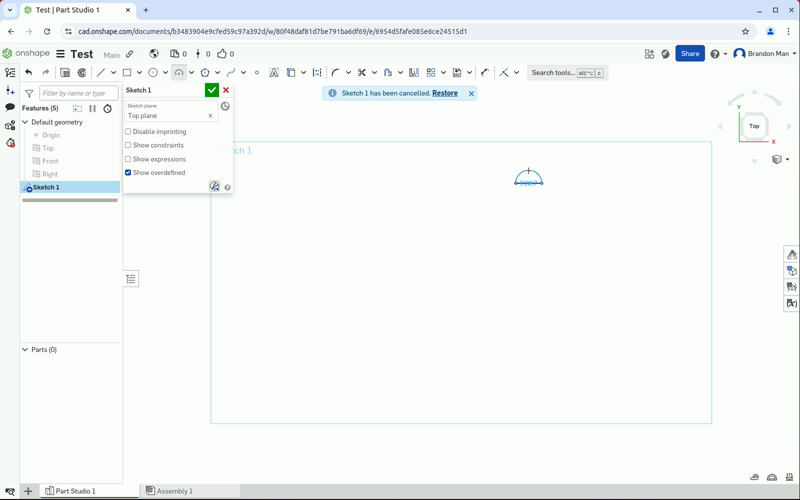
key(esc)
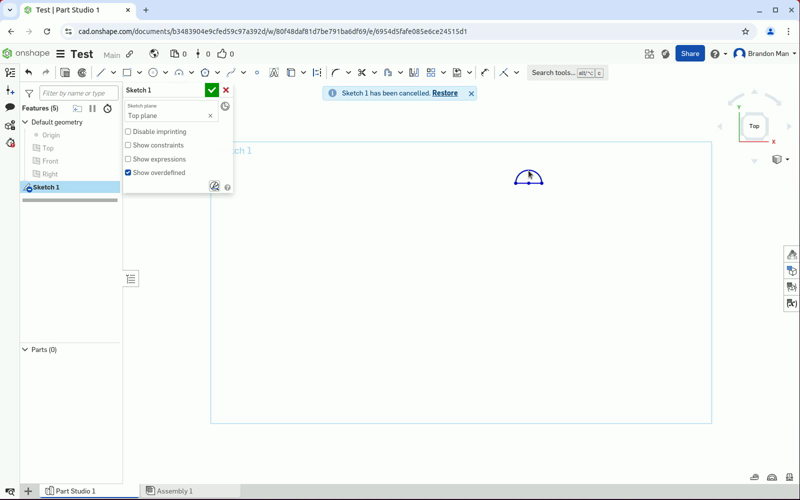
mouse_move(522, 178)
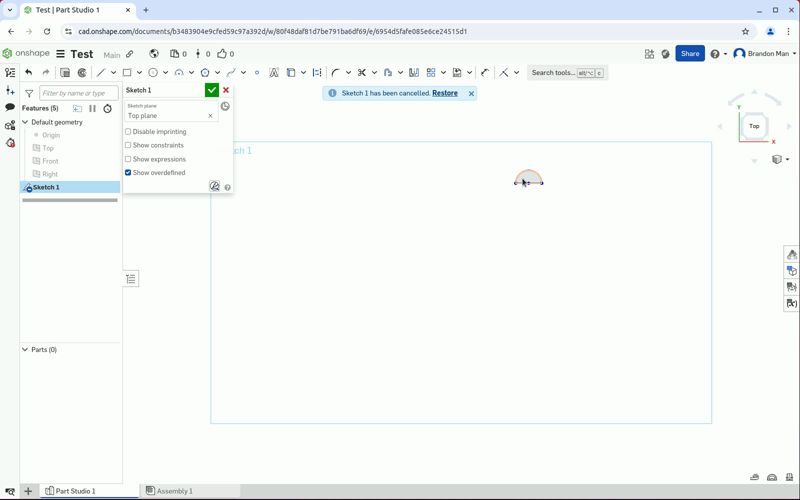
scroll(6)
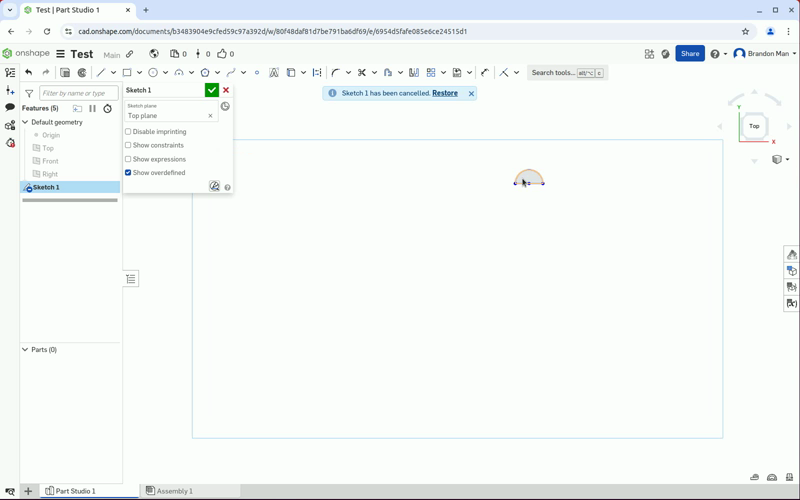
scroll(6)
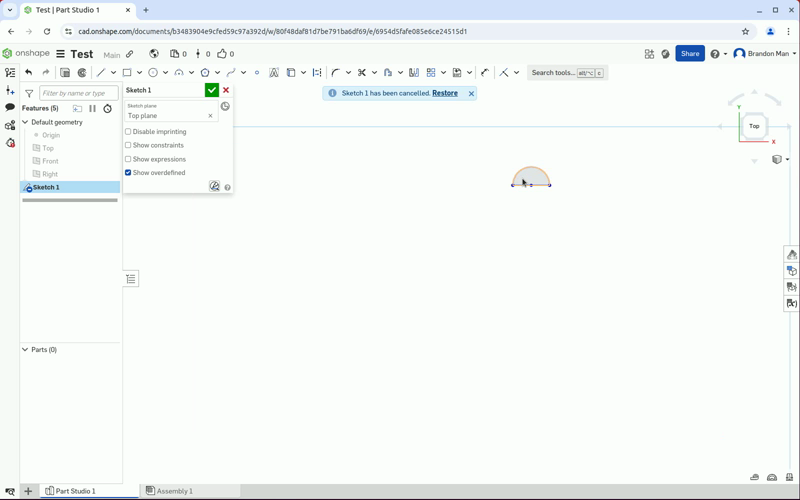
scroll(6)
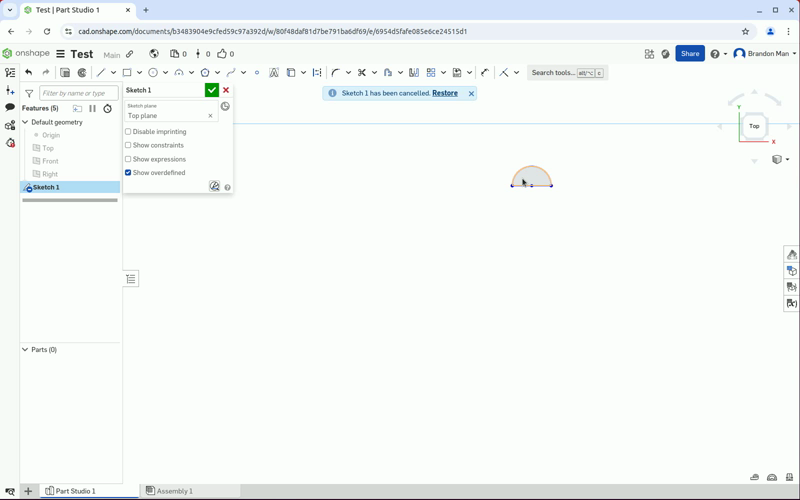
scroll(6)
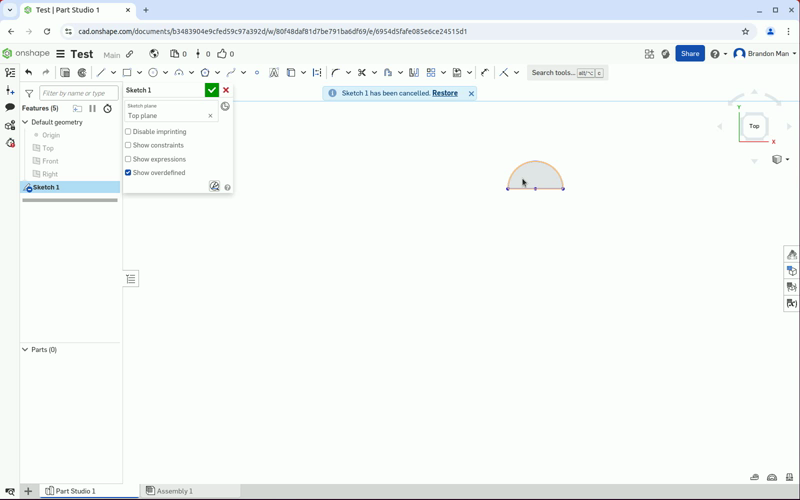
scroll(6)
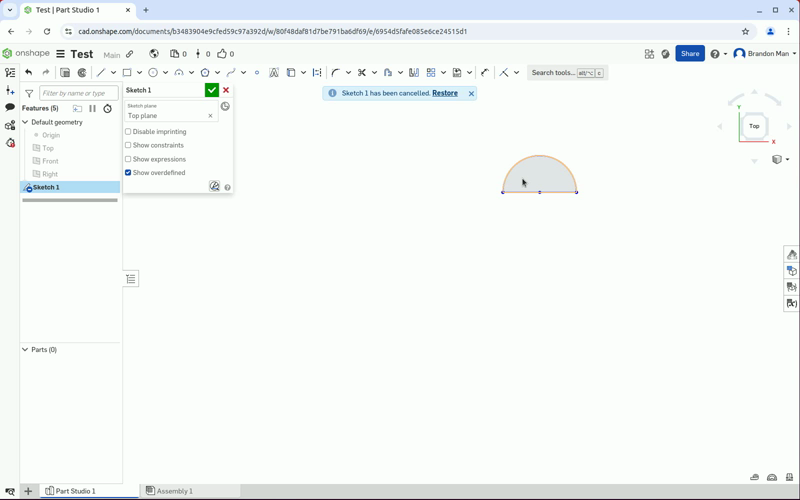
scroll(6)
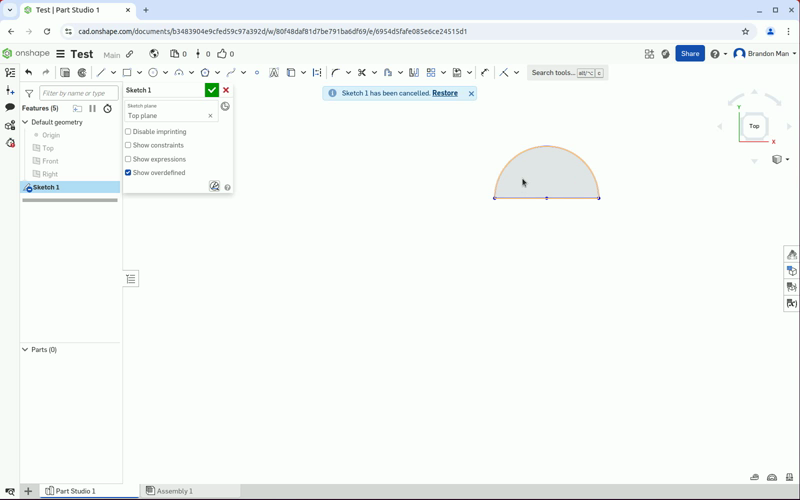
scroll(6)
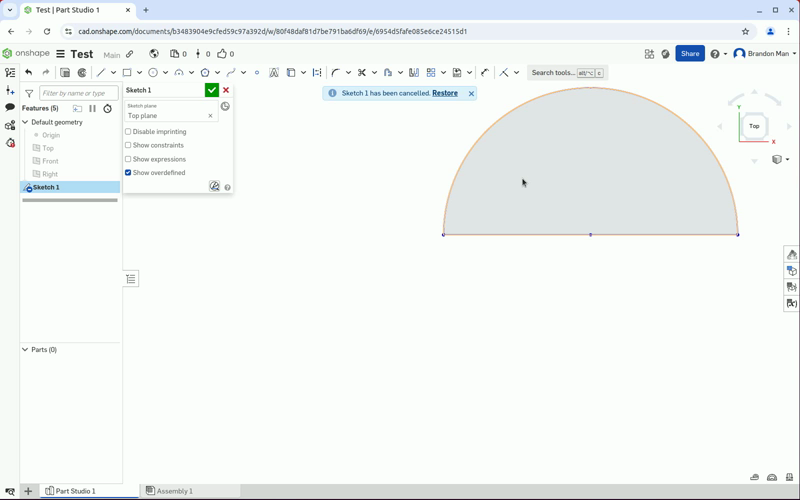
click(522, 178)
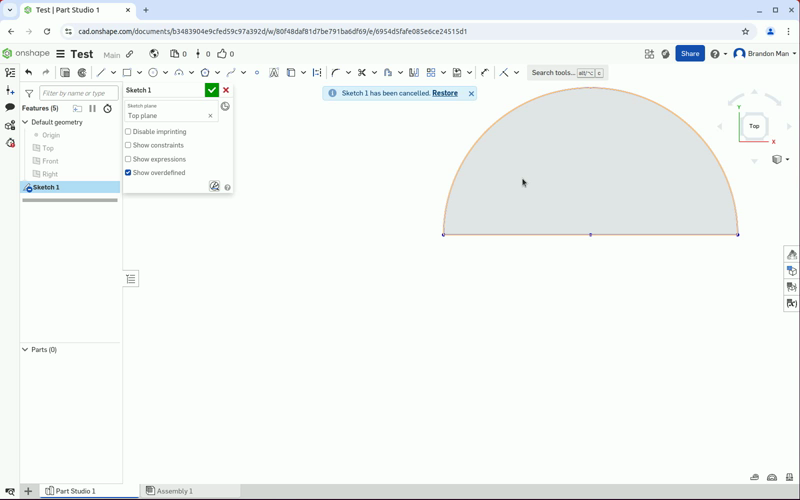
scroll(-6)
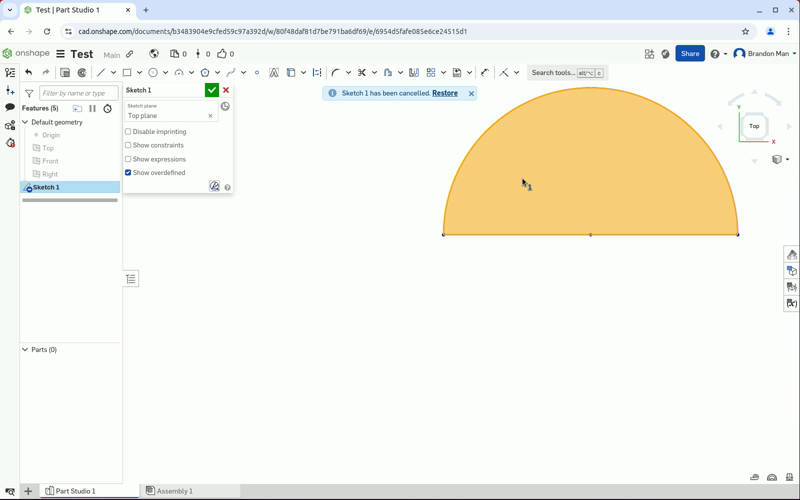
scroll(-6)
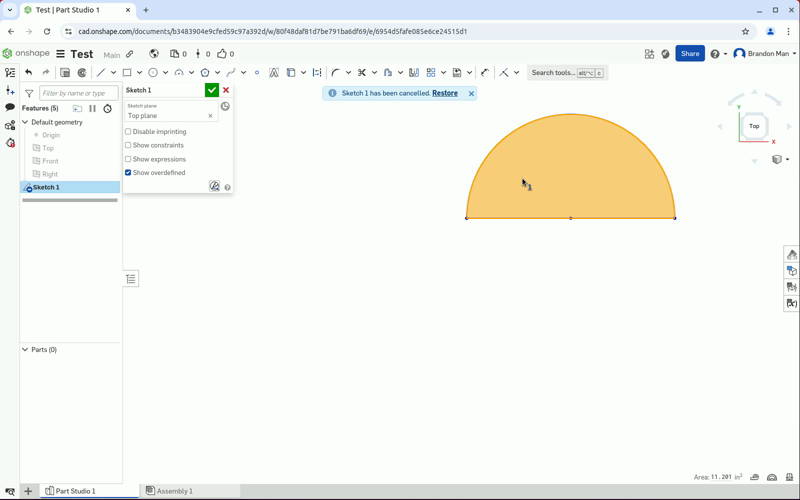
scroll(-6)
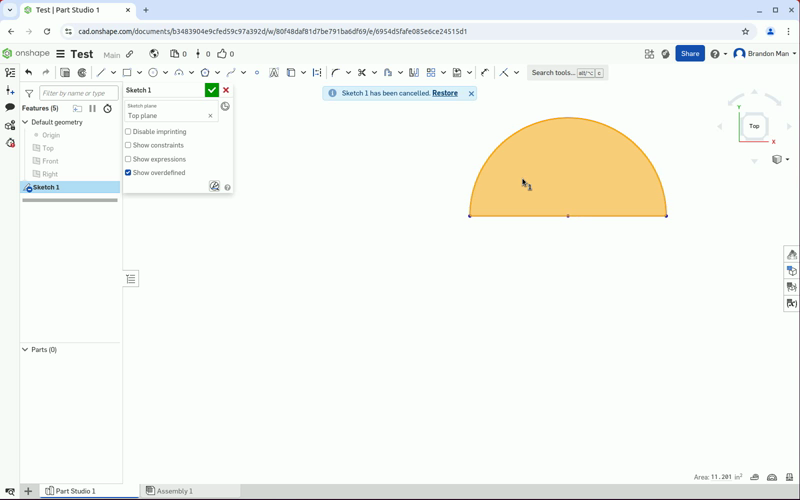
scroll(-6)
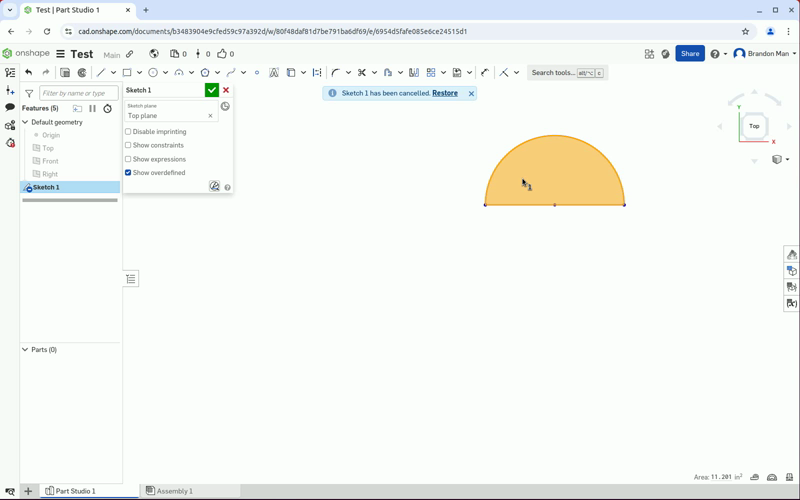
scroll(-6)
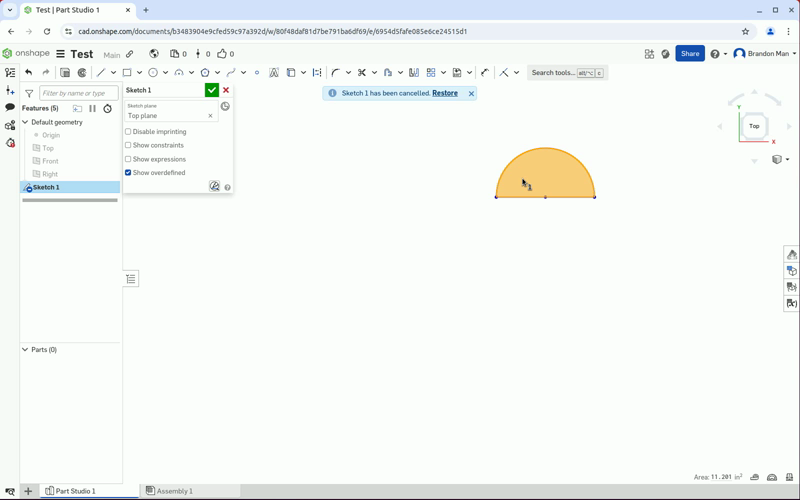
scroll(-6)
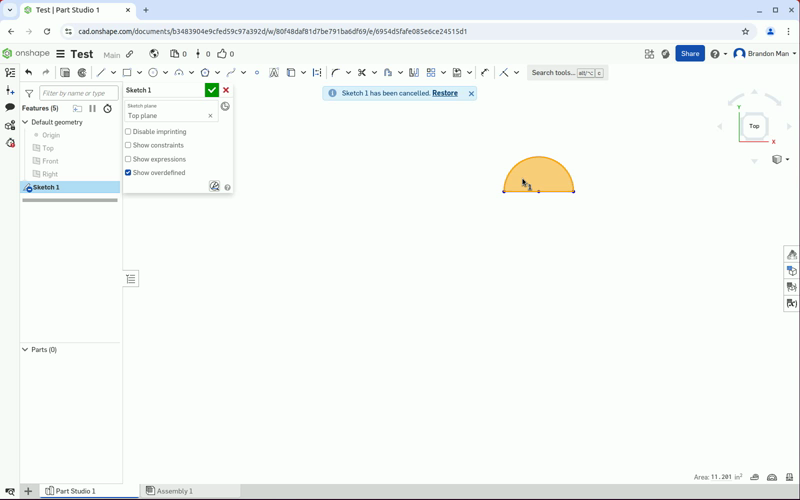
scroll(-6)
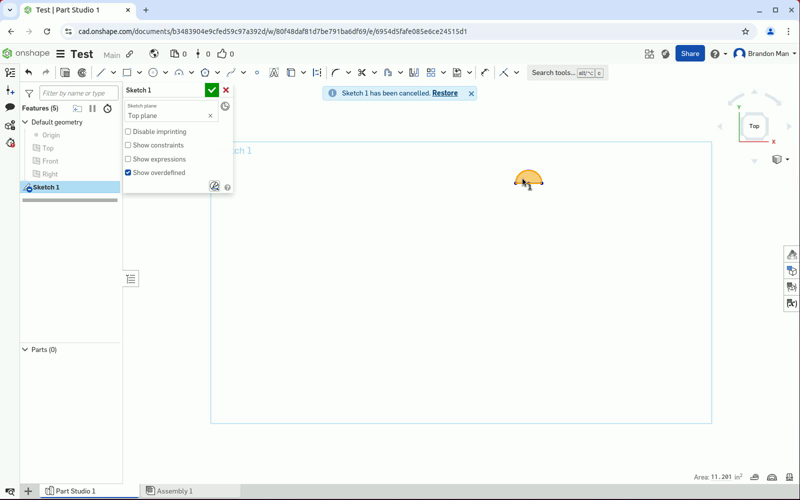
mouse_move(73, 352)
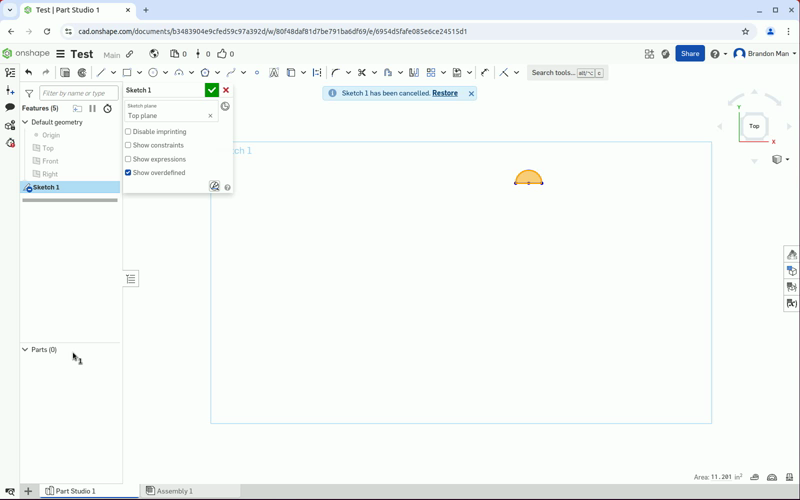
key(shift+y)
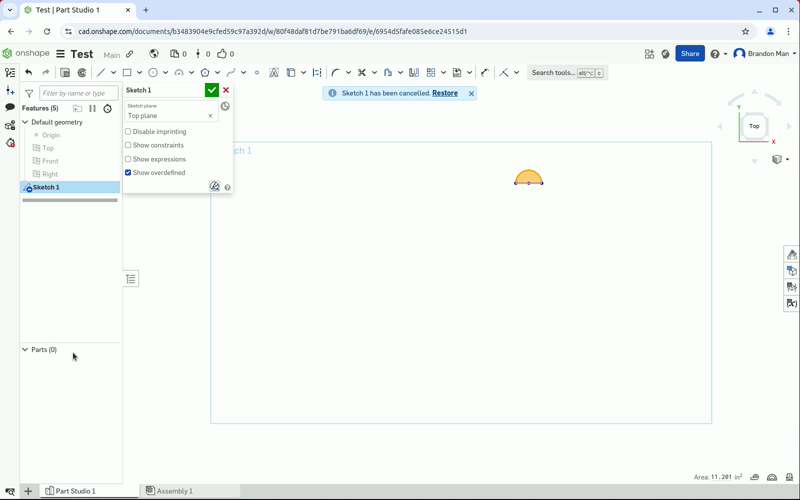
key(shift+e)
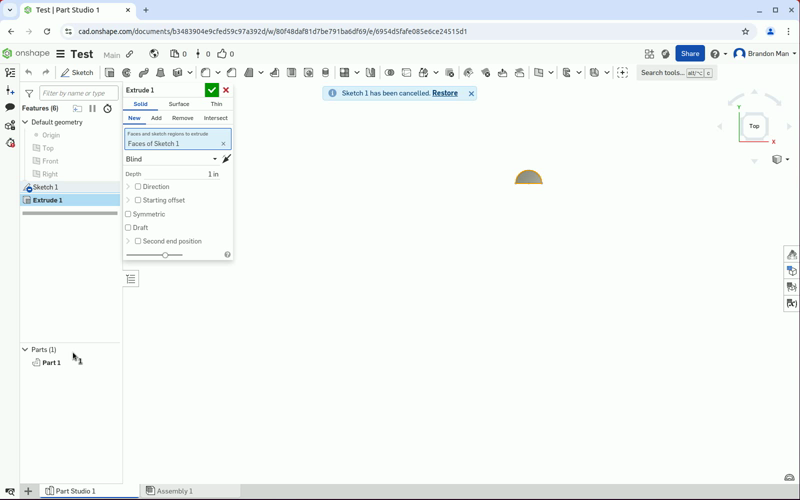
mouse_move(143, 106)
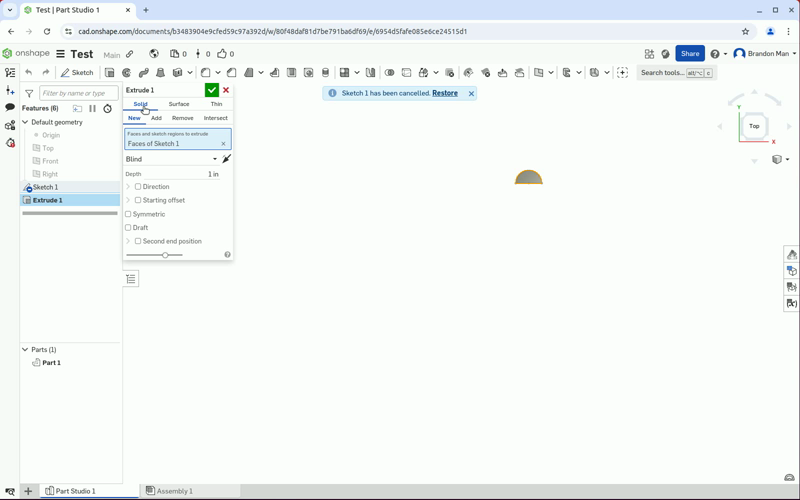
click(143, 106)
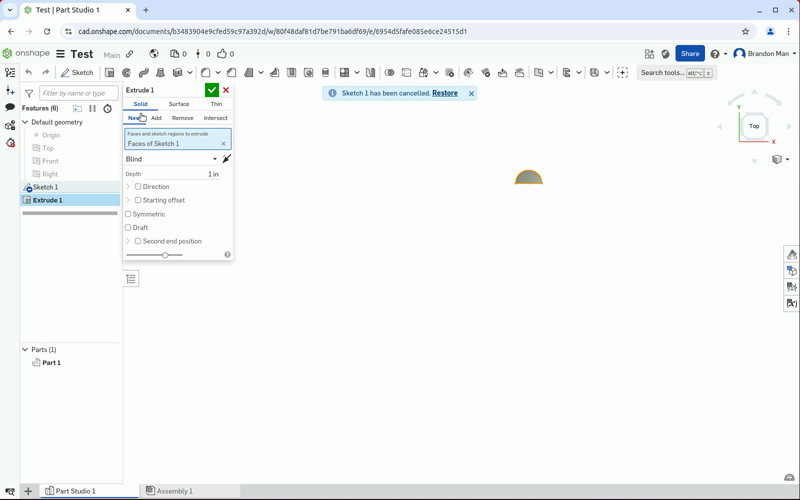
mouse_move(137, 120)
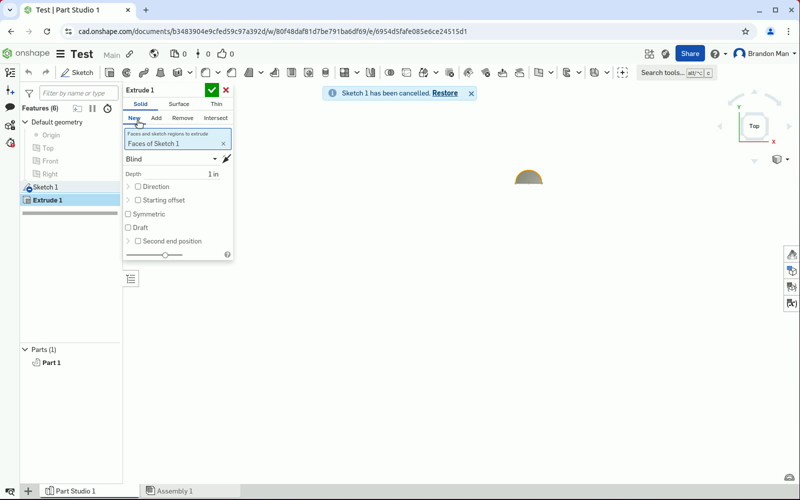
click(137, 120)
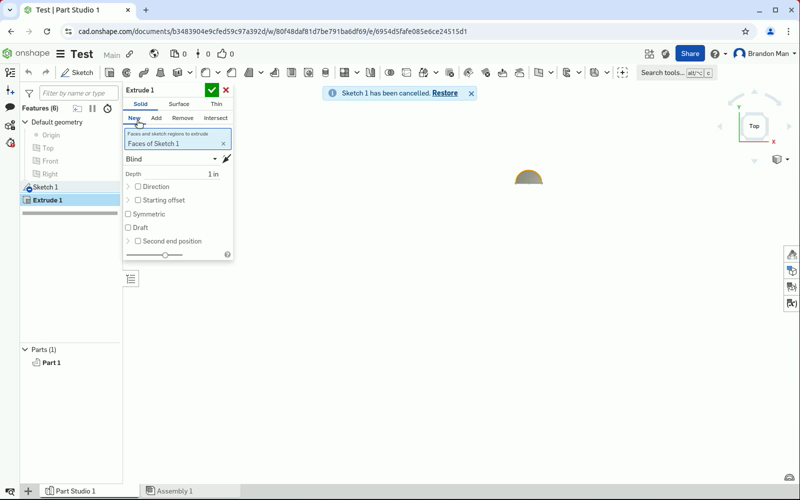
key(tab, 4)
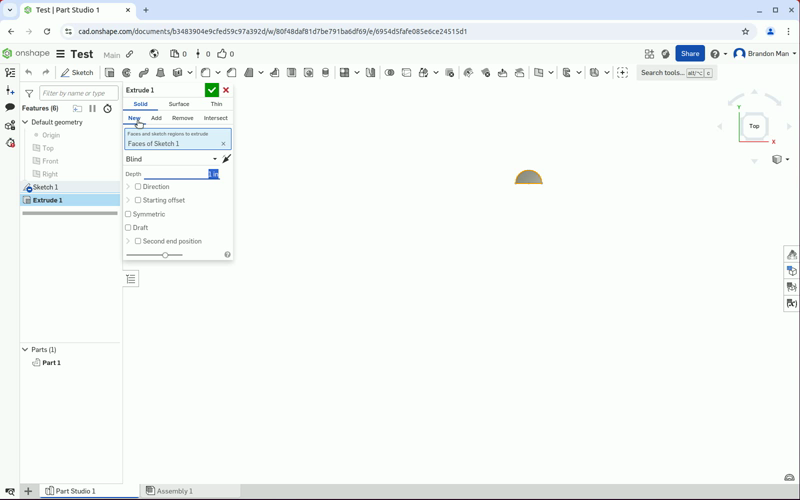
text(5.536)
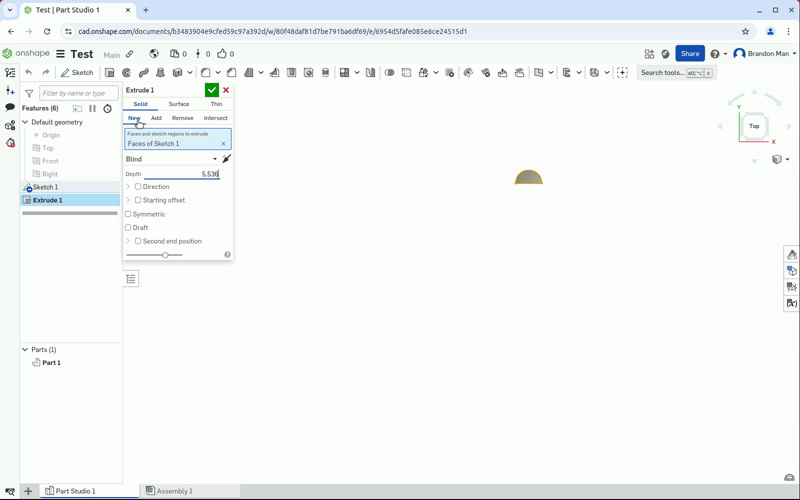
key(enter)
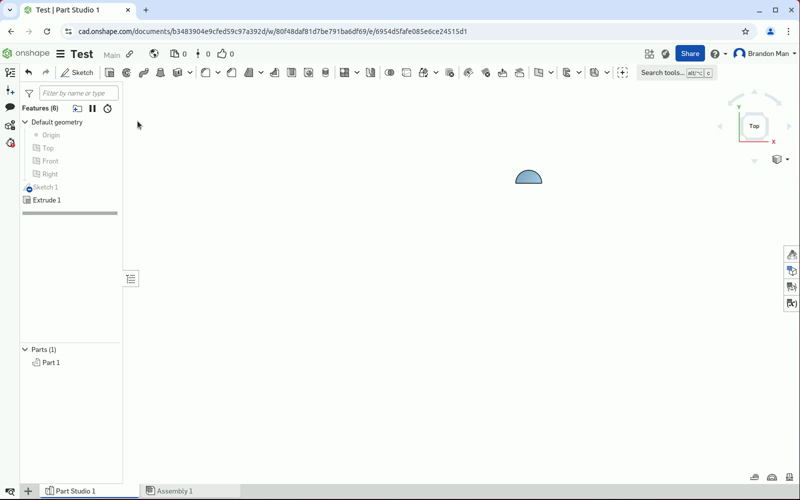
key(shift+h)
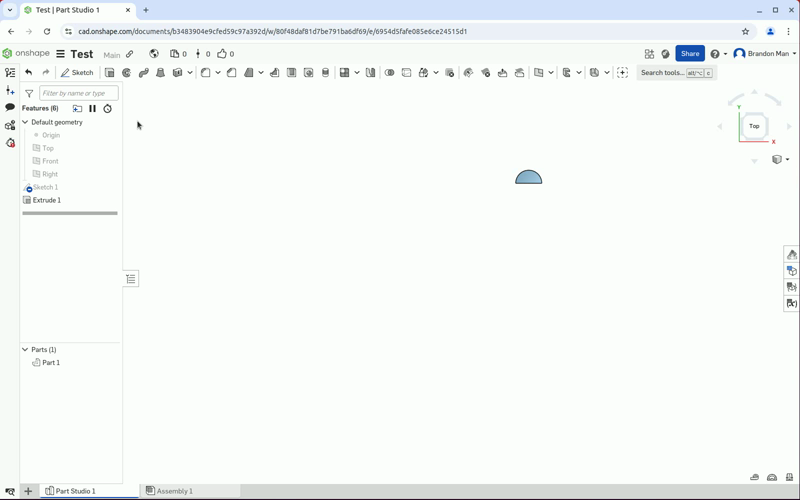
key(shift+h)
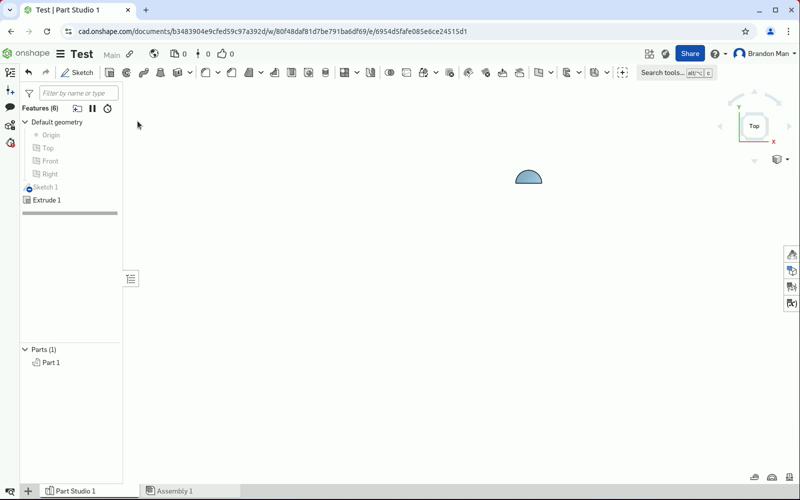
mouse_move(73, 189)
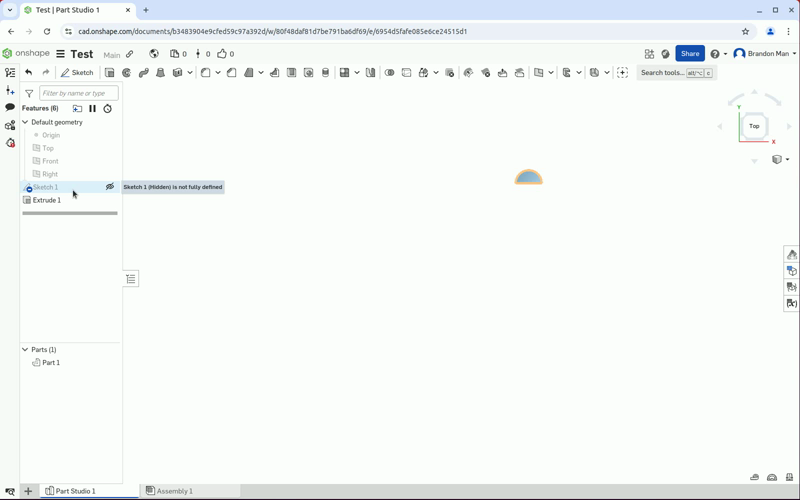
click(73, 189)
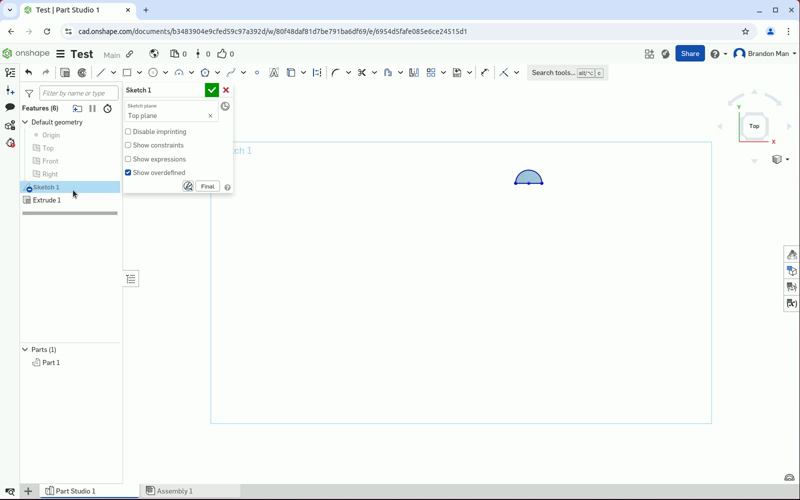
mouse_move(229, 92)
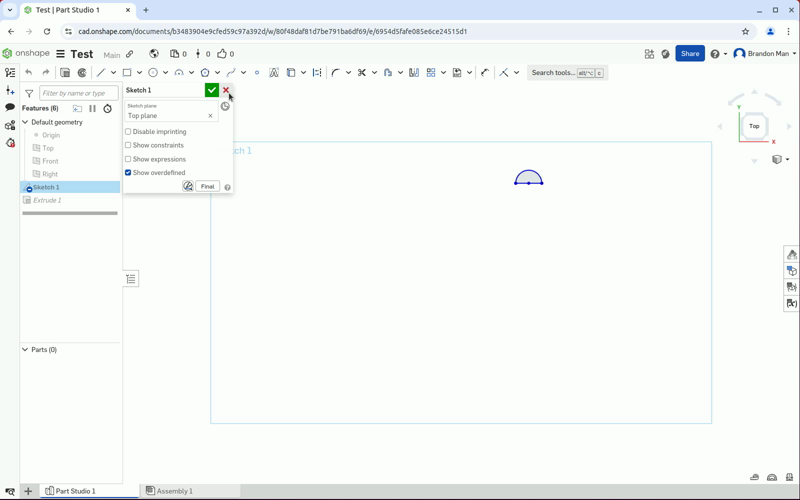
click(229, 92)
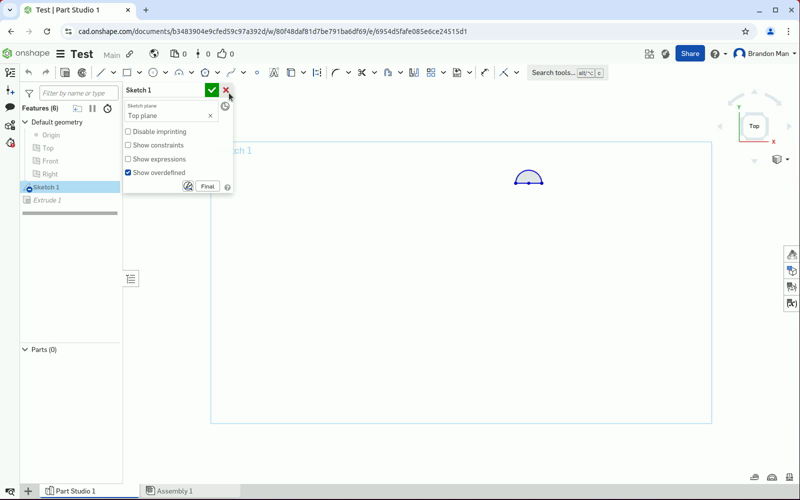
key(shift+s)
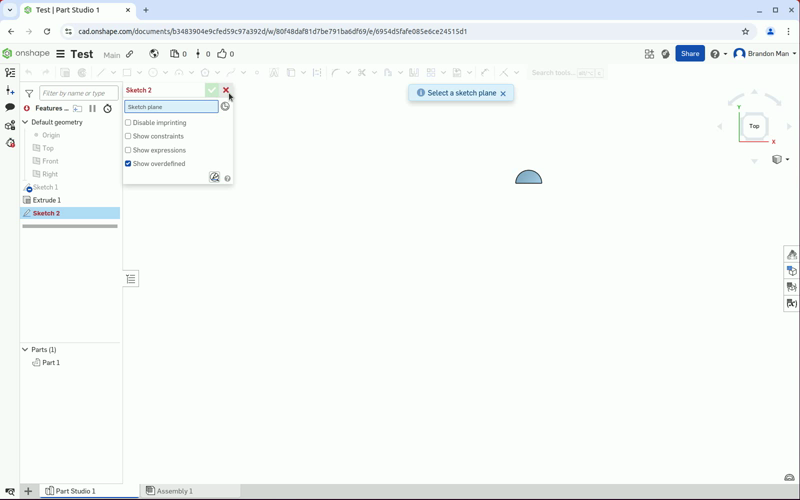
mouse_move(73, 150)
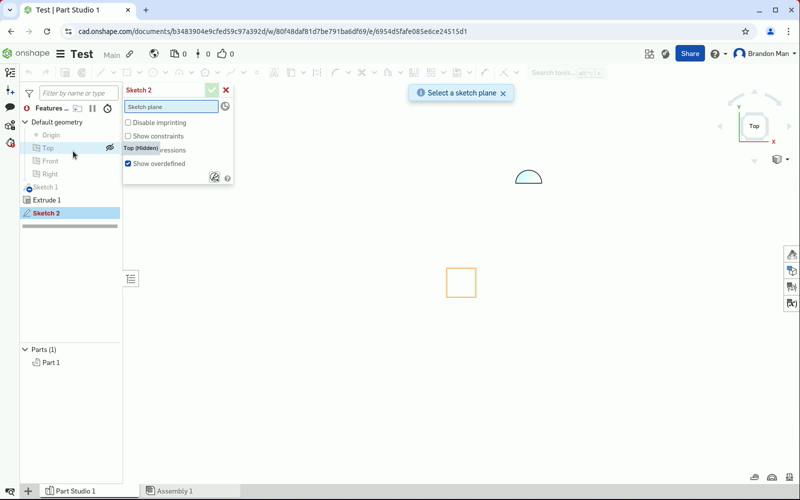
click(73, 150)
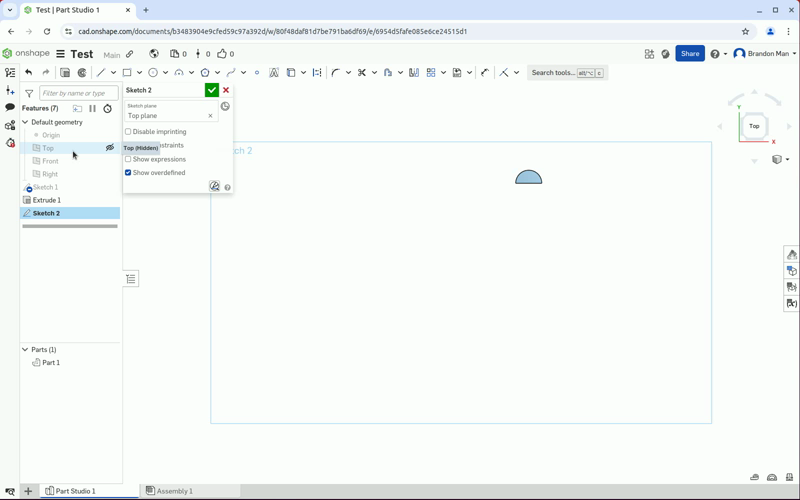
mouse_move(73, 352)
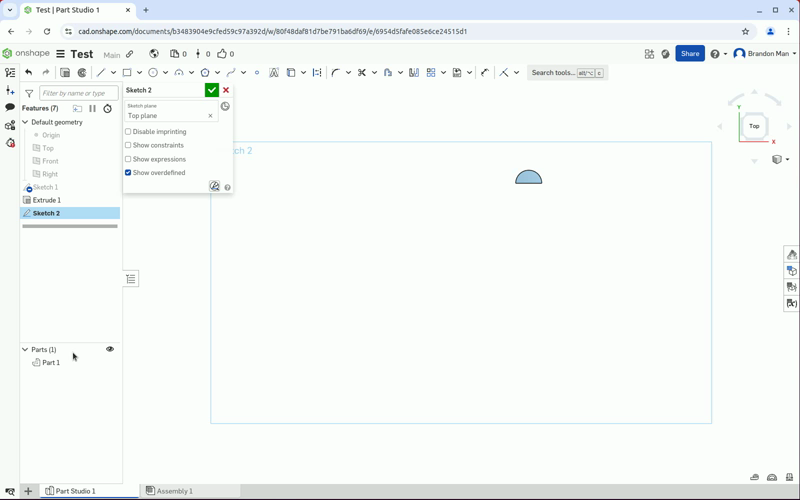
key(y)
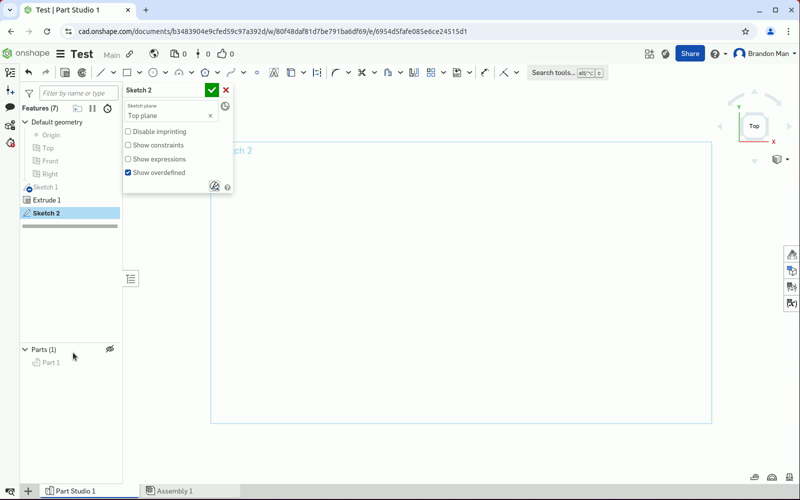
key(l)
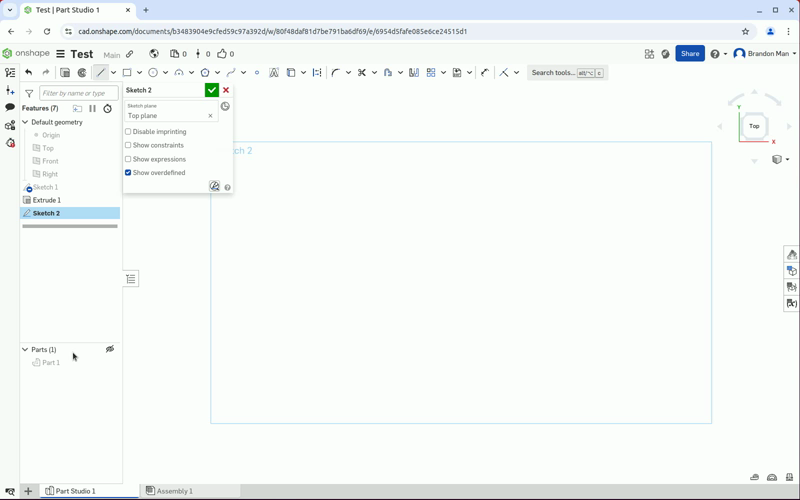
key_down(shift)
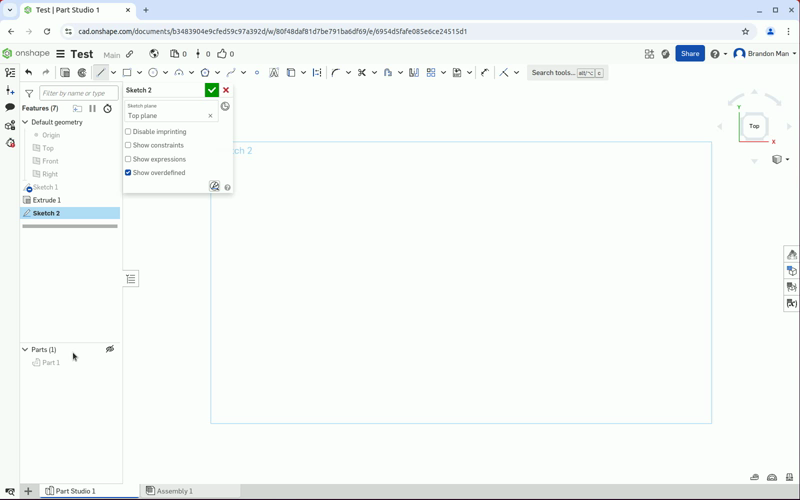
mouse_move(380, 183)
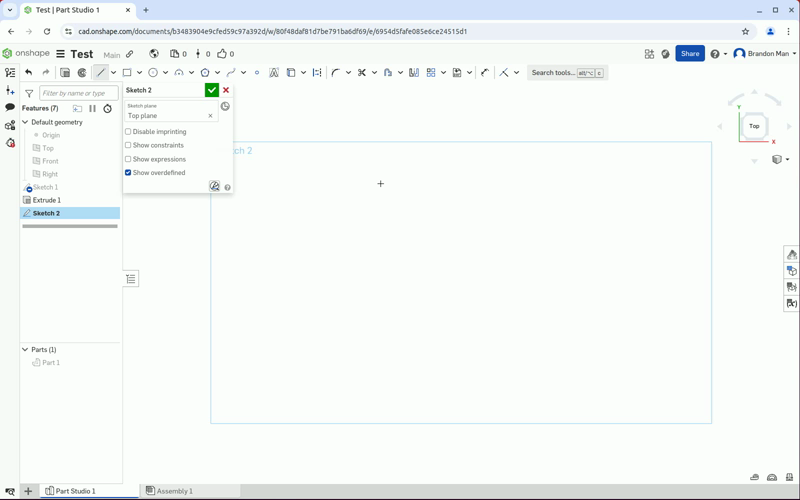
click(380, 183)
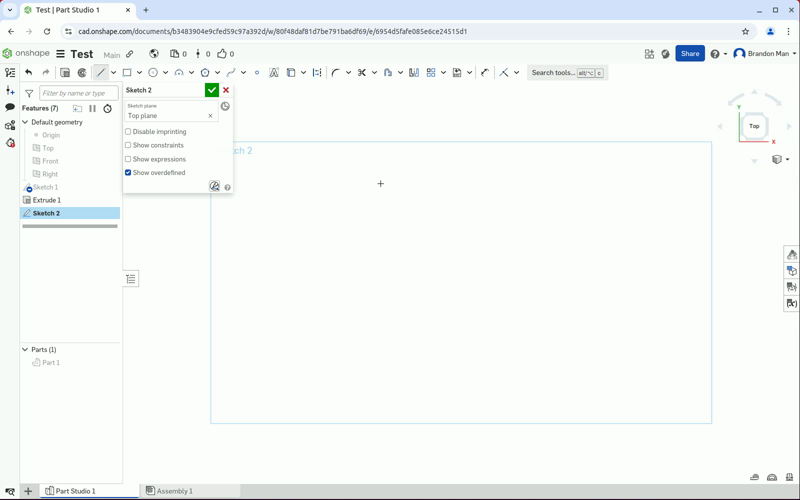
key_up(shift)
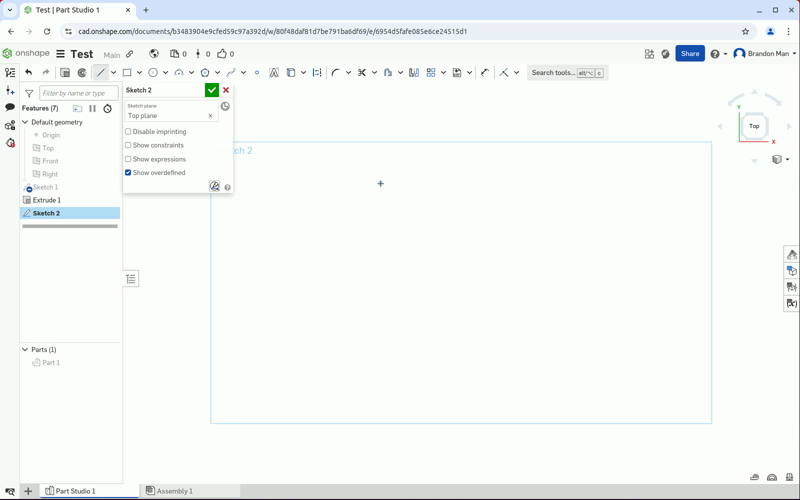
key_down(shift)
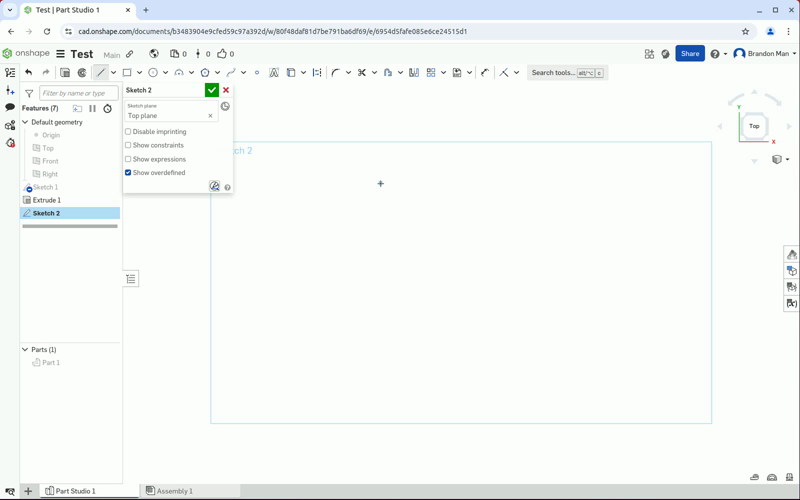
mouse_move(410, 183)
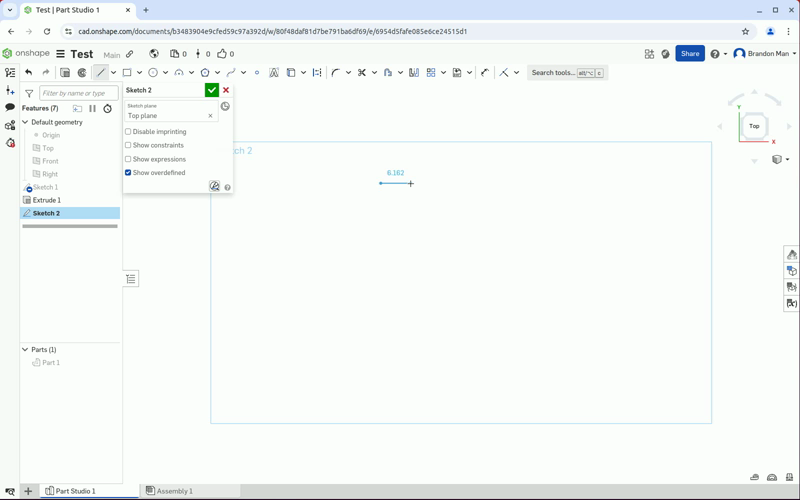
mouse_move(406, 183)
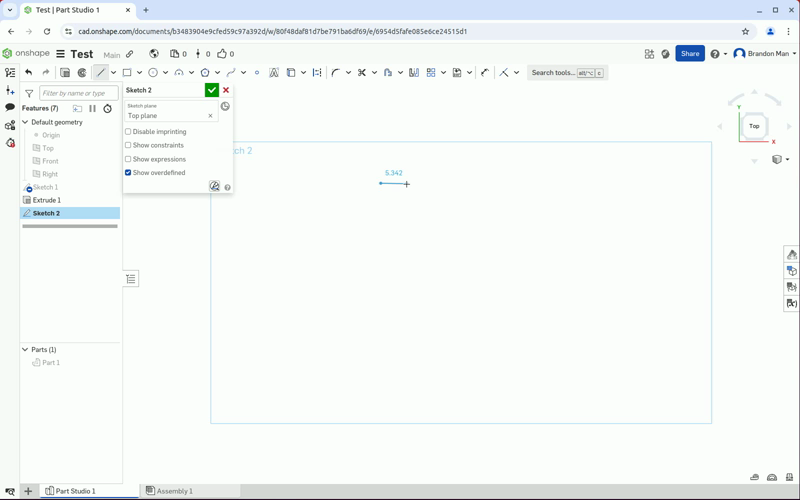
click(406, 183)
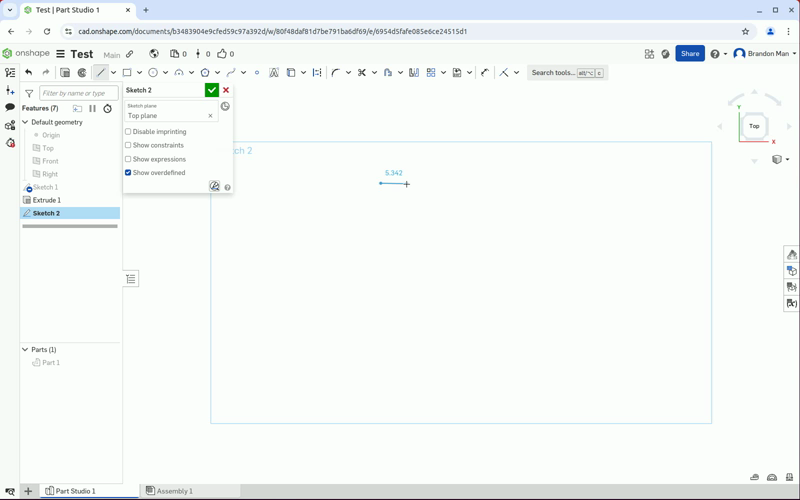
key_up(shift)
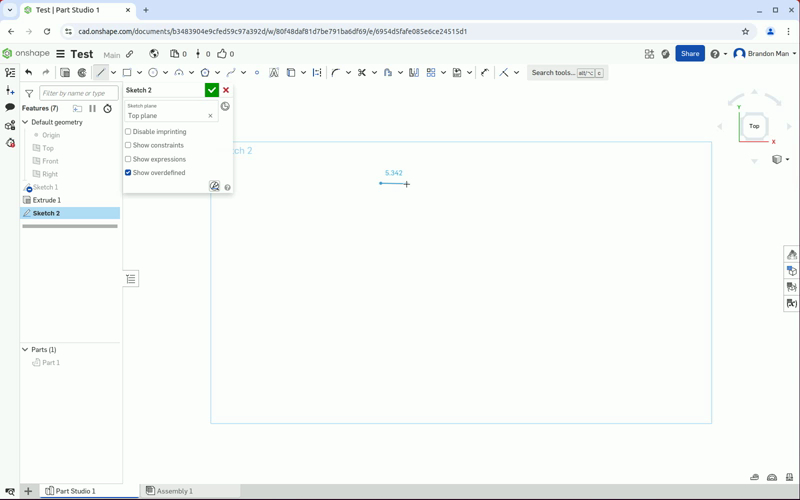
key(esc)
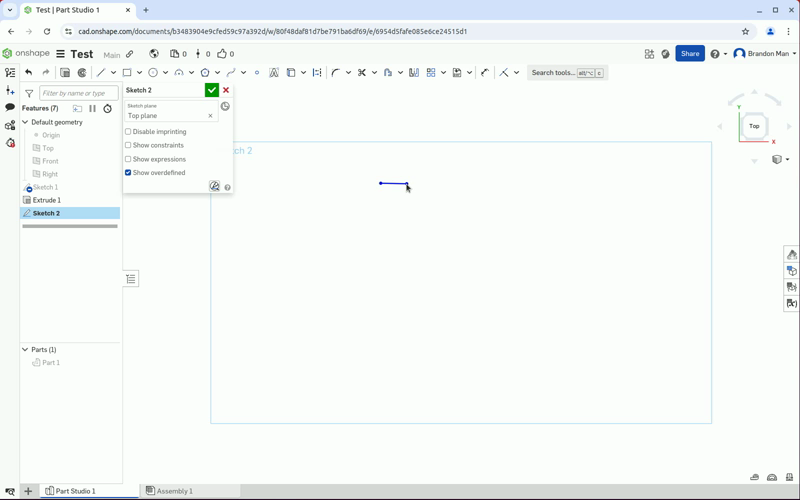
key(a)
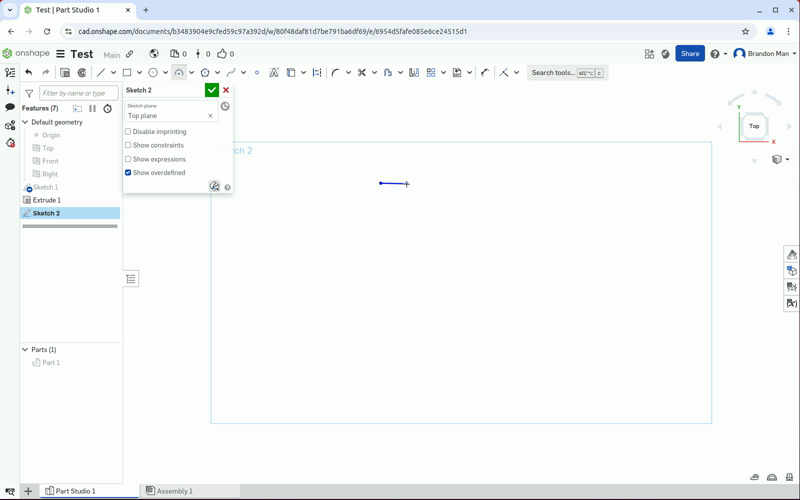
mouse_move(406, 183)
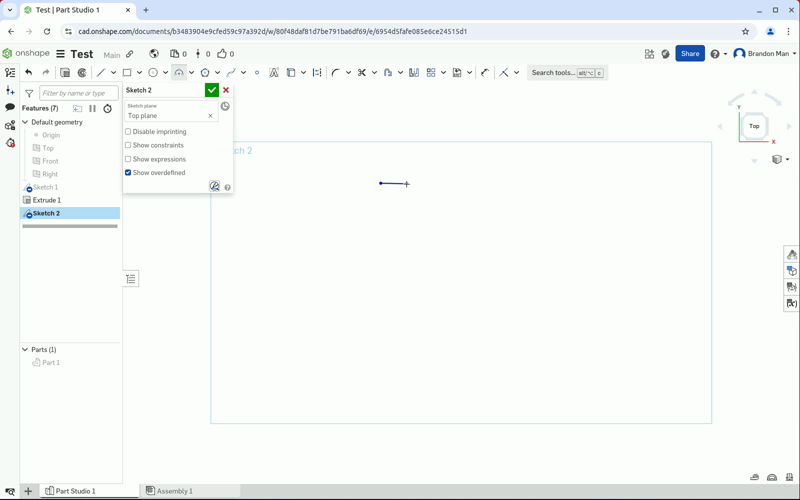
click(406, 183)
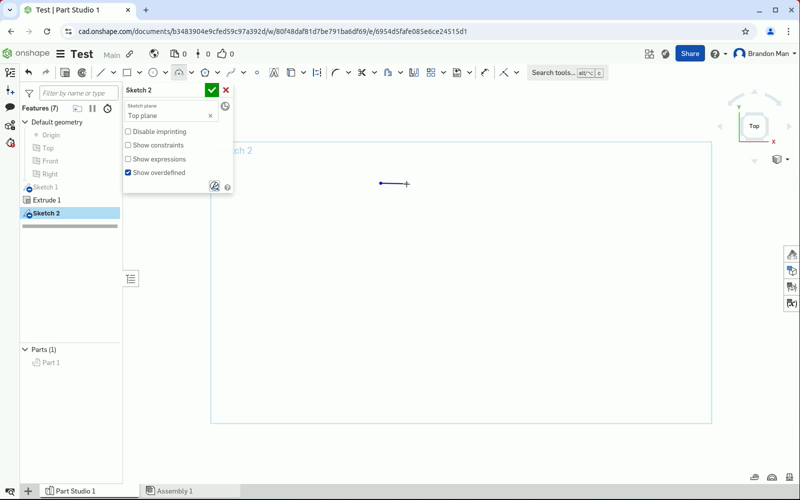
mouse_move(380, 183)
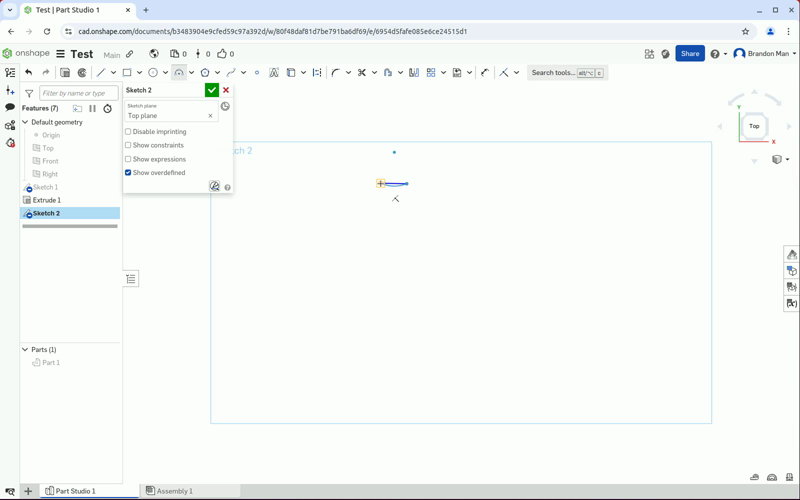
click(380, 183)
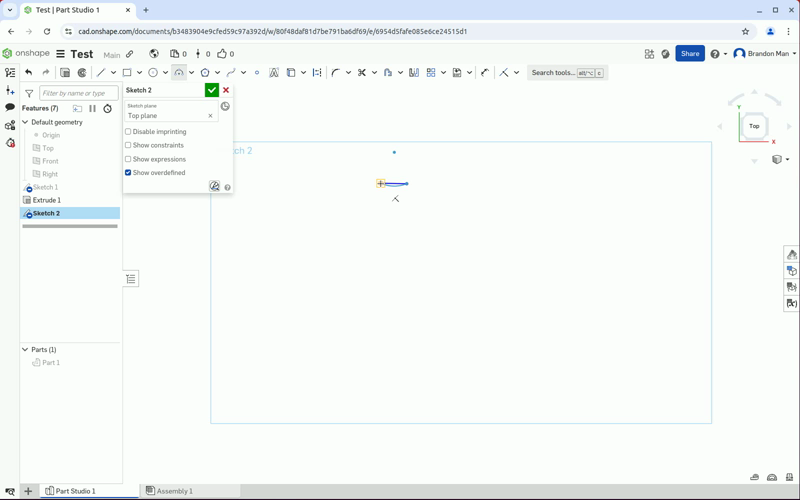
key_down(shift)
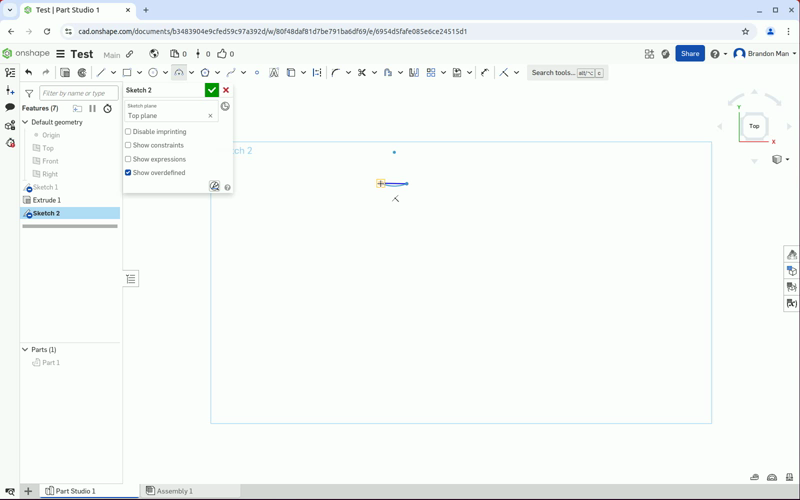
mouse_move(394, 170)
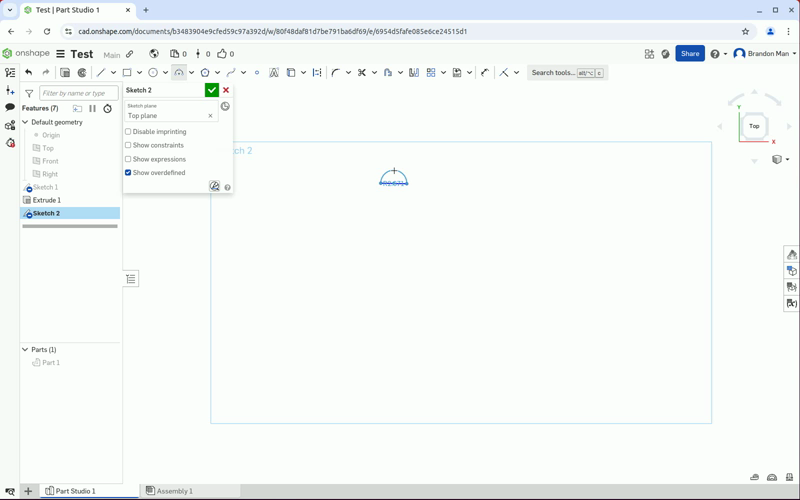
click(394, 170)
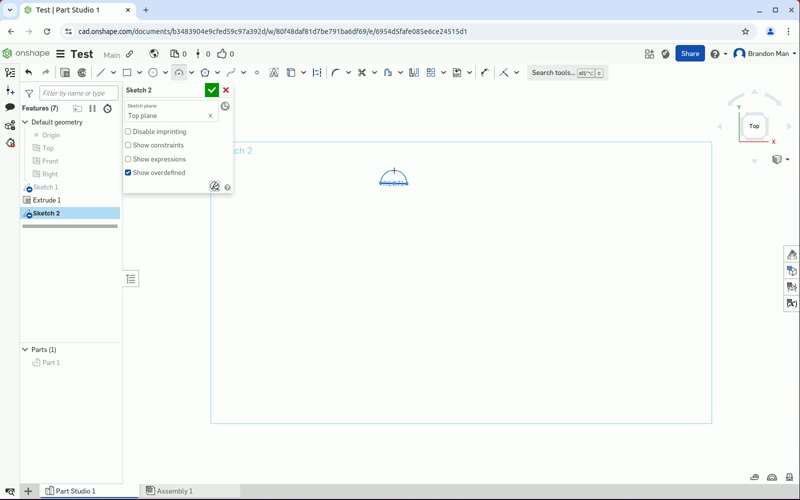
key_up(shift)
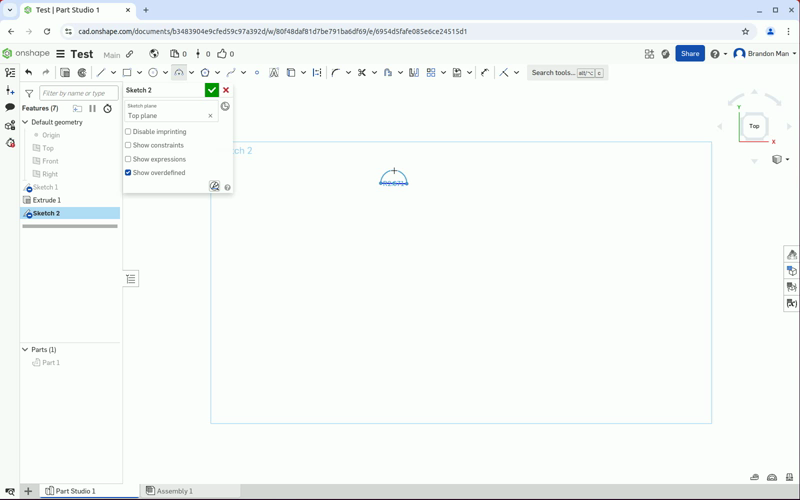
key(esc)
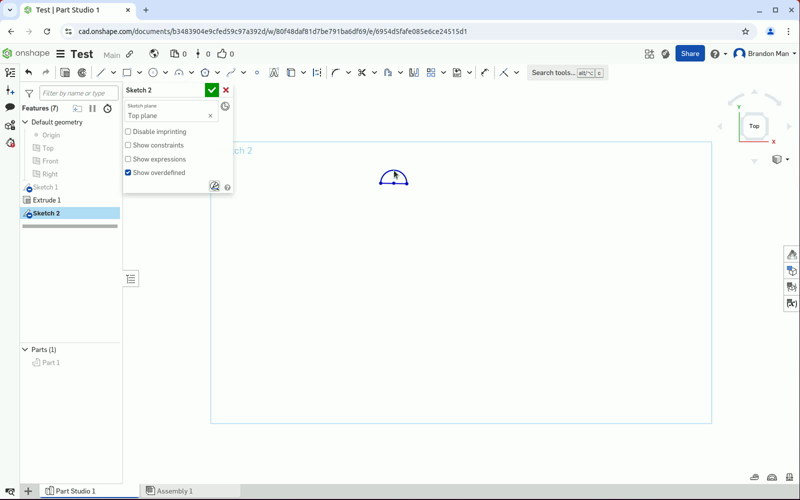
mouse_move(383, 181)
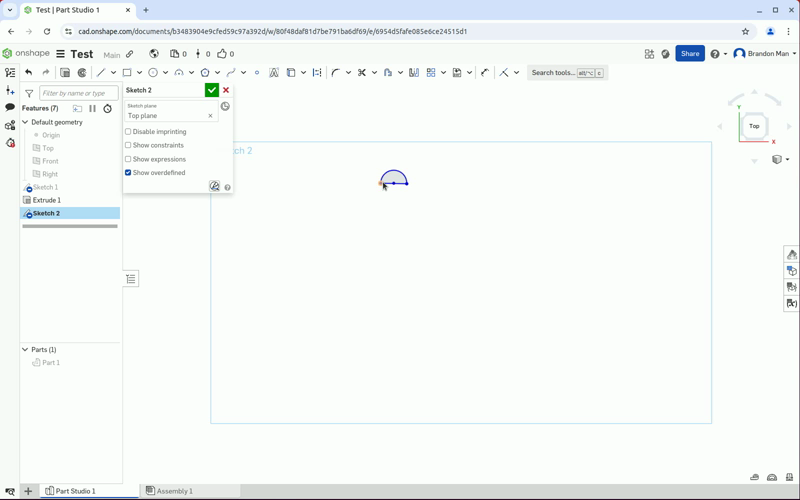
scroll(6)
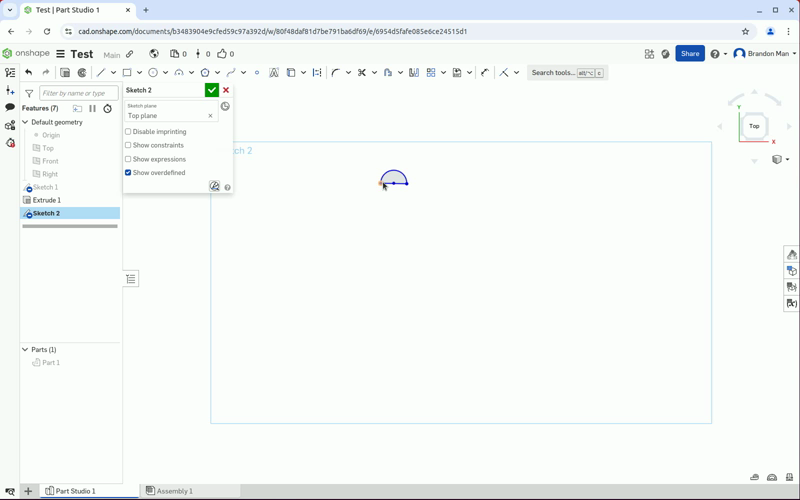
scroll(6)
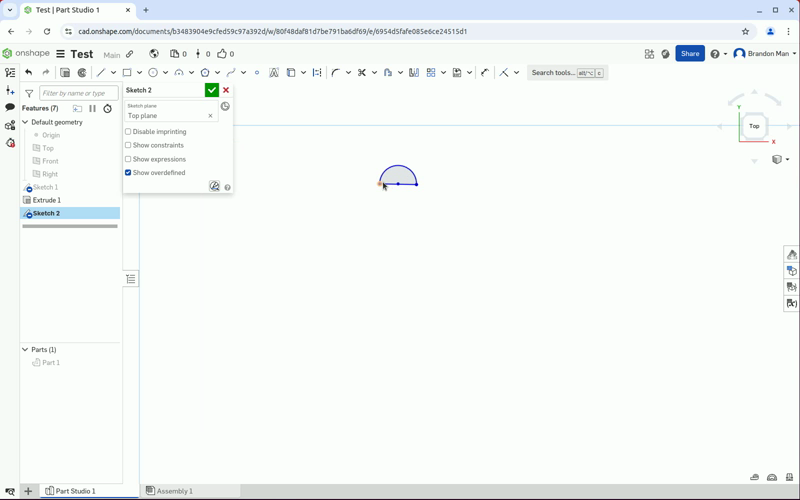
scroll(6)
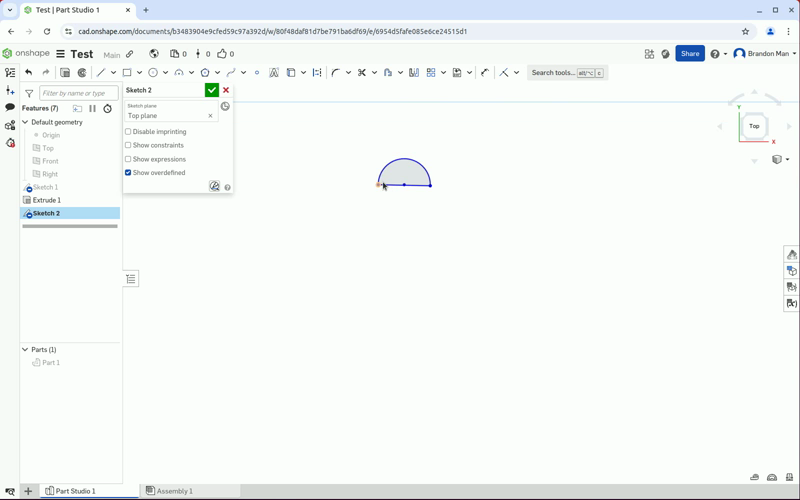
scroll(6)
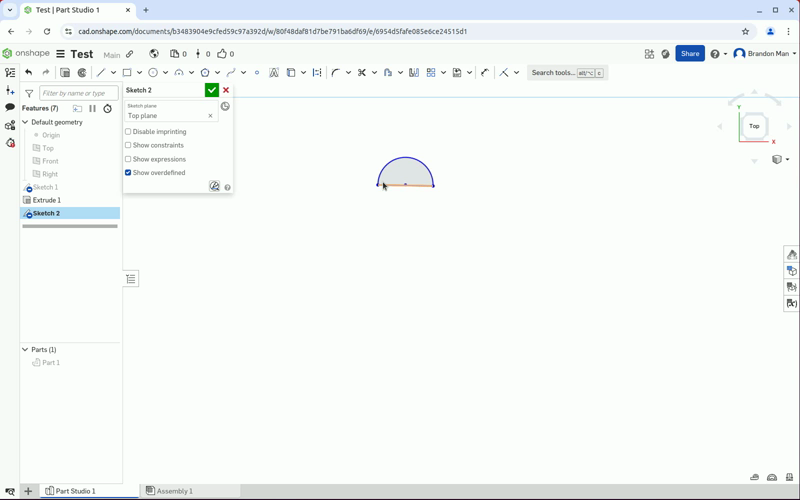
scroll(6)
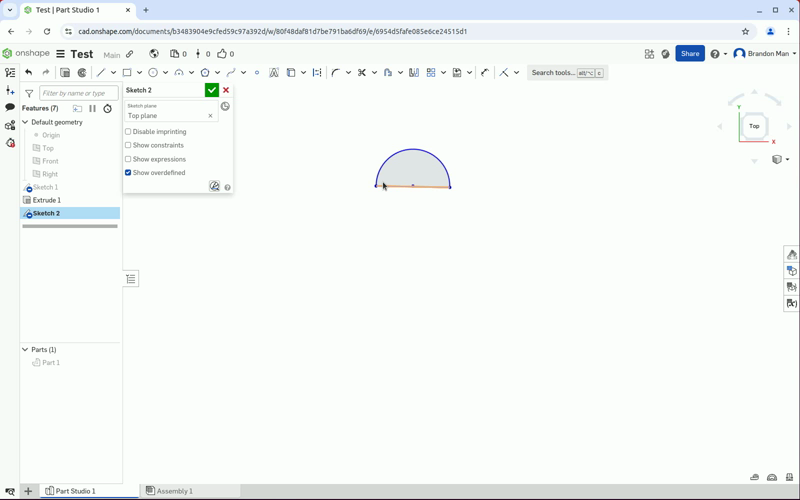
scroll(6)
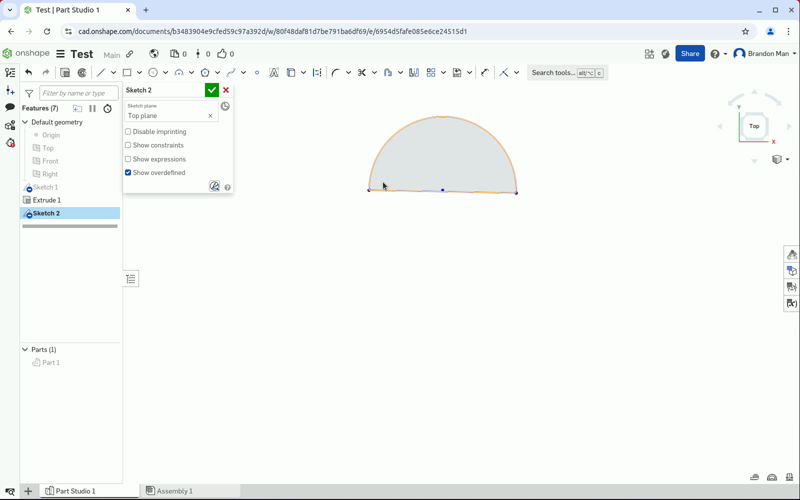
scroll(6)
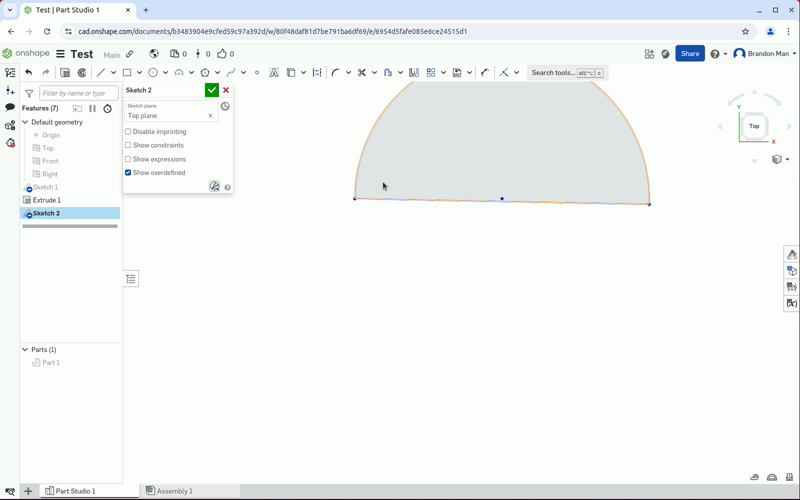
click(383, 181)
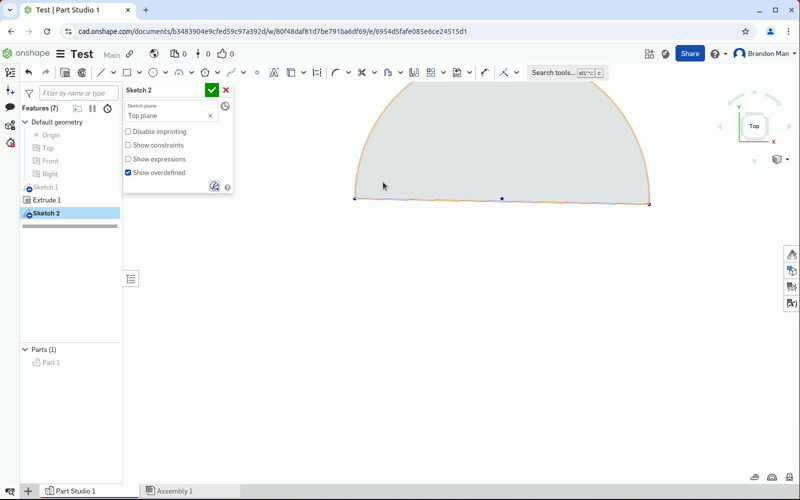
scroll(-6)
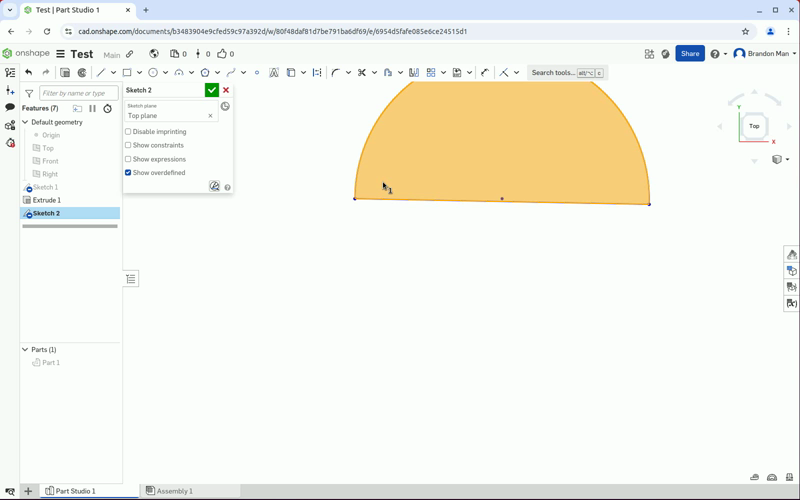
scroll(-6)
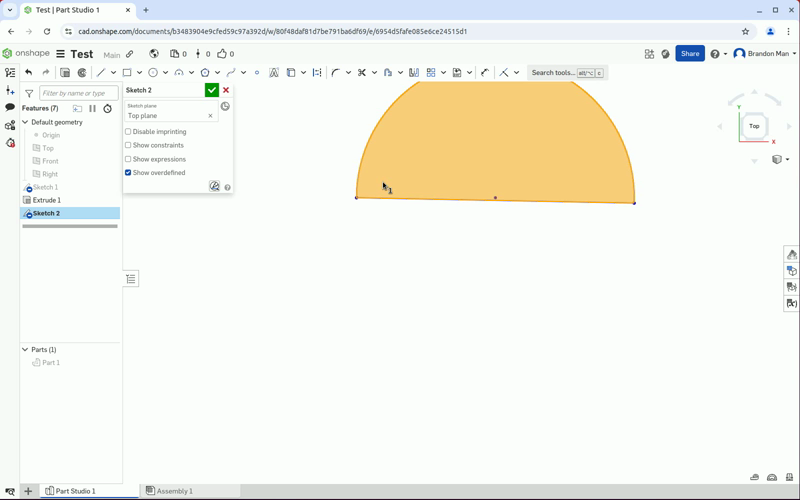
scroll(-6)
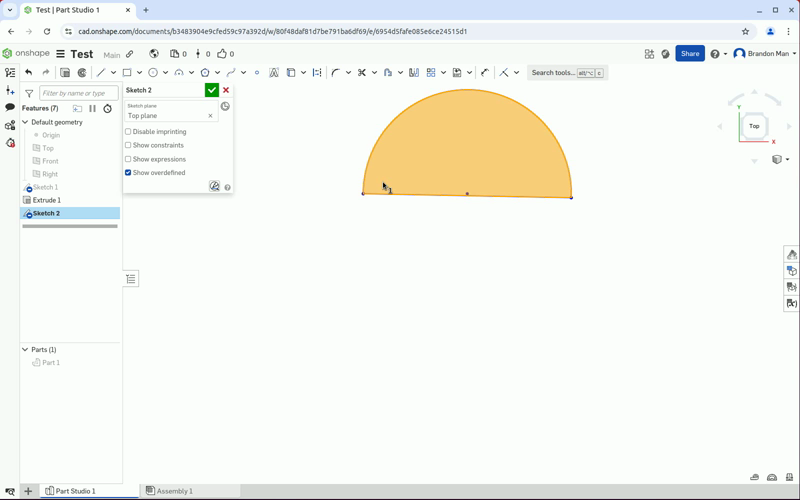
scroll(-6)
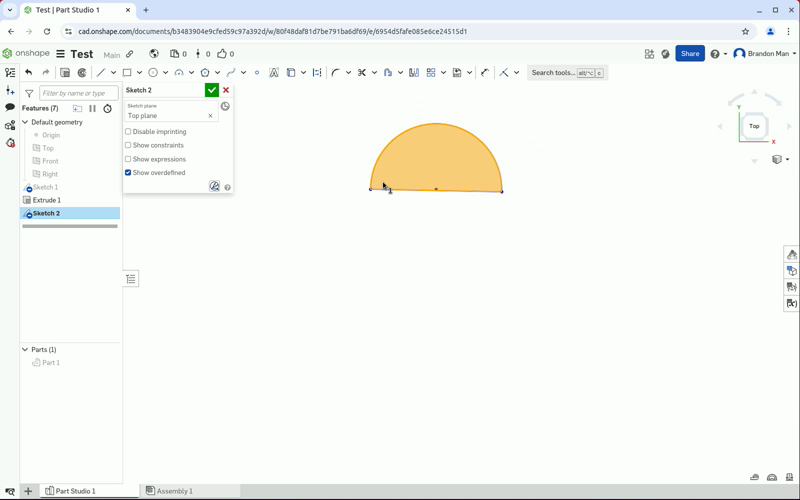
scroll(-6)
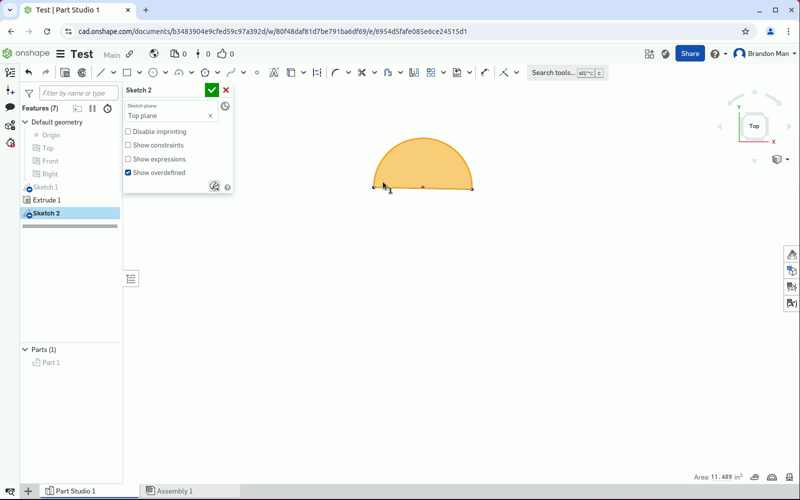
scroll(-6)
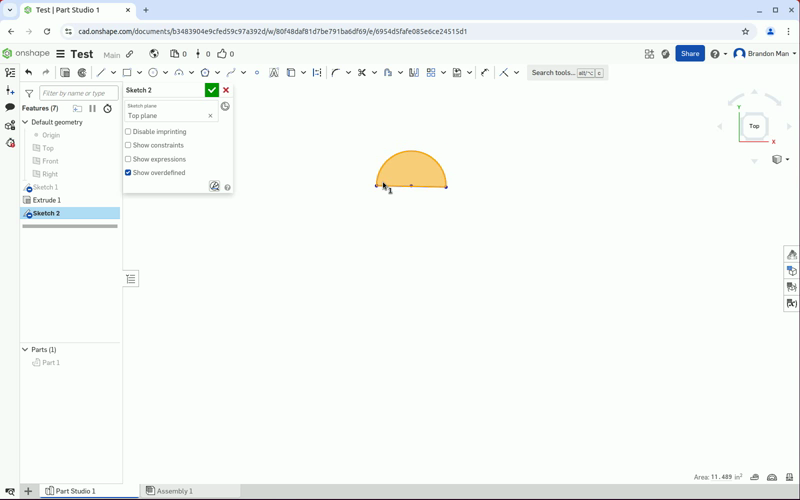
scroll(-6)
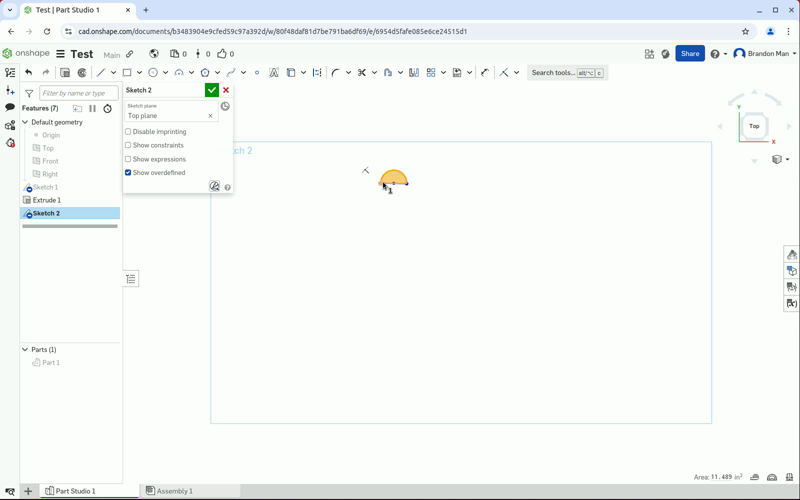
mouse_move(73, 352)
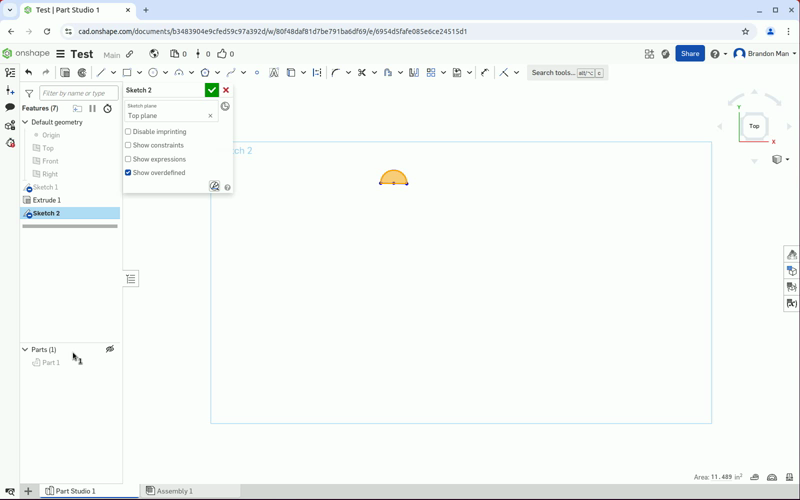
key(shift+y)
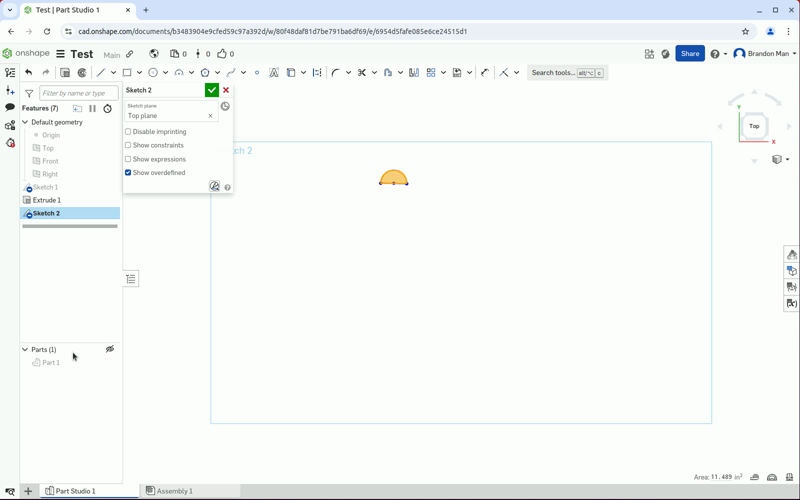
key(shift+e)
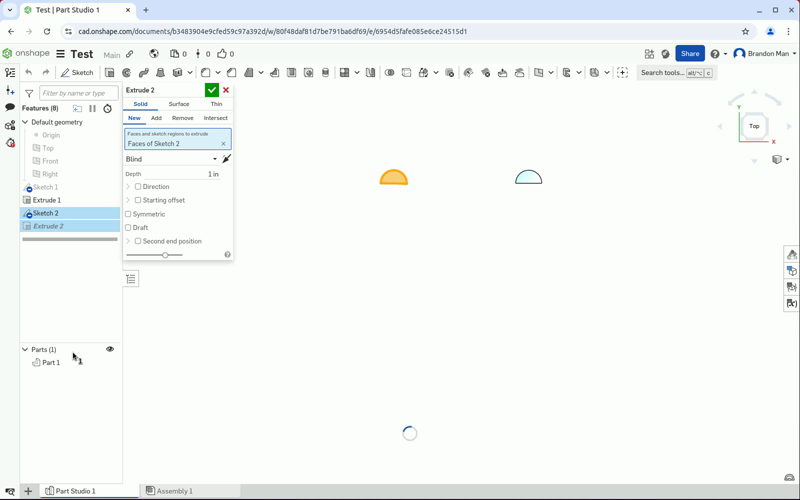
mouse_move(143, 106)
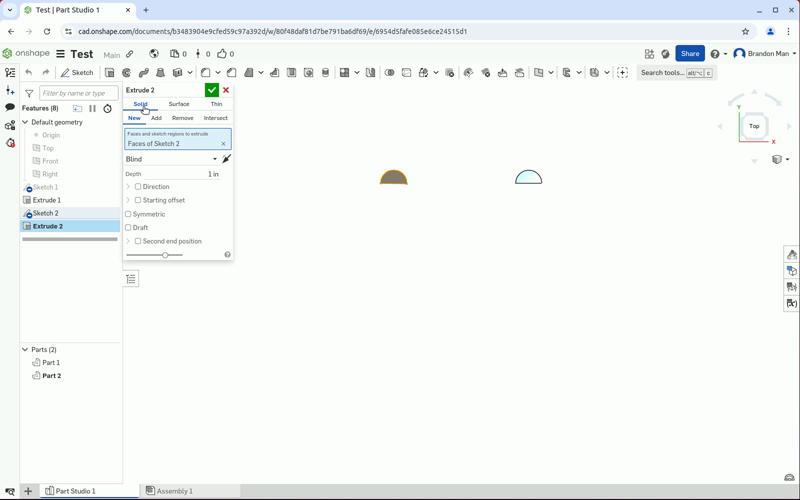
click(143, 106)
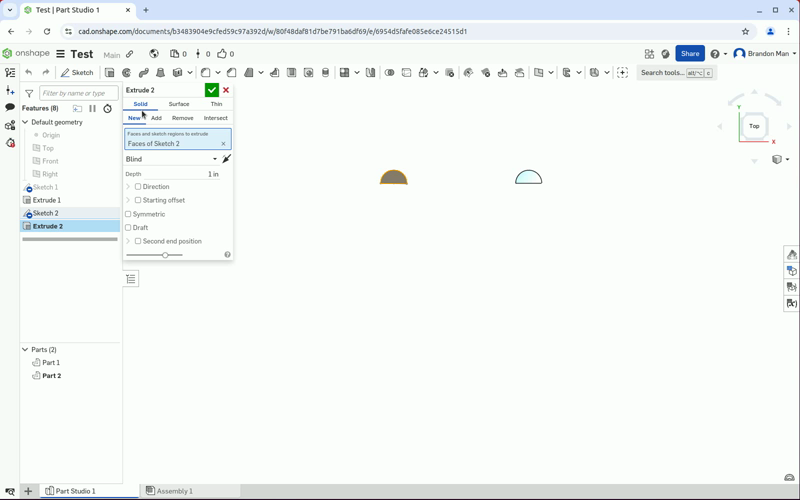
mouse_move(137, 120)
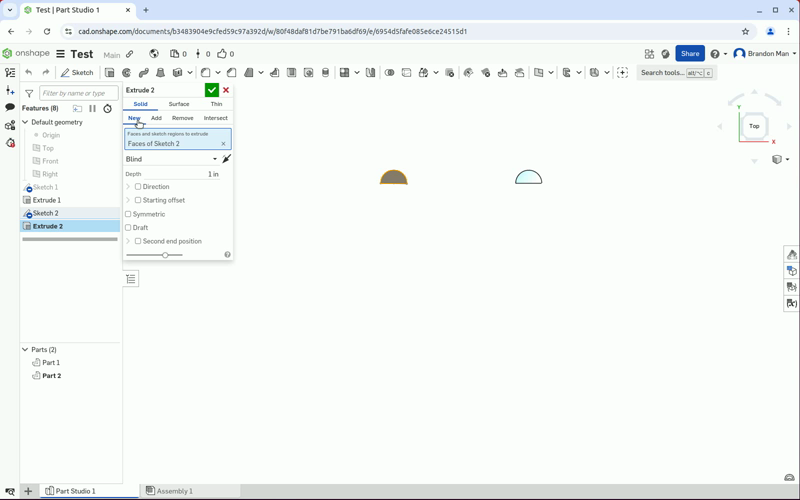
click(137, 120)
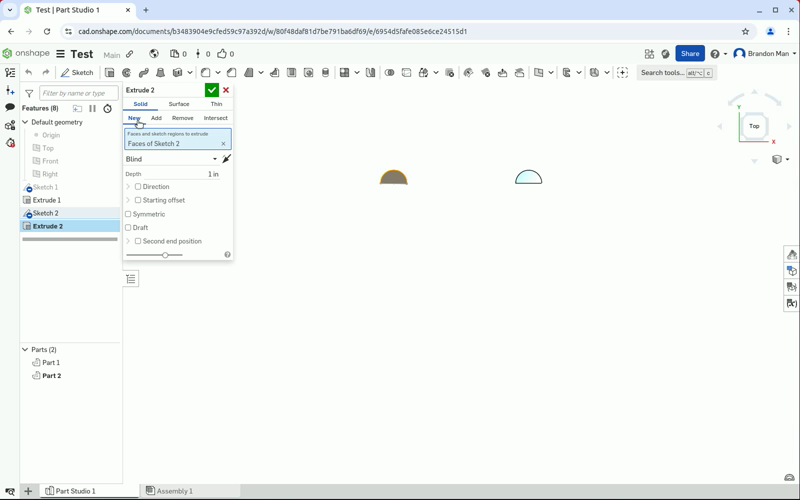
key(tab, 4)
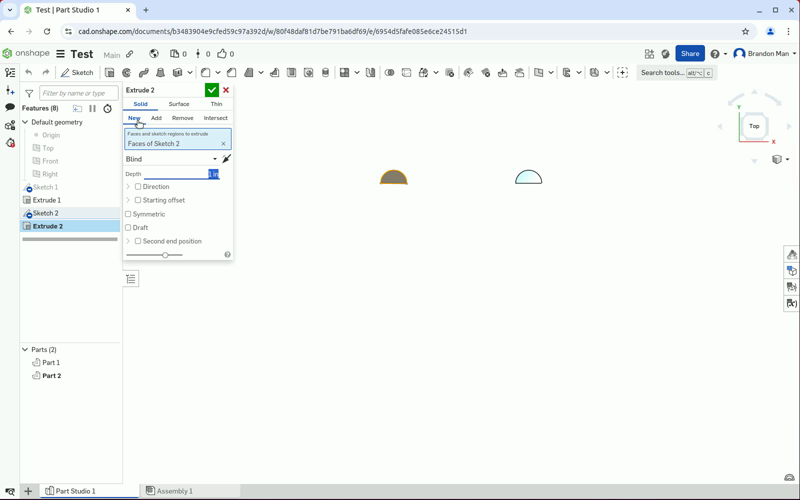
text(5.536)
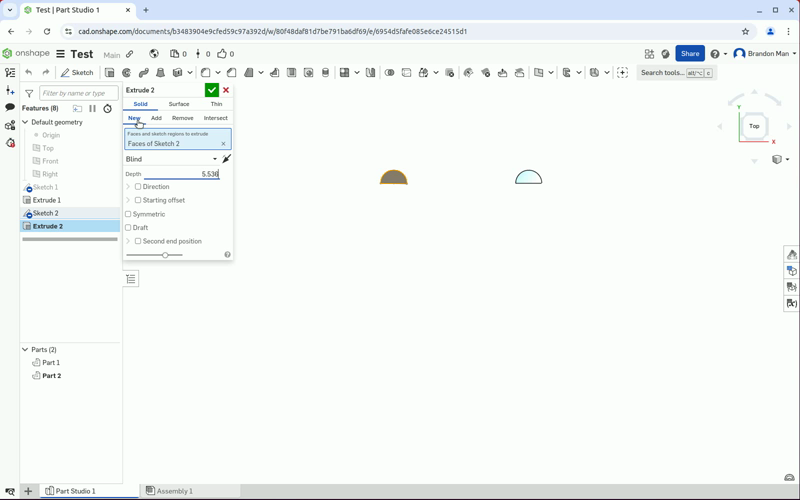
key(enter)
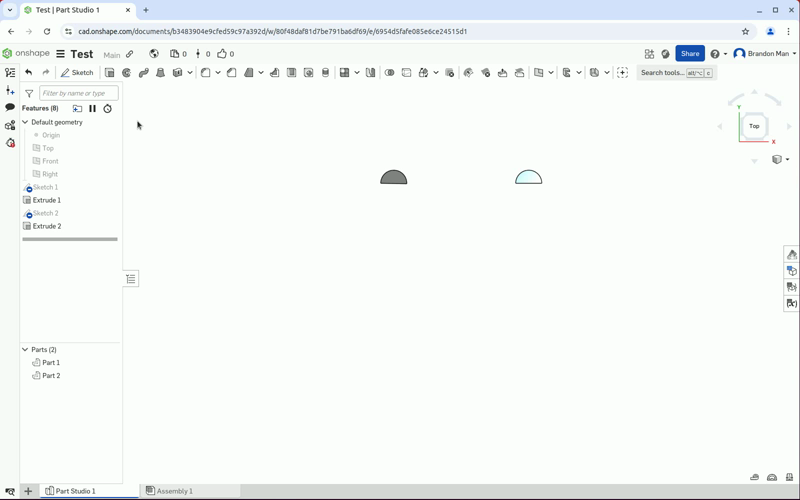
key(shift+h)
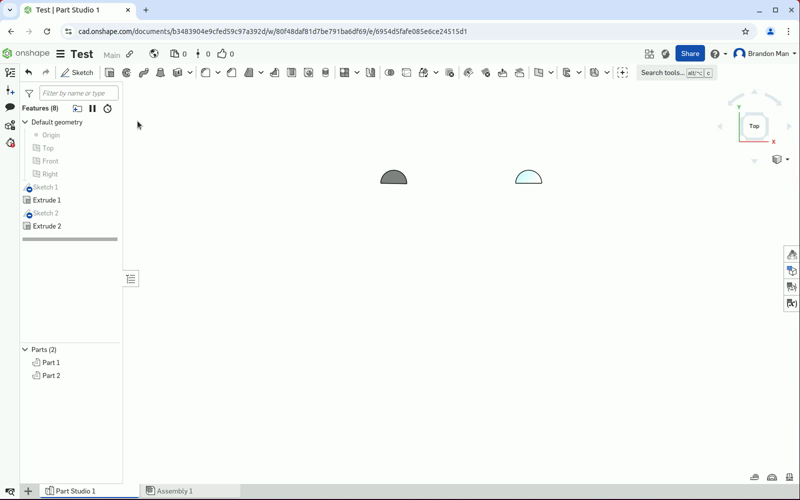
key(shift+h)
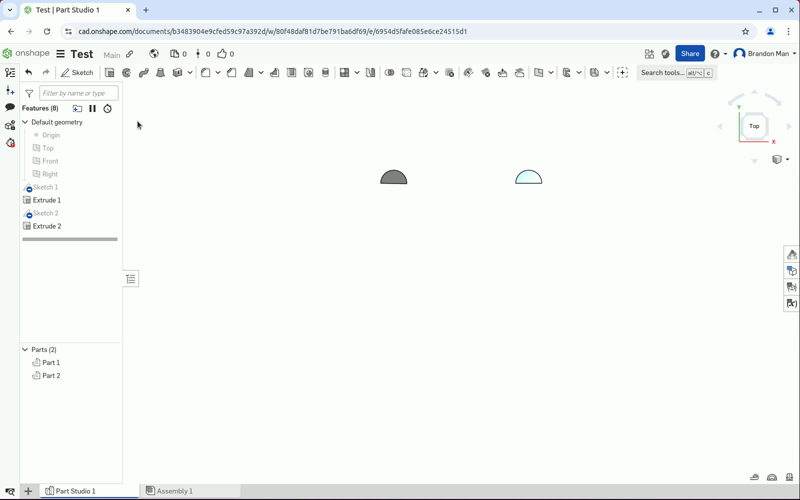
mouse_move(73, 189)
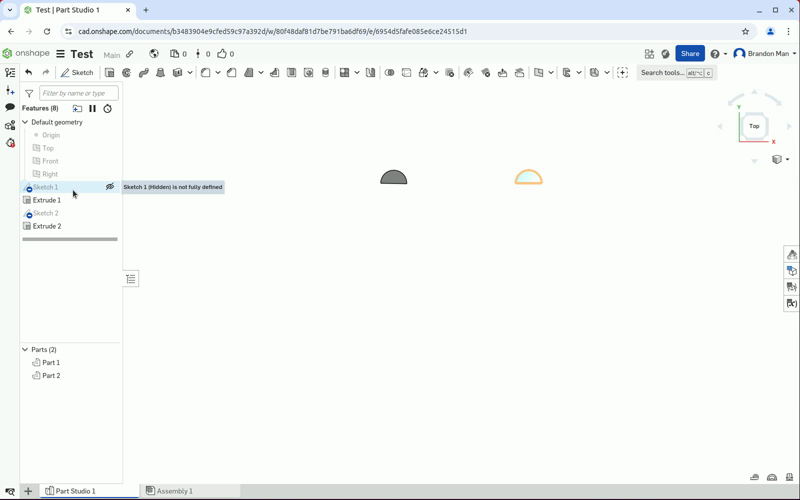
click(73, 189)
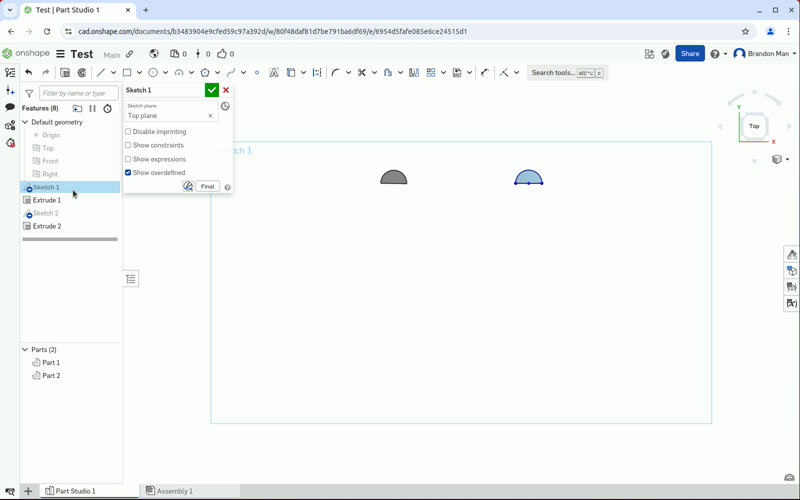
mouse_move(229, 92)
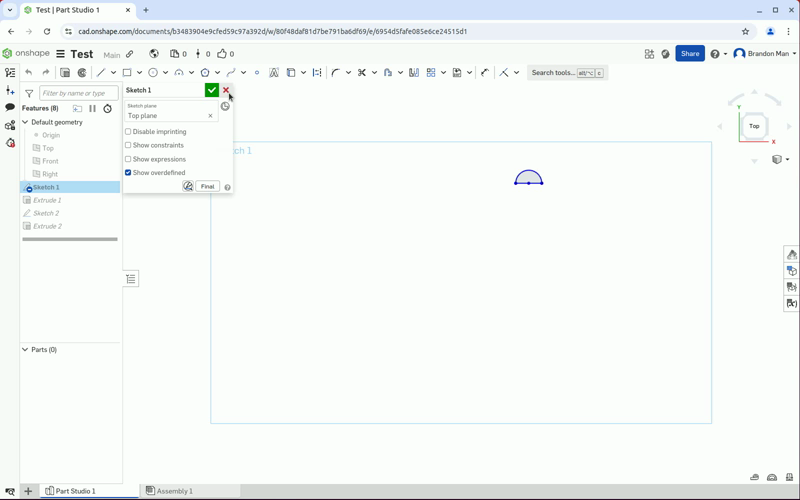
click(229, 92)
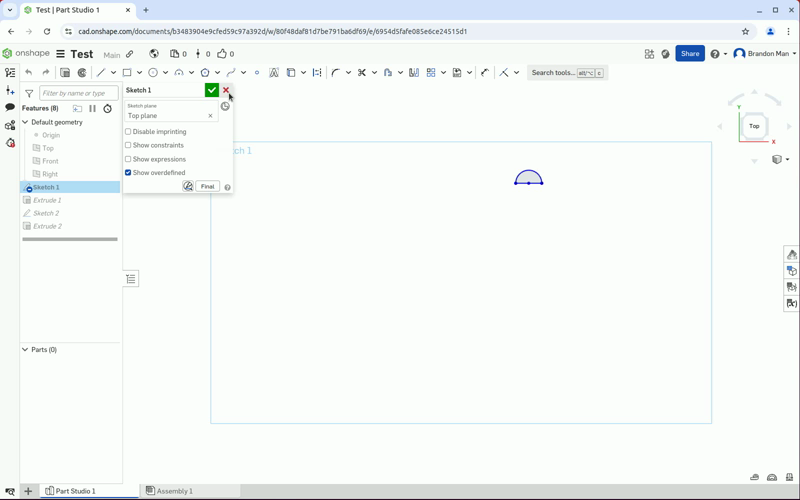
key(shift+s)
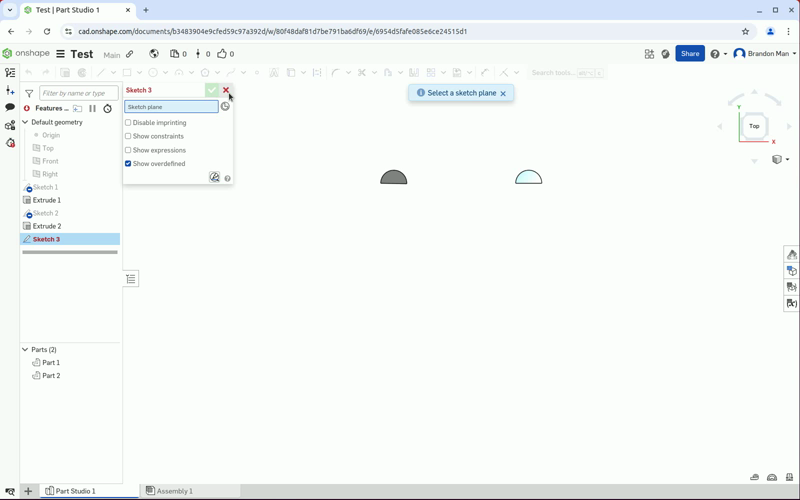
mouse_move(73, 150)
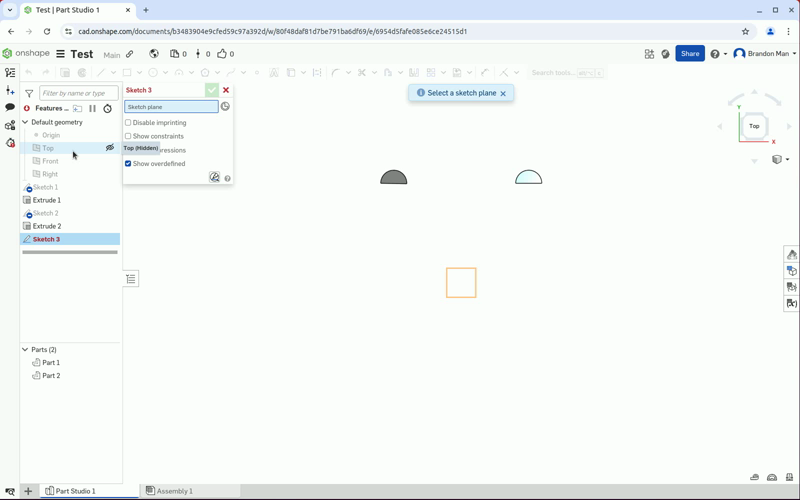
click(73, 150)
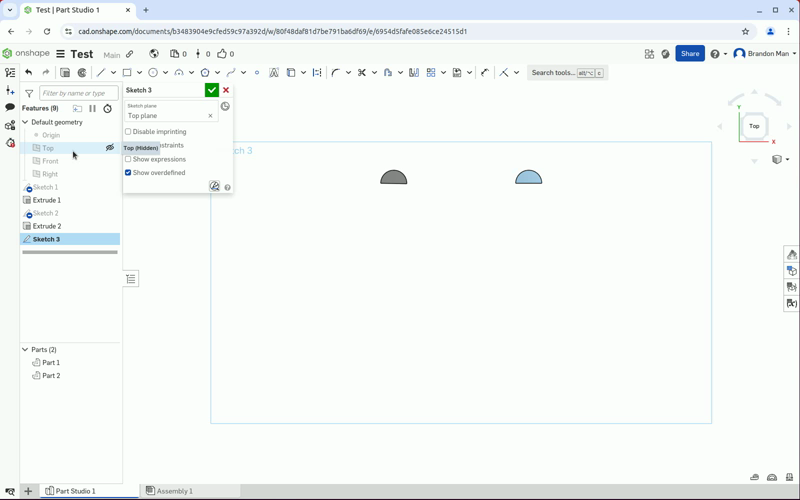
mouse_move(73, 352)
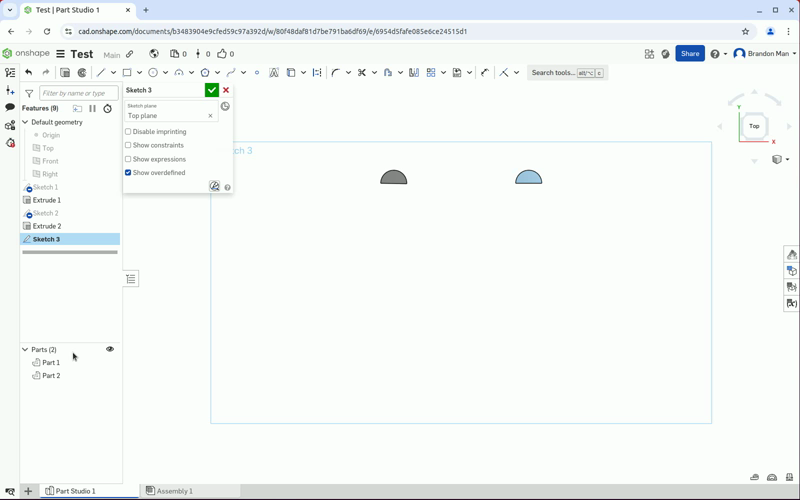
key(y)
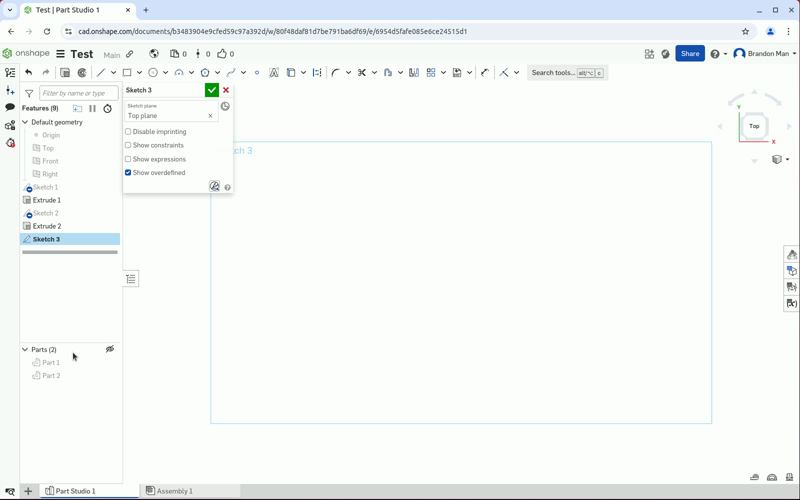
key(c)
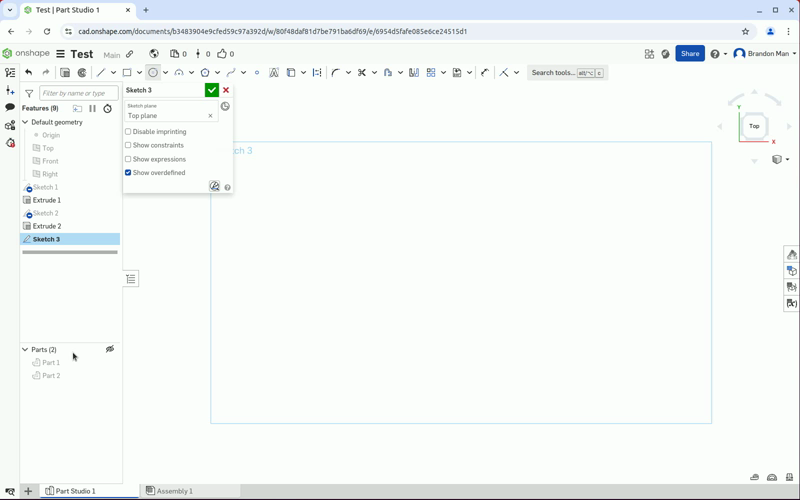
key_down(shift)
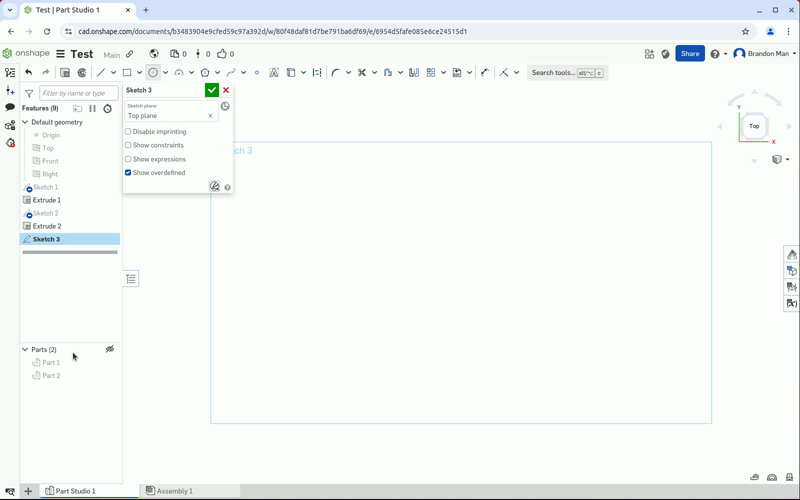
mouse_move(461, 282)
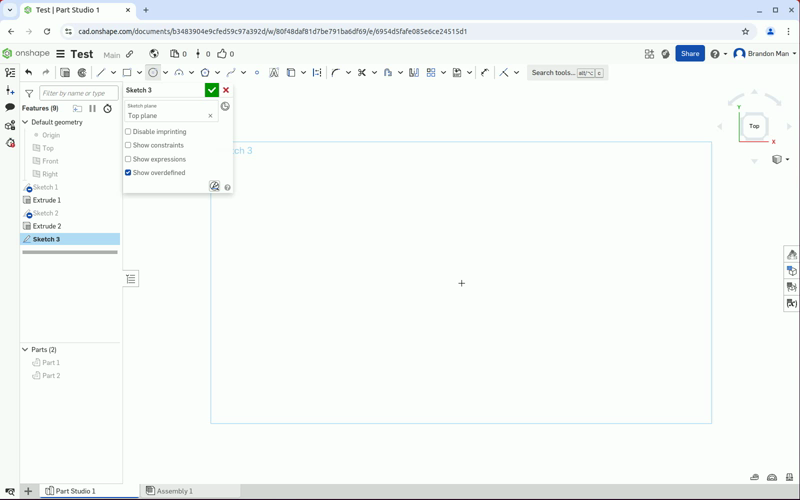
click(461, 282)
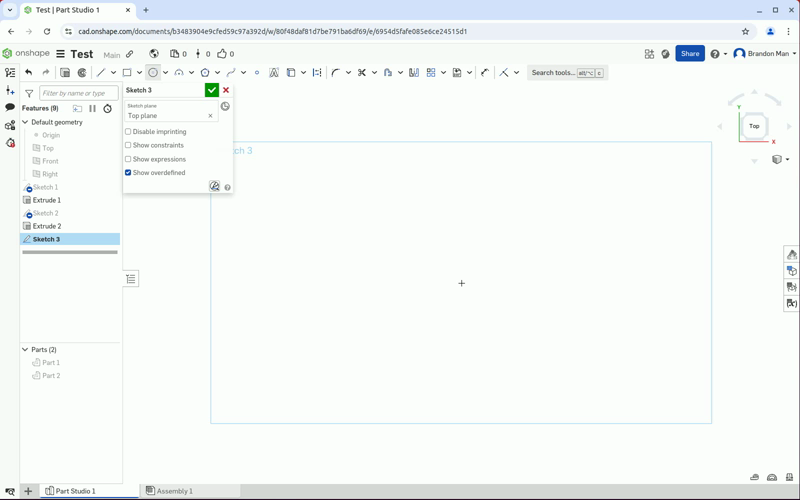
key_up(shift)
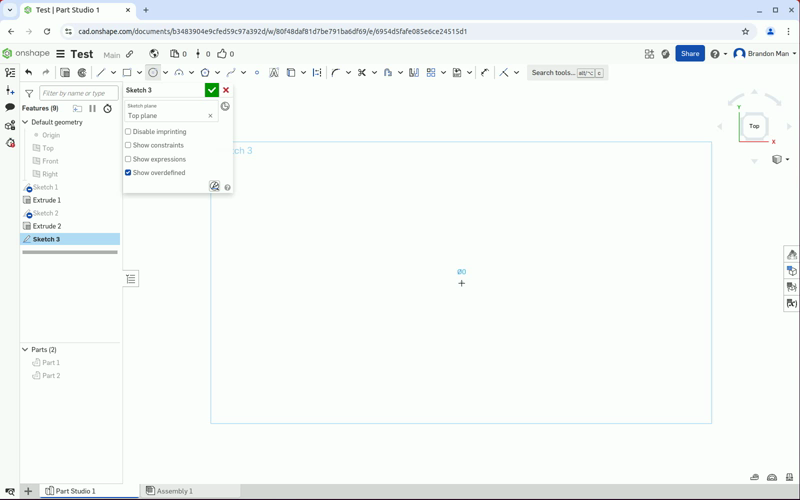
mouse_move(541, 282)
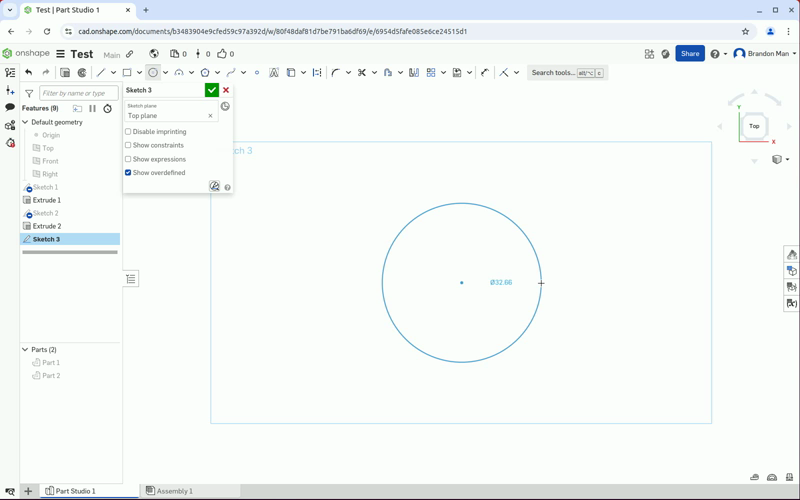
click(541, 282)
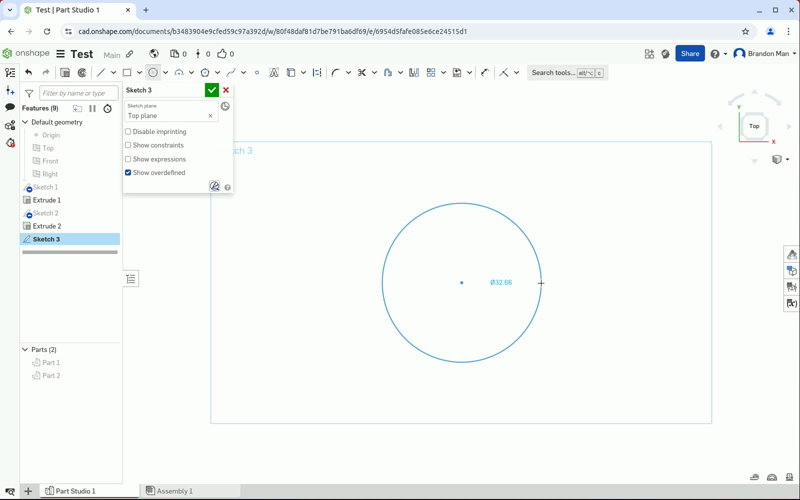
key(esc)
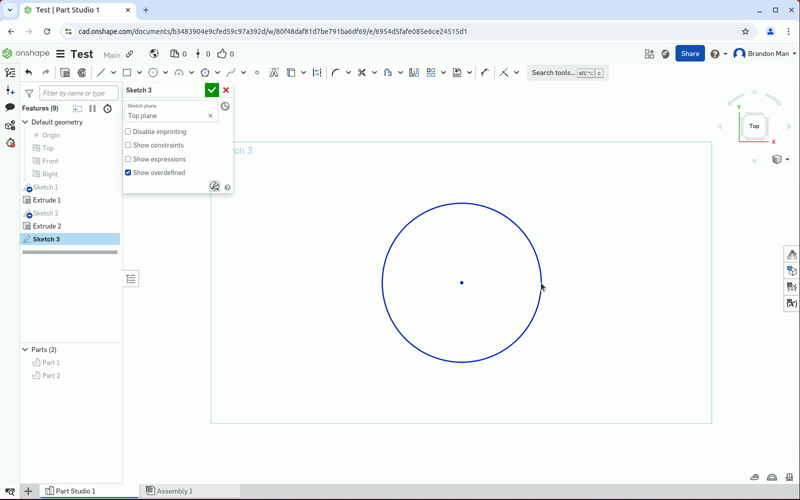
key(c)
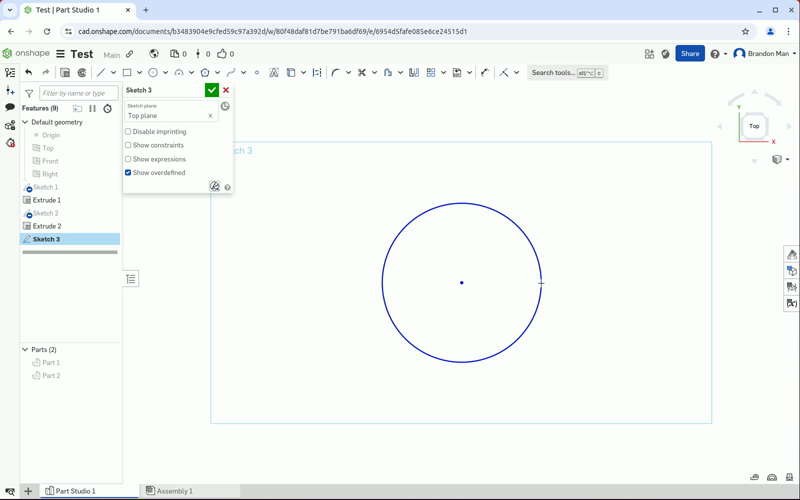
key_down(shift)
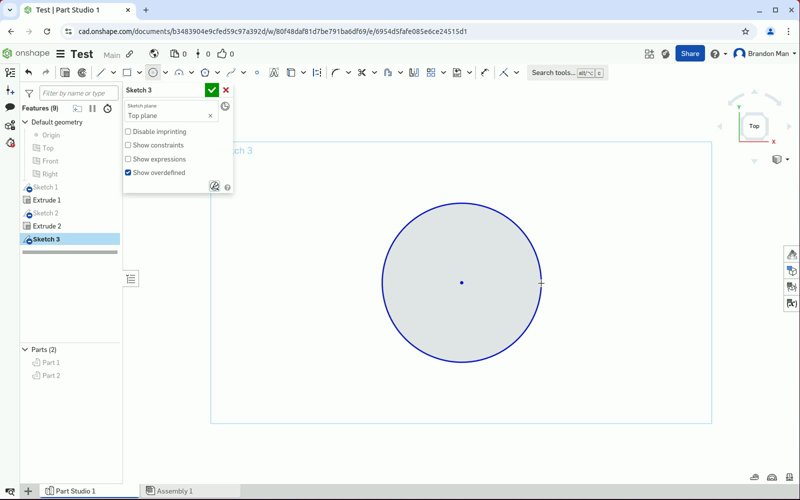
mouse_move(461, 282)
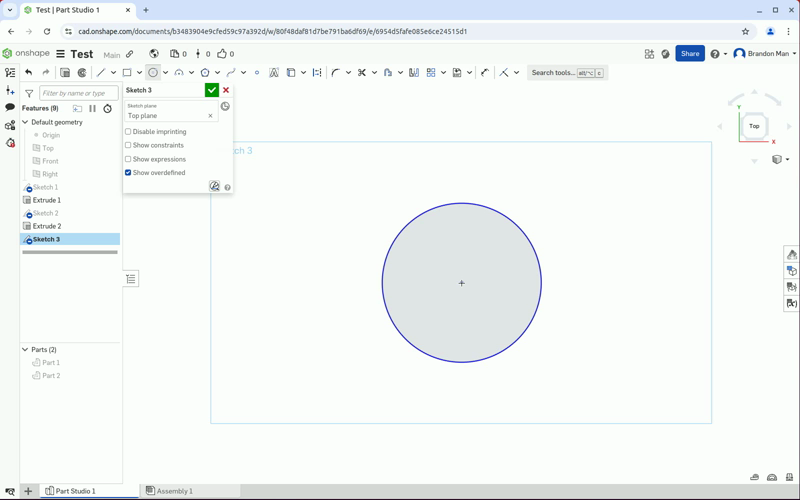
click(461, 282)
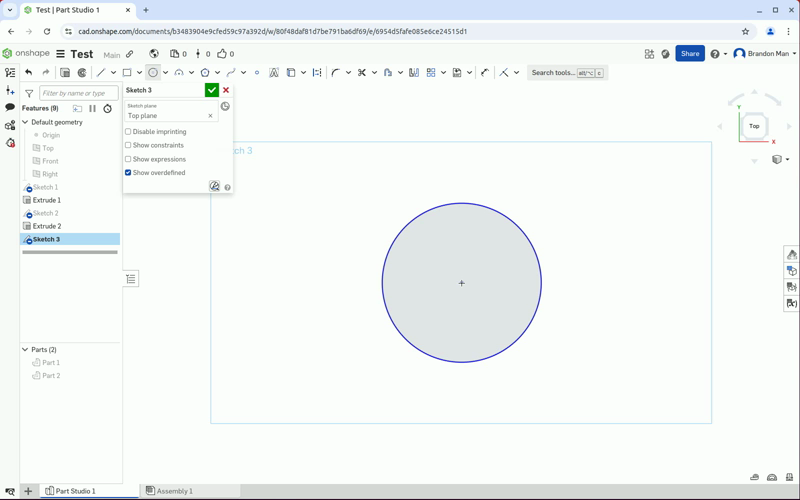
key_up(shift)
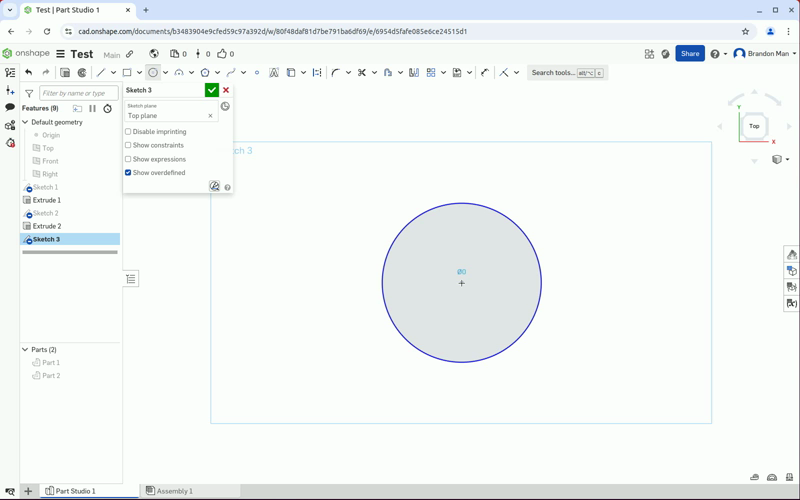
mouse_move(529, 282)
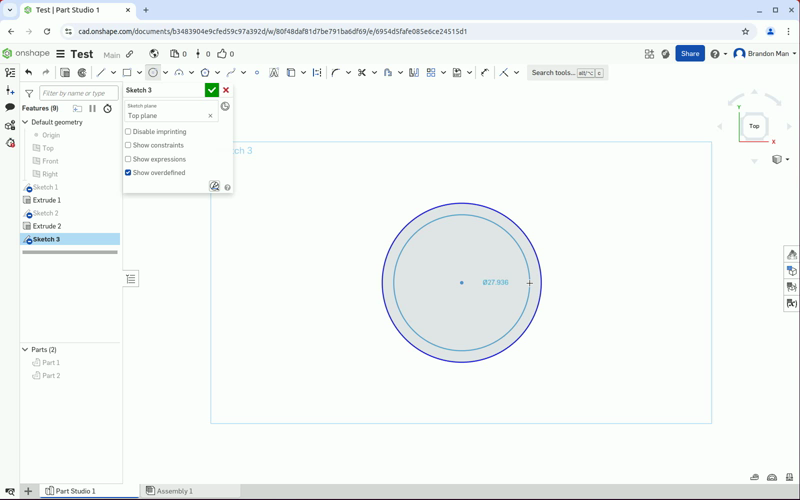
click(529, 282)
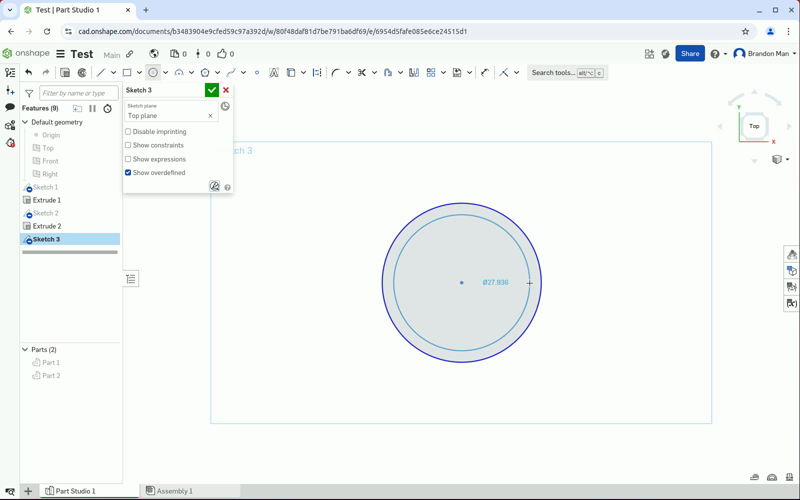
key(esc)
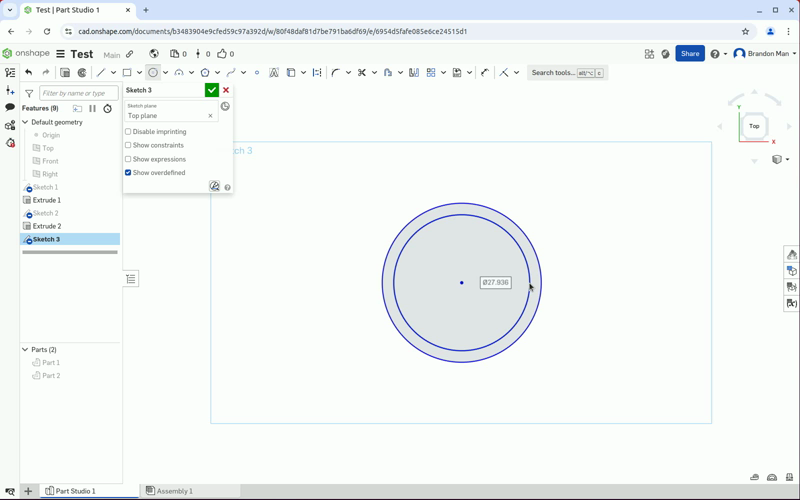
mouse_move(441, 210)
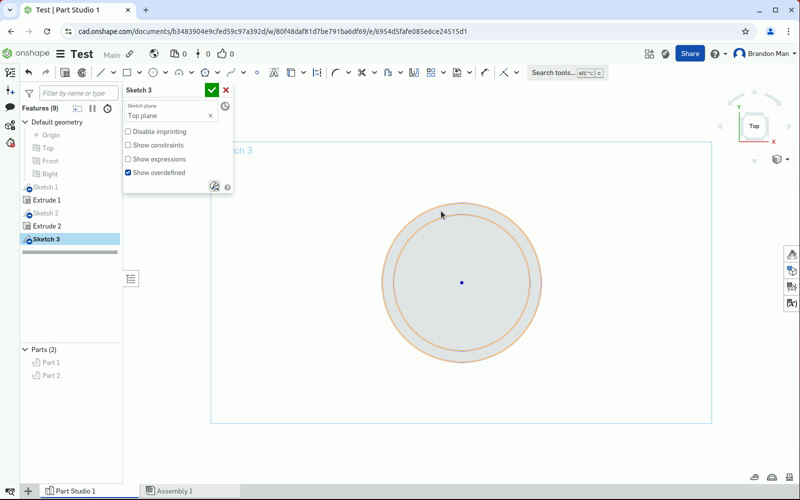
click(441, 210)
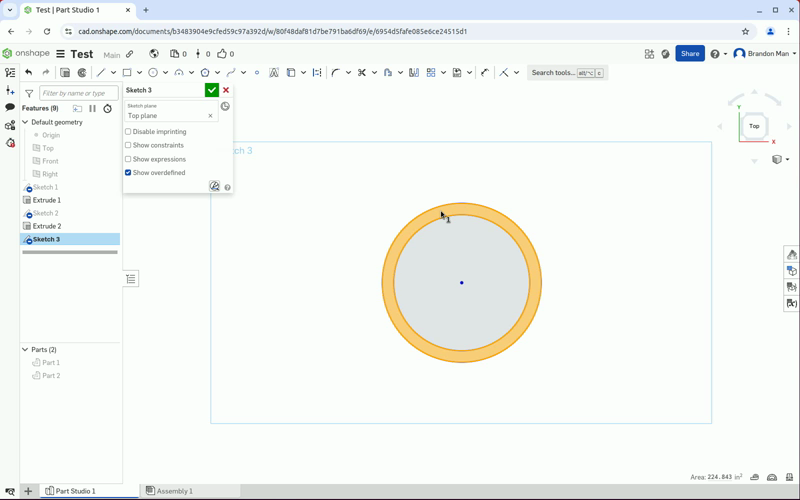
mouse_move(73, 352)
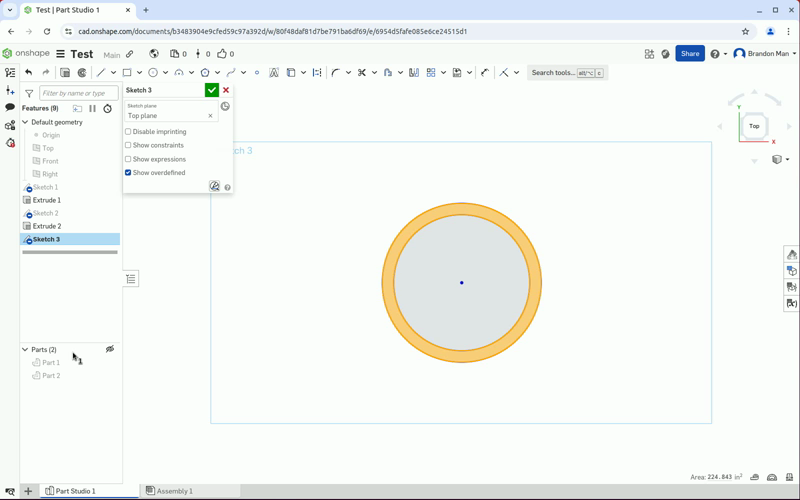
key(shift+y)
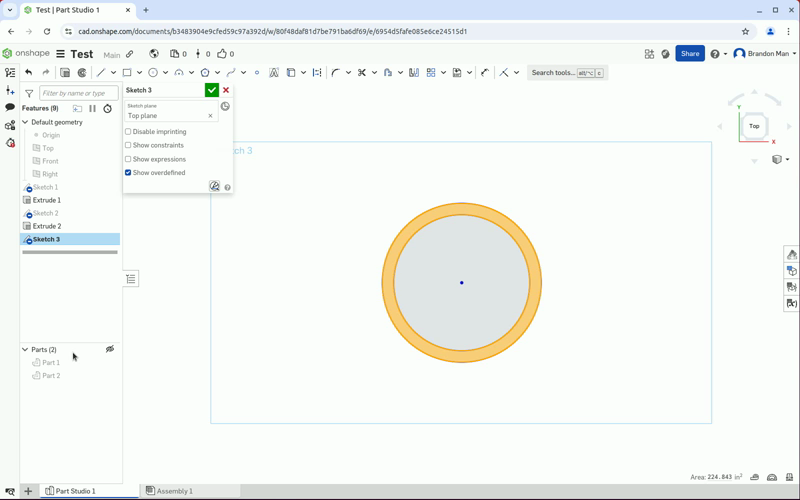
key(shift+e)
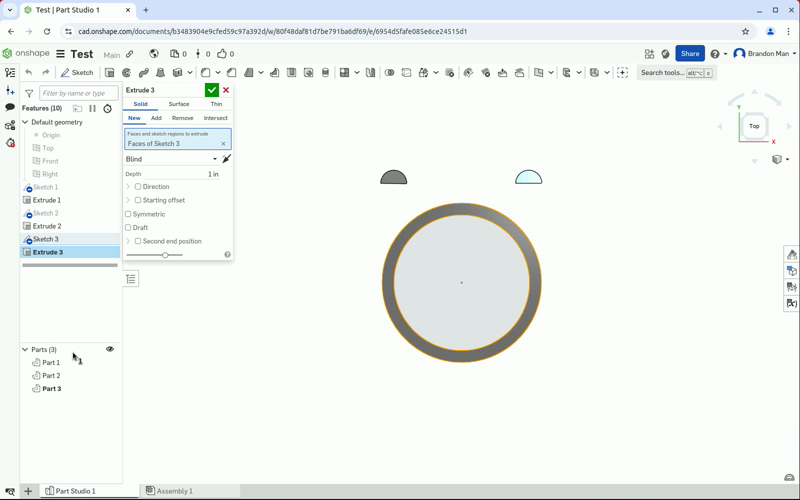
mouse_move(143, 106)
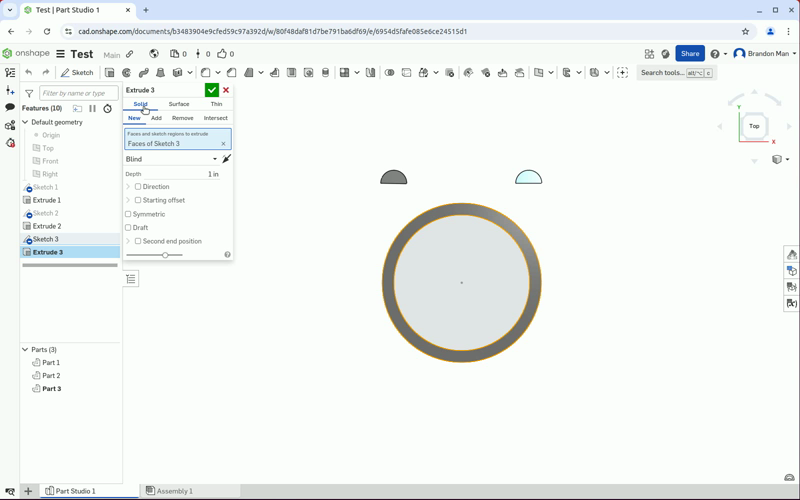
click(143, 106)
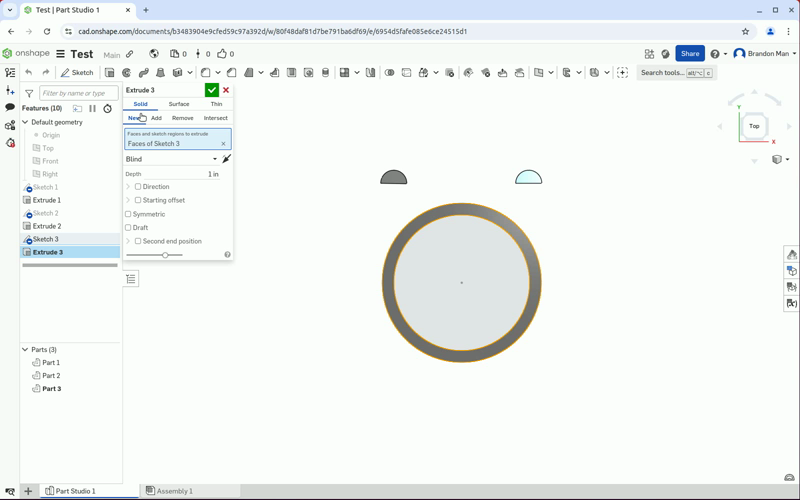
mouse_move(137, 120)
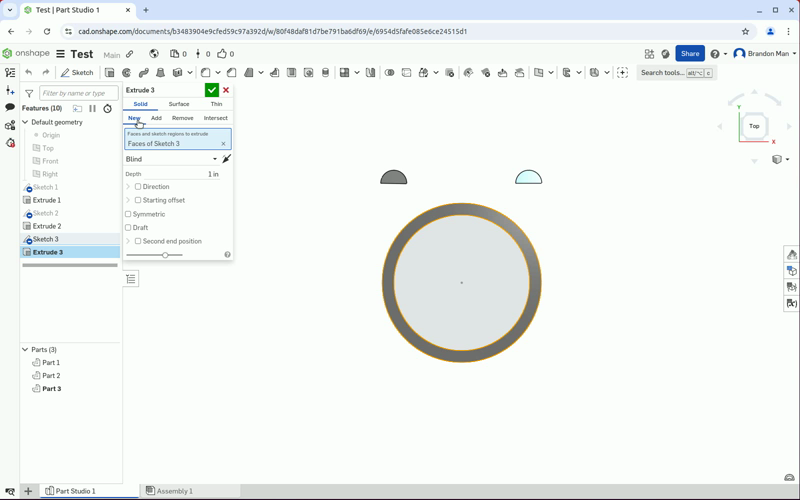
click(137, 120)
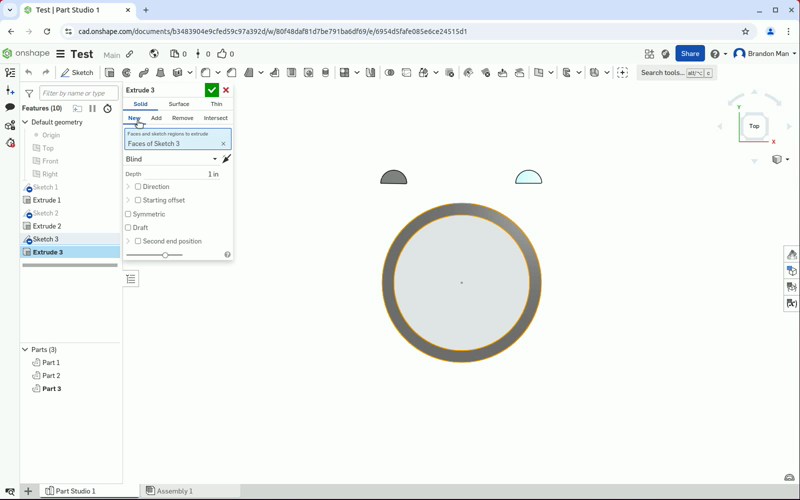
key(tab, 4)
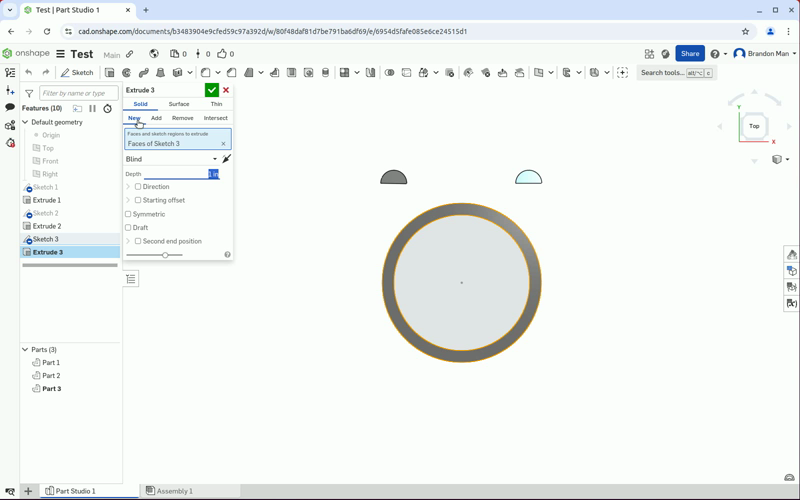
text(5.536)
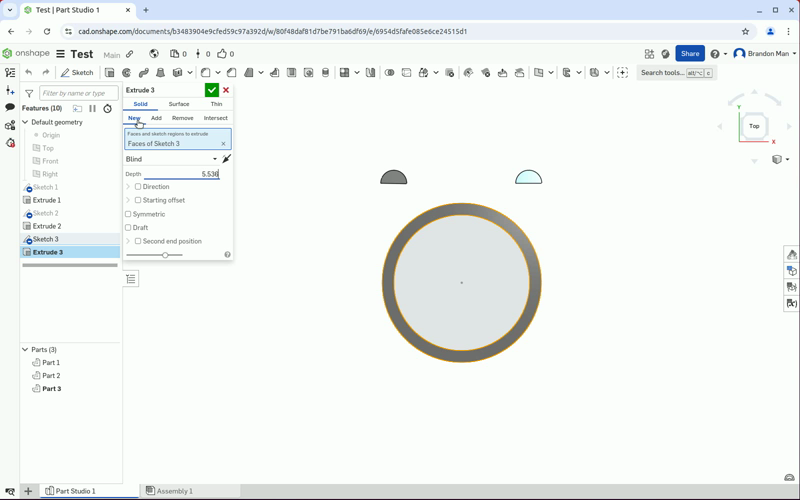
key(enter)
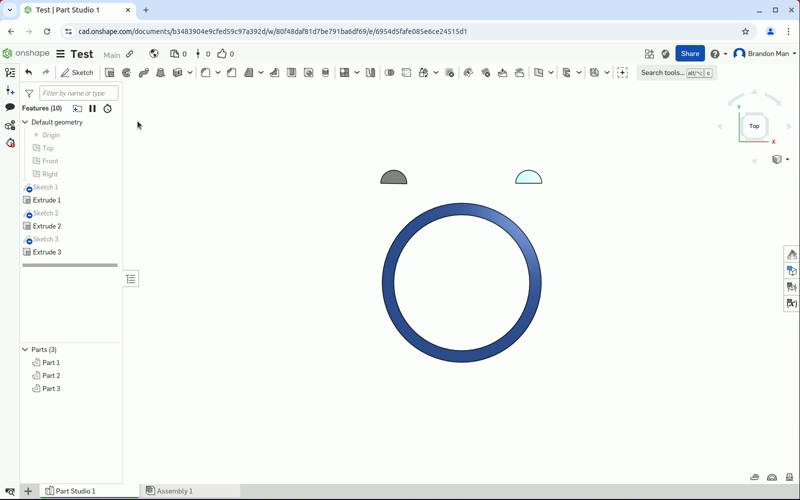
key(shift+h)
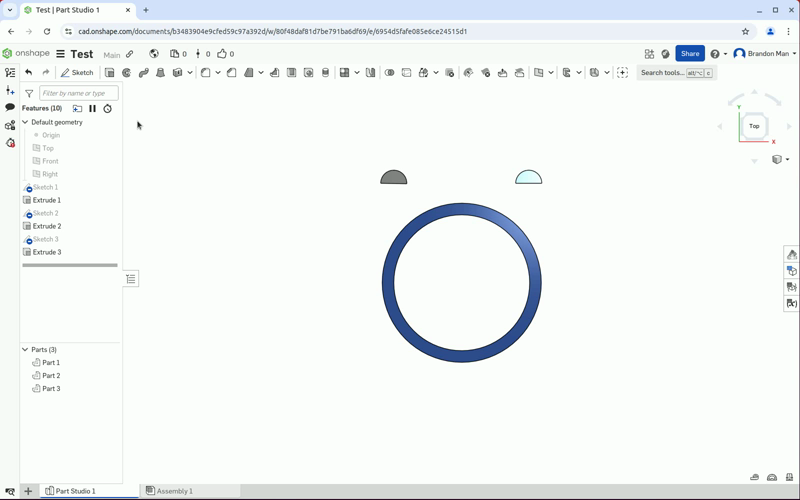
key(shift+h)
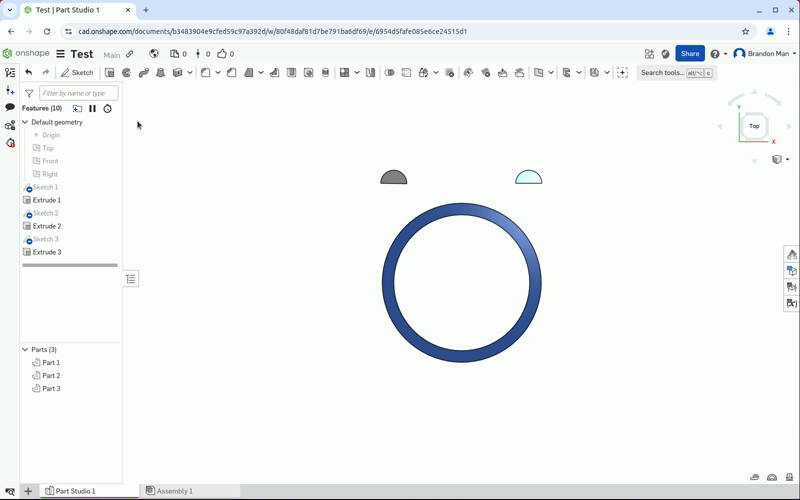
mouse_move(73, 189)
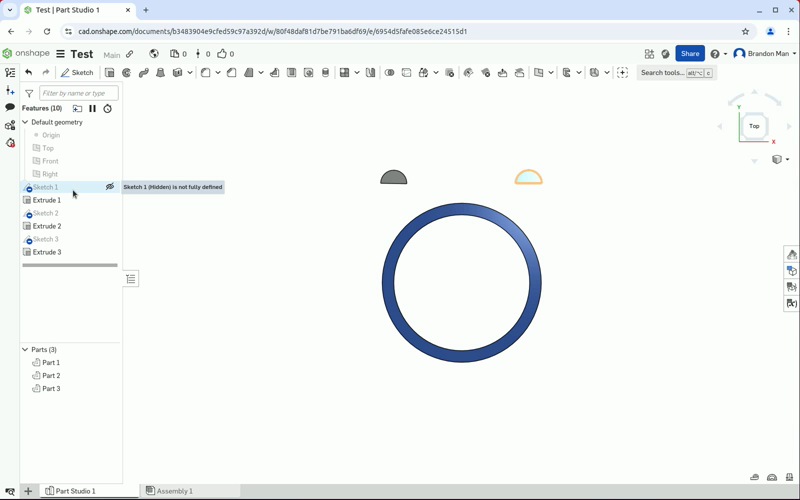
click(73, 189)
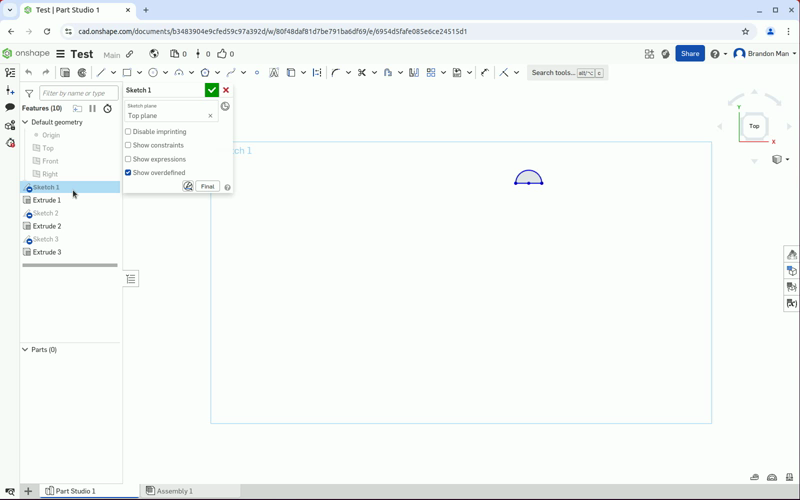
mouse_move(229, 92)
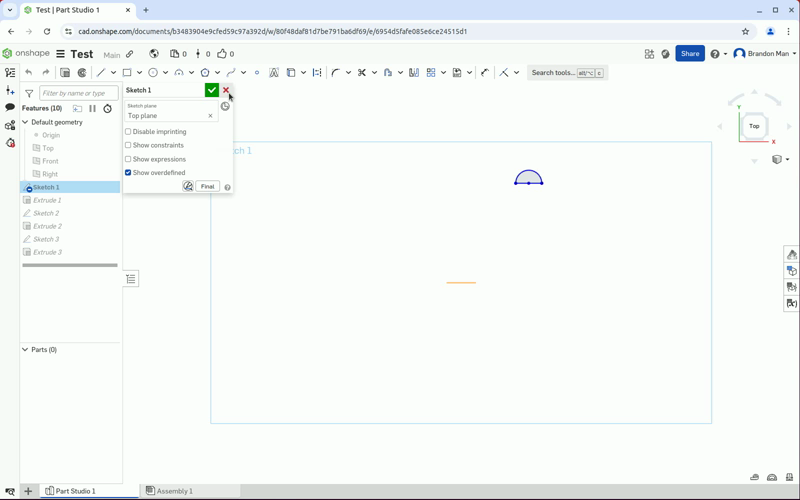
click(229, 92)
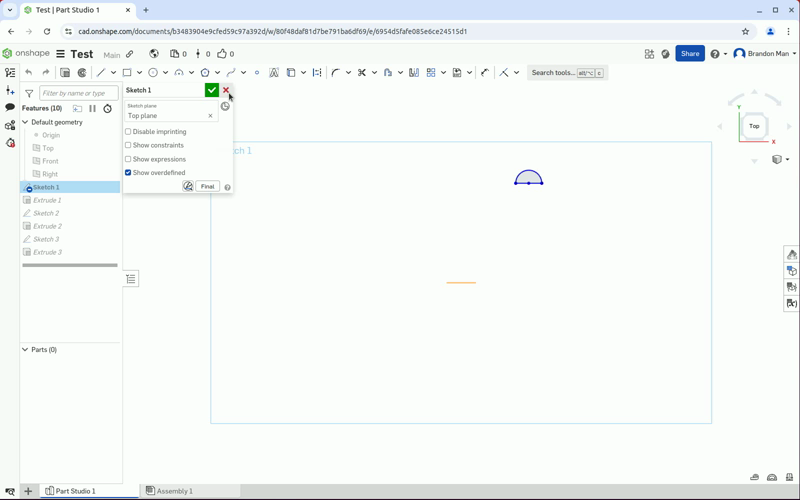
key(shift+s)
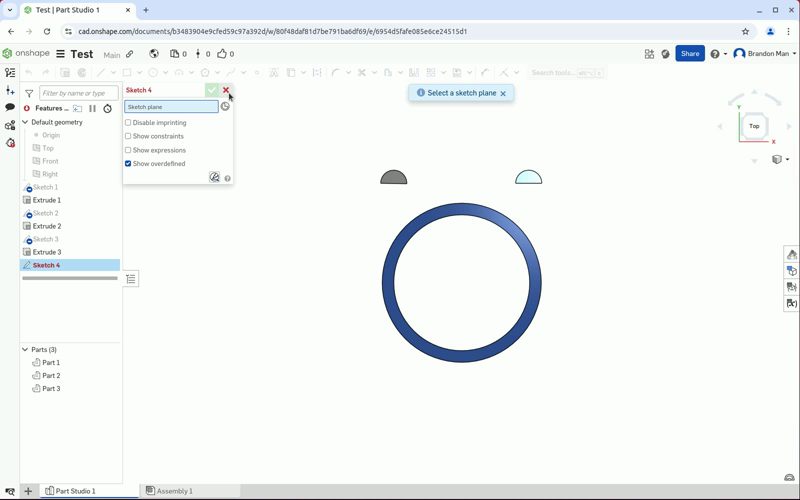
mouse_move(73, 150)
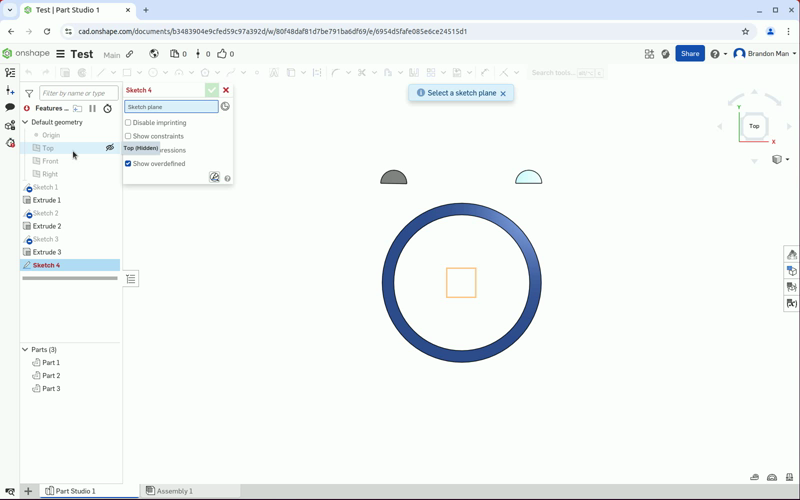
click(73, 150)
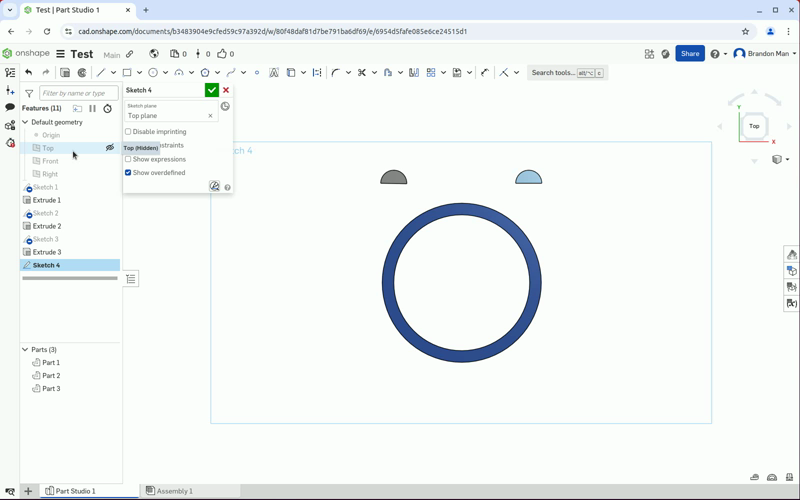
mouse_move(73, 352)
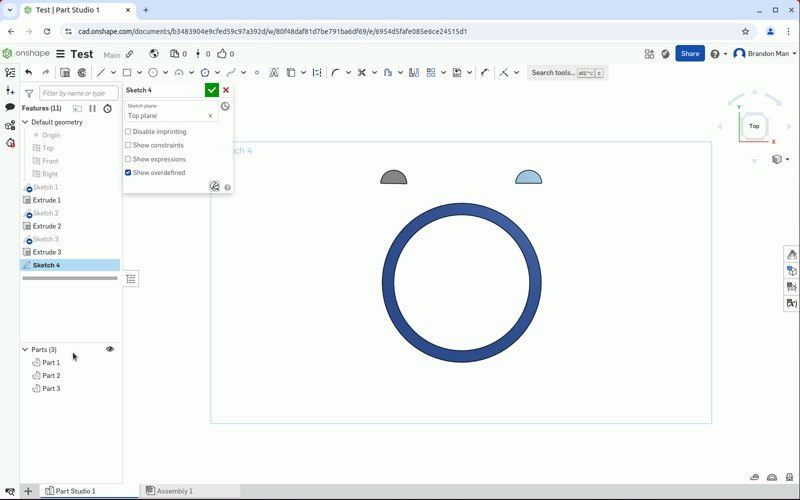
key(y)
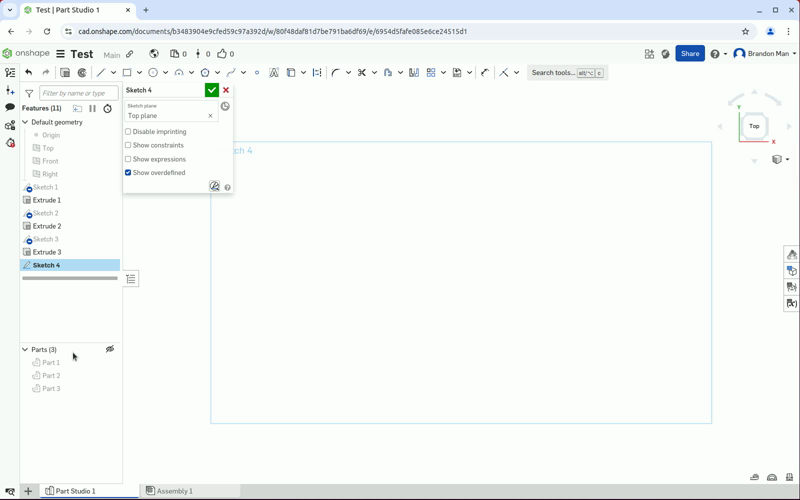
key(a)
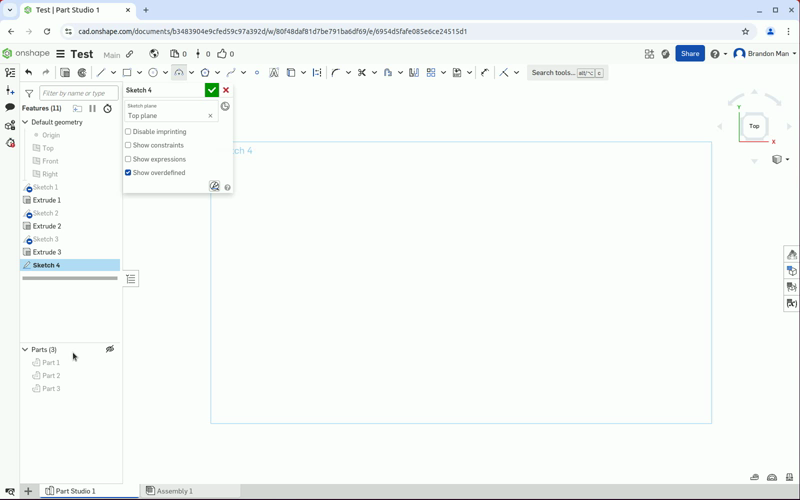
key_down(shift)
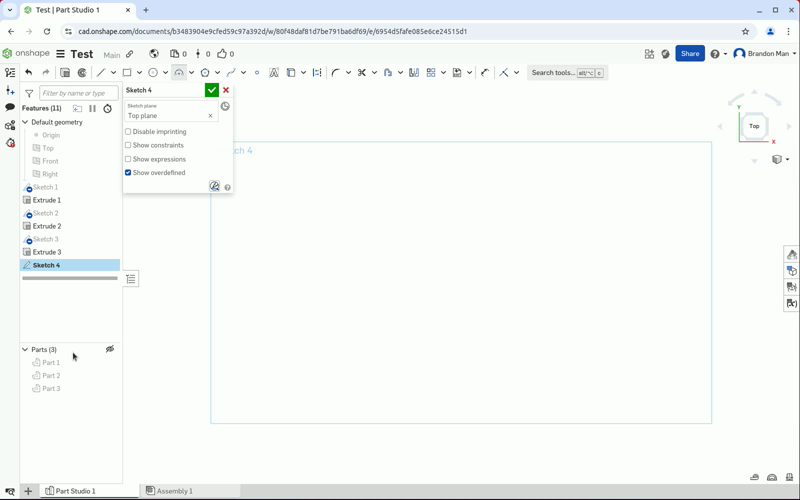
mouse_move(380, 282)
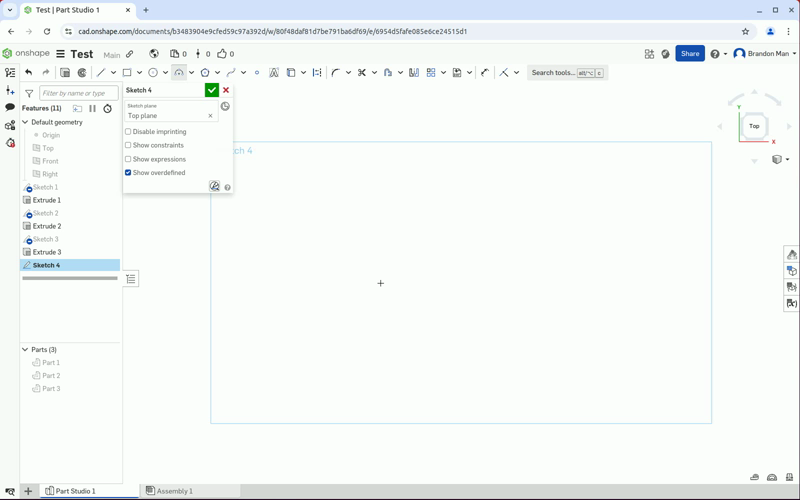
click(380, 282)
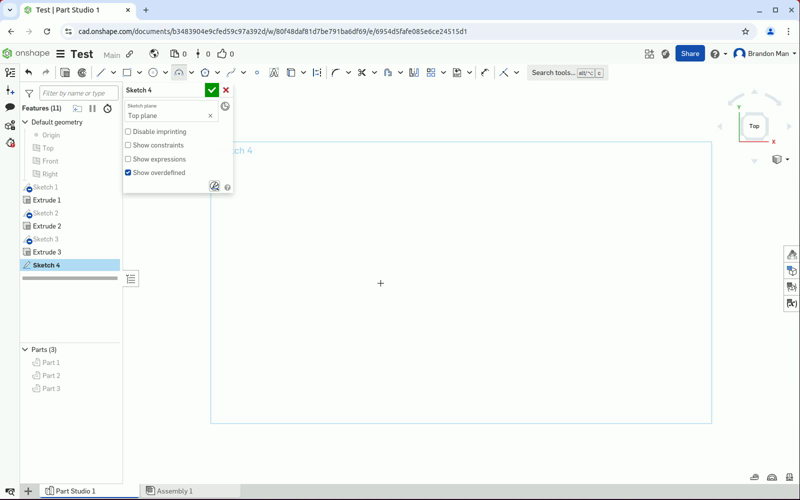
key_up(shift)
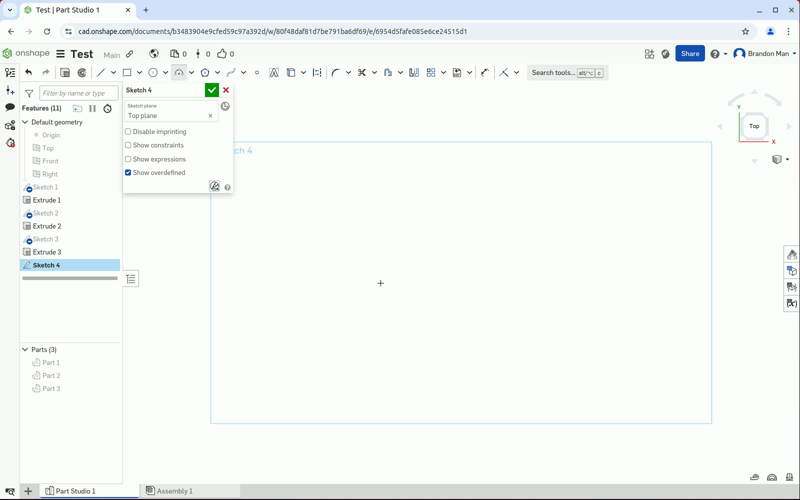
key_down(shift)
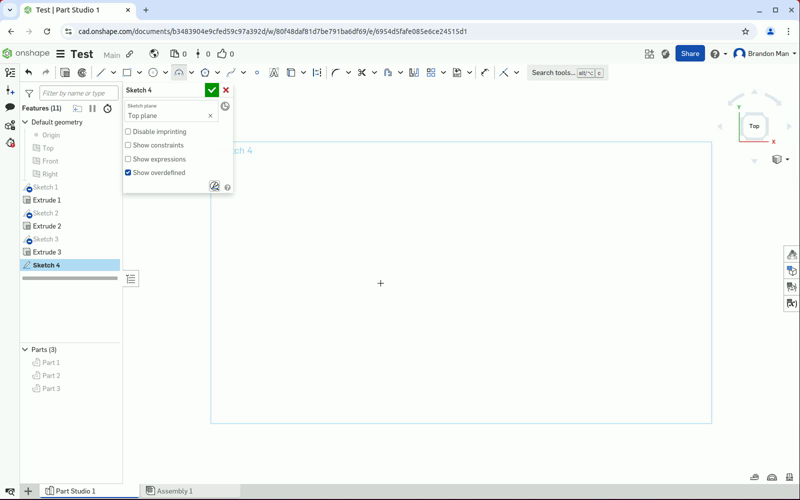
mouse_move(541, 282)
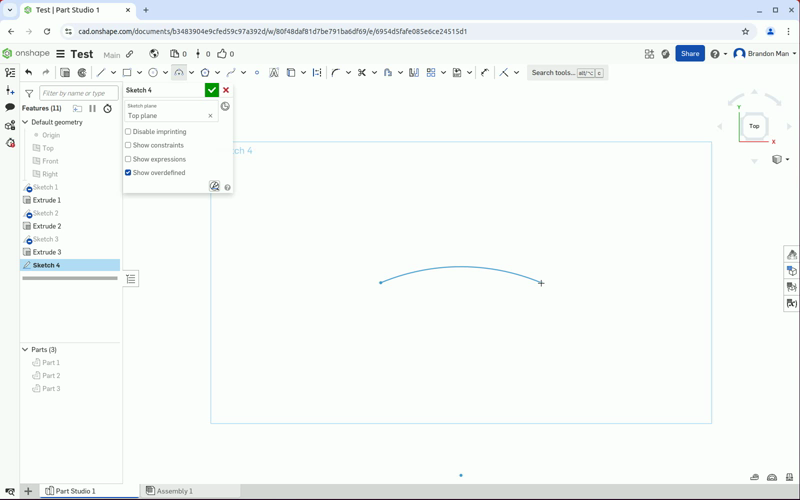
click(541, 282)
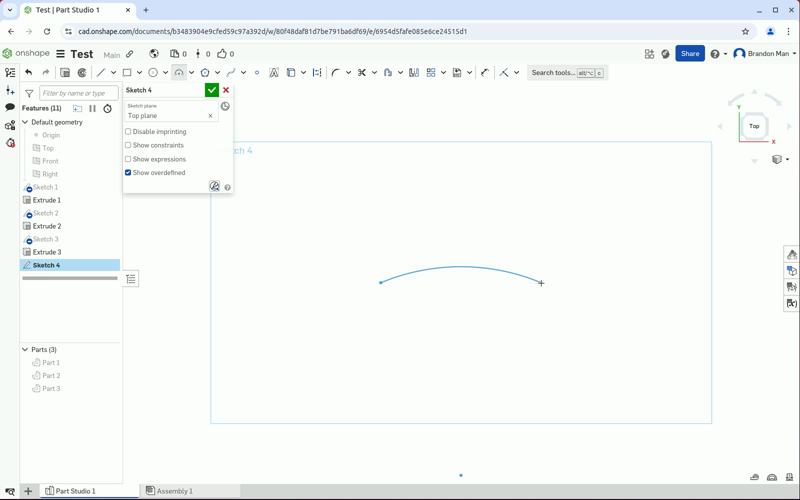
mouse_move(461, 202)
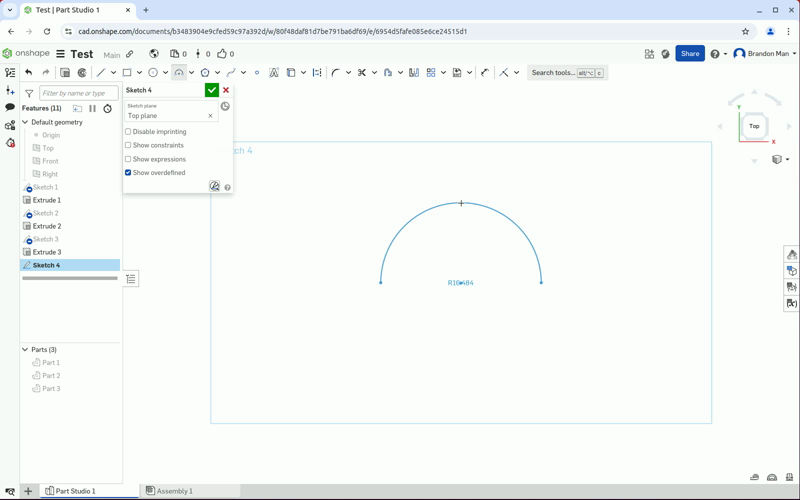
click(461, 202)
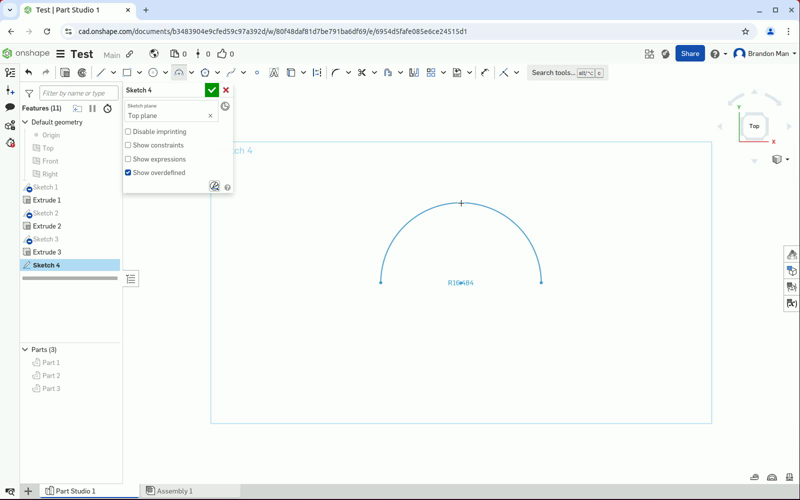
key_up(shift)
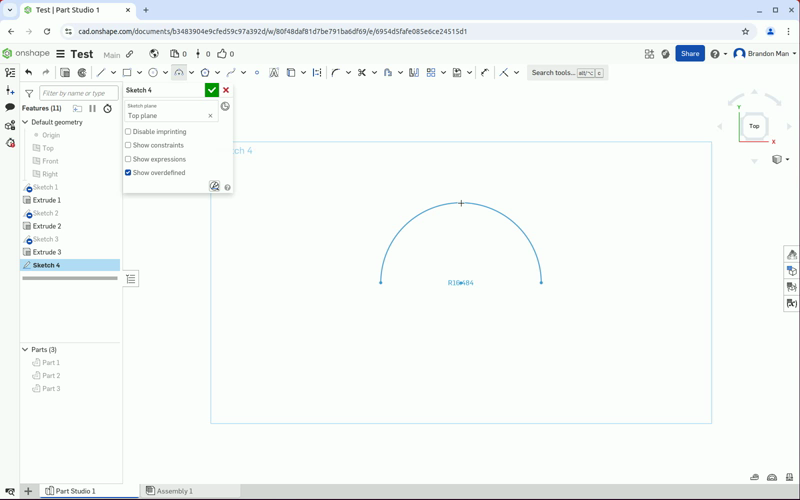
key(esc)
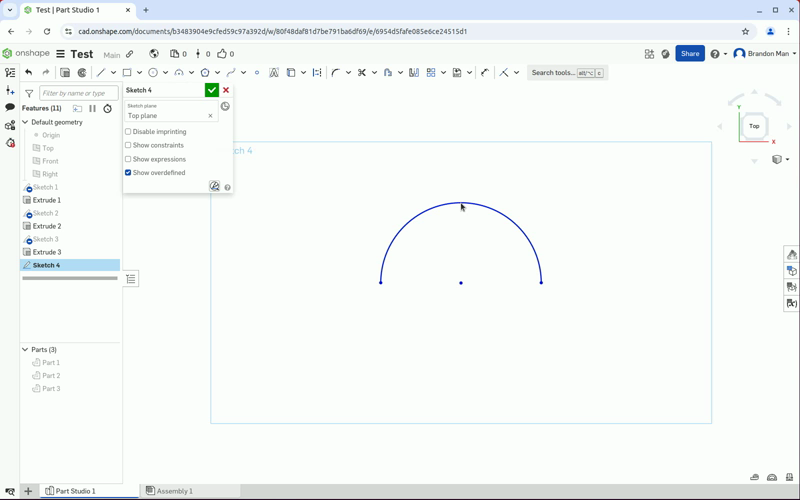
key(l)
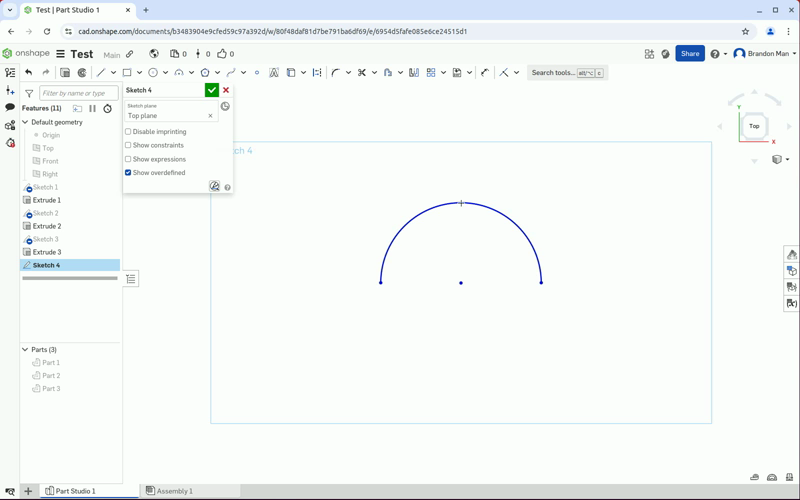
mouse_move(541, 282)
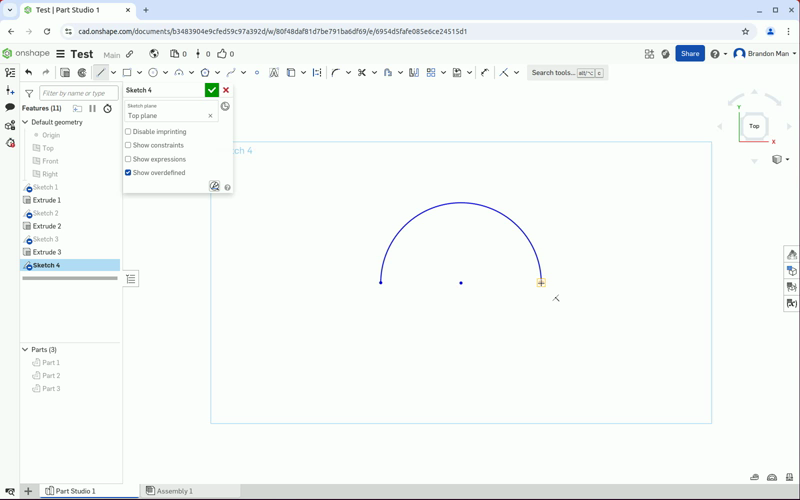
click(541, 282)
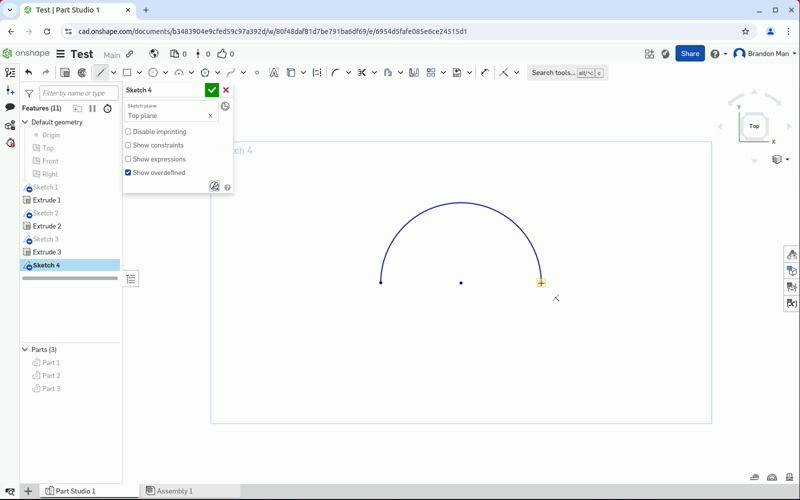
key_down(shift)
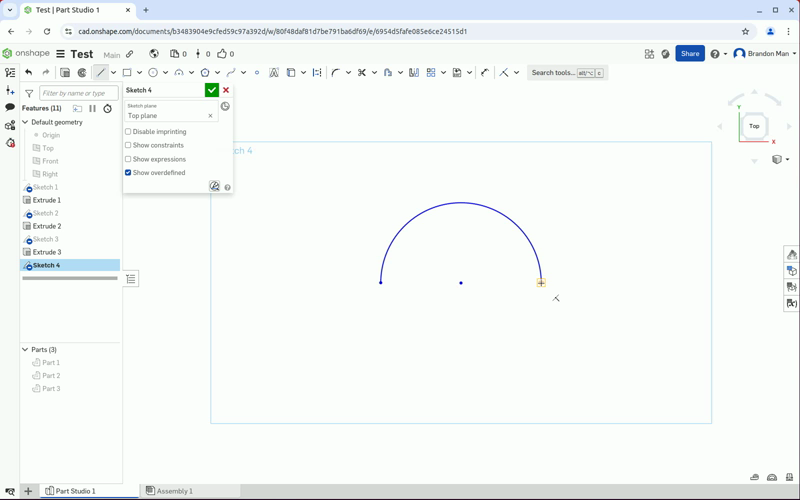
mouse_move(541, 183)
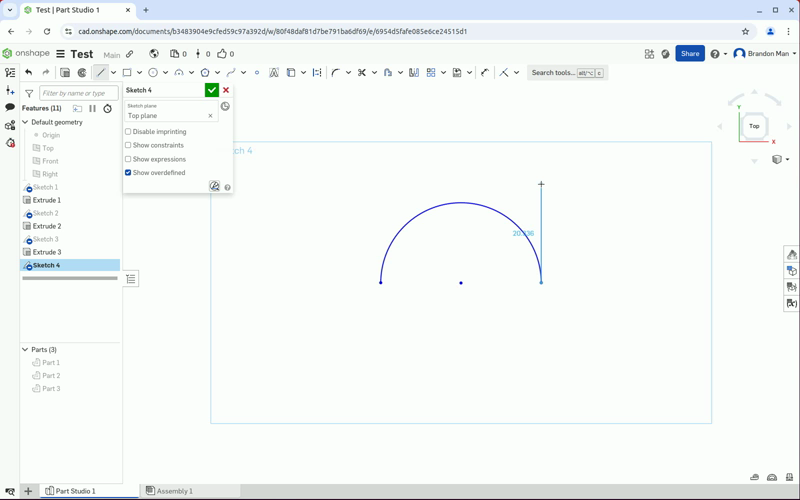
click(541, 183)
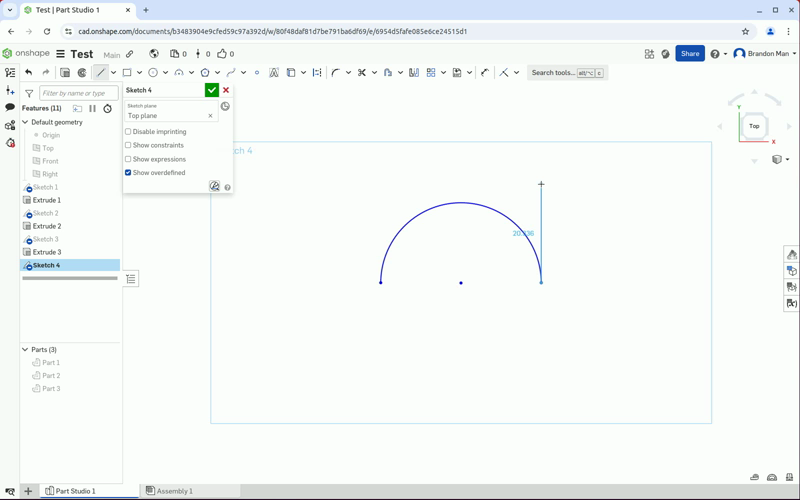
key_up(shift)
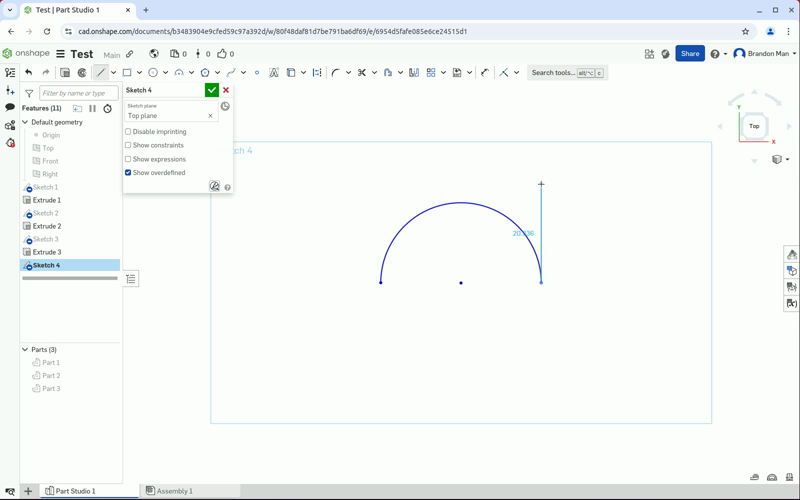
key_down(shift)
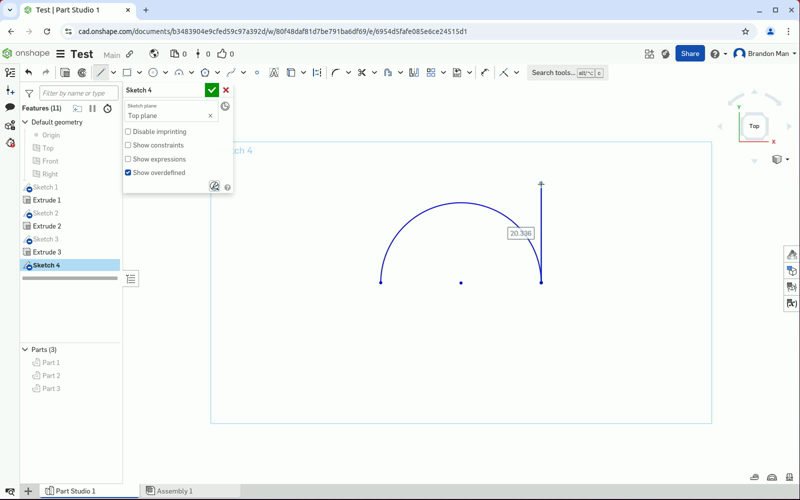
mouse_move(571, 183)
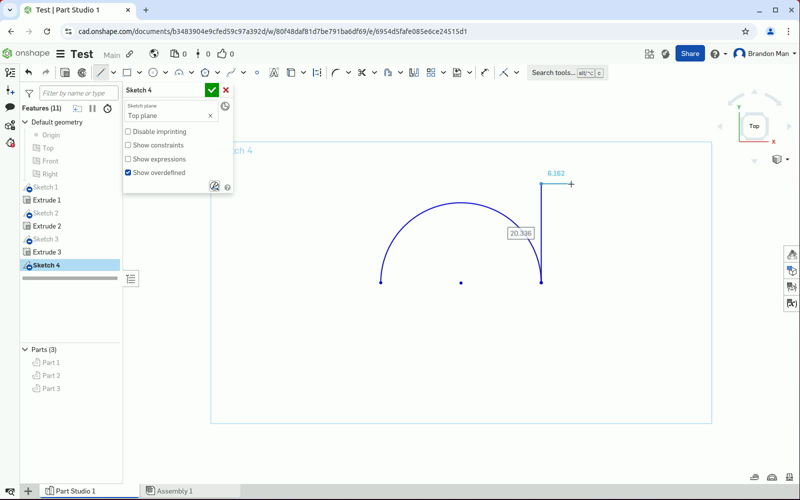
mouse_move(516, 183)
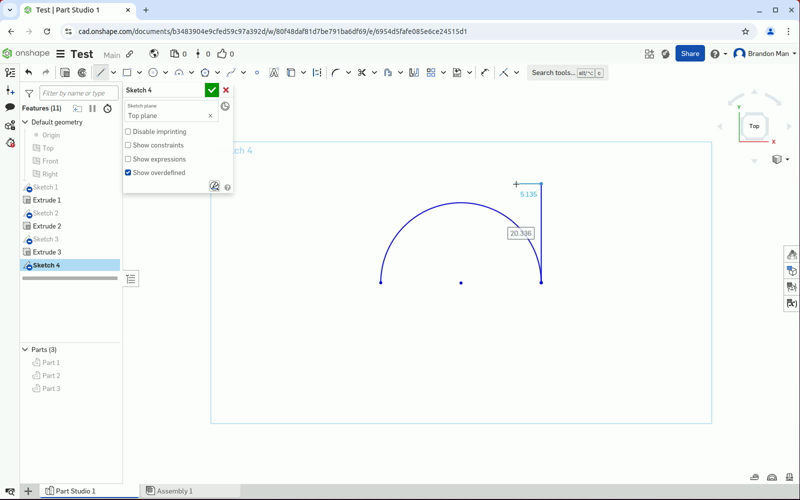
click(516, 183)
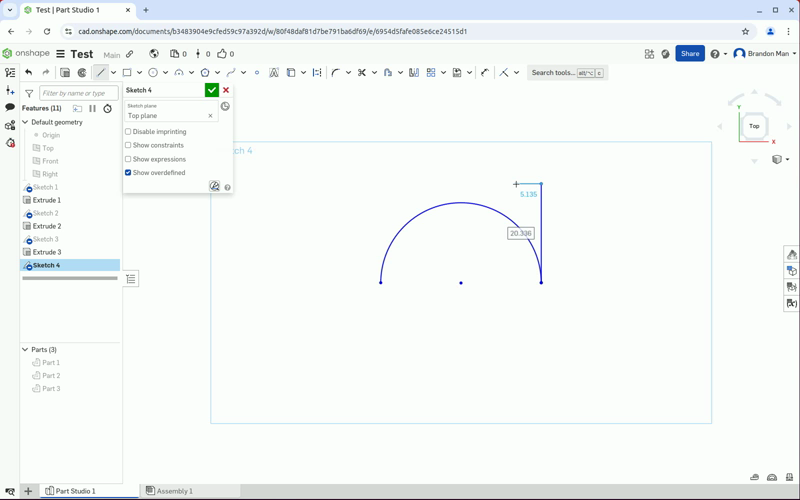
key_up(shift)
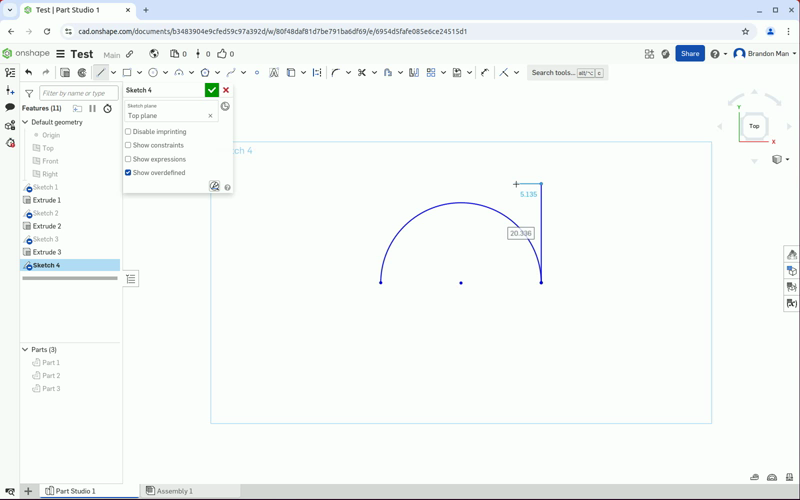
key_down(shift)
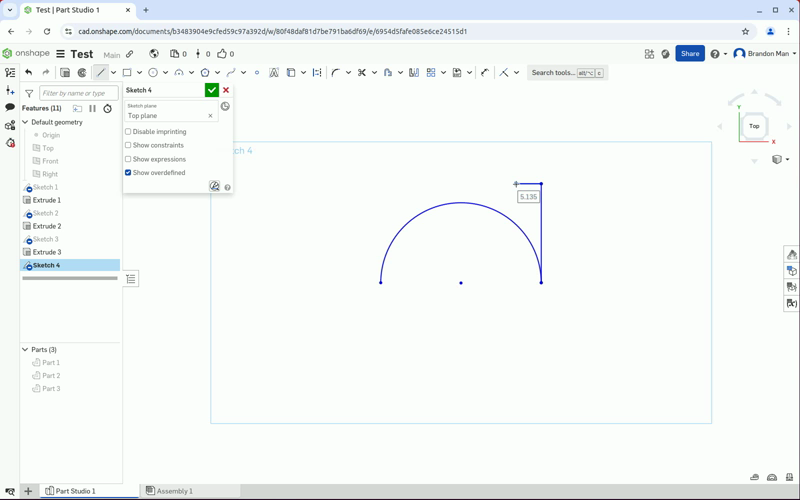
mouse_move(546, 183)
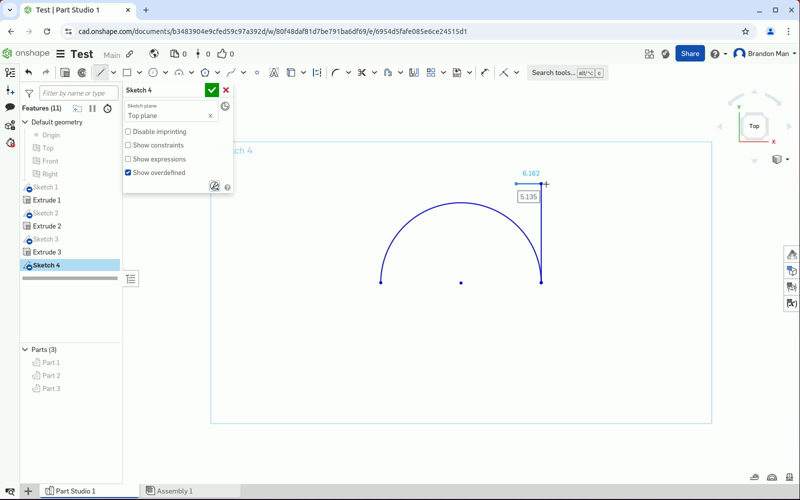
mouse_move(516, 200)
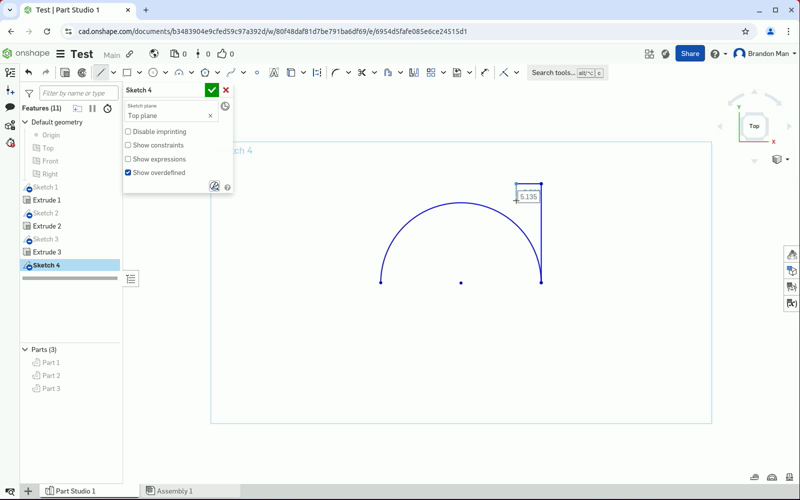
click(516, 200)
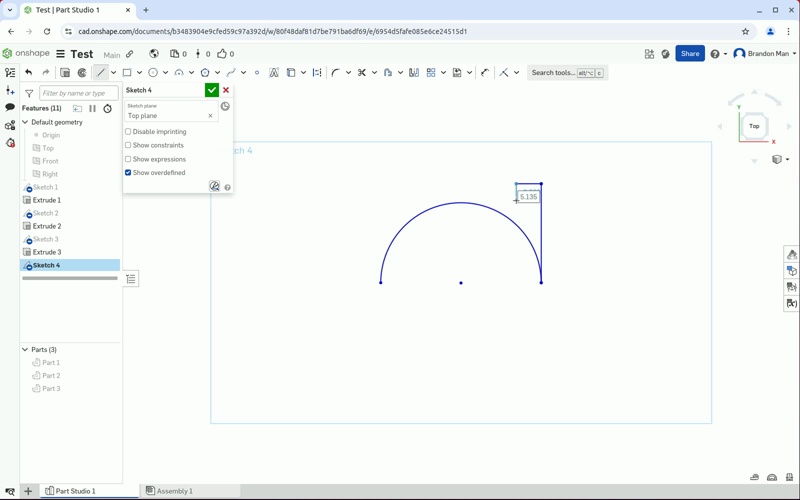
key_up(shift)
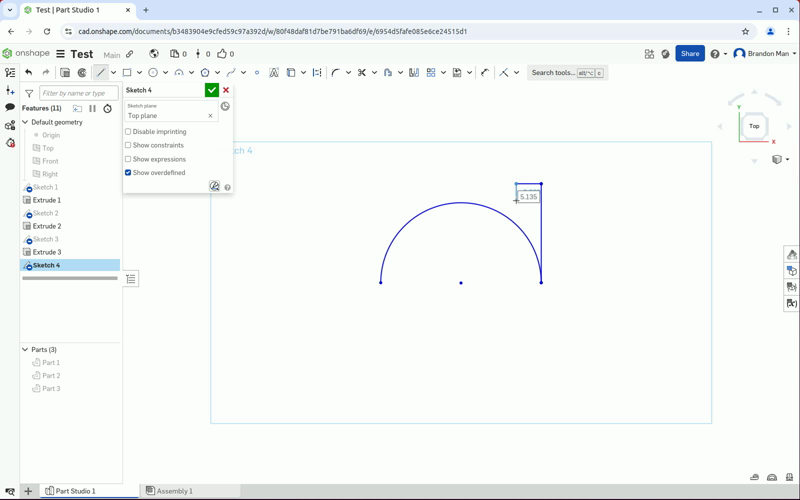
key(esc)
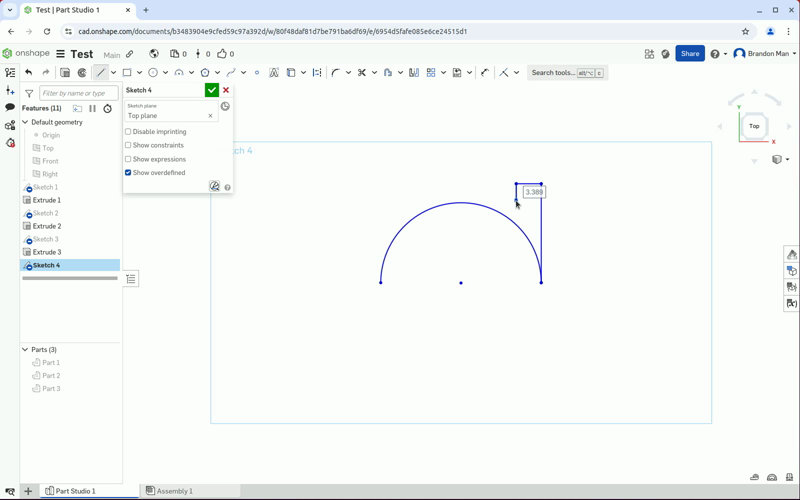
key(a)
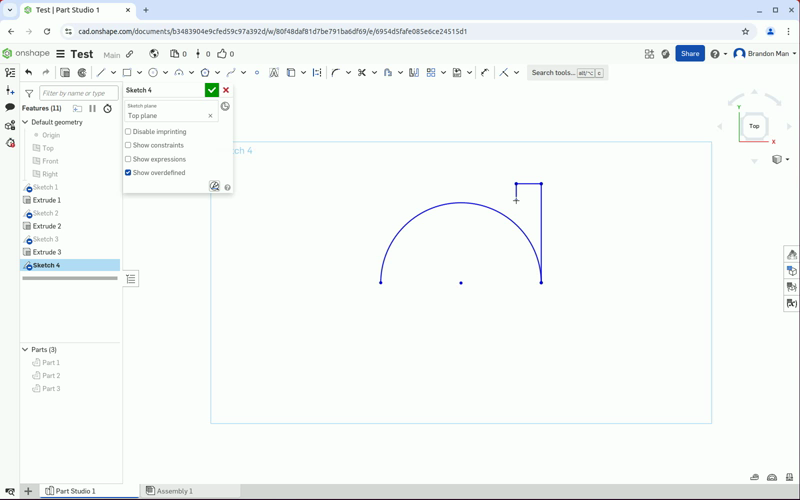
mouse_move(516, 200)
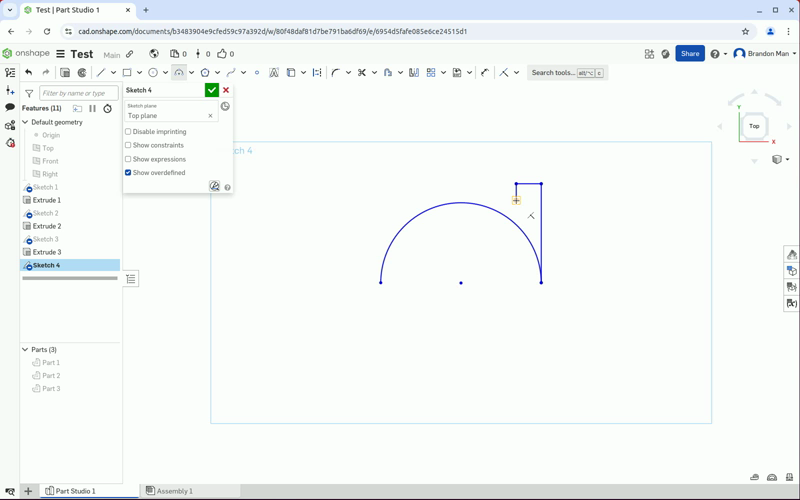
click(516, 200)
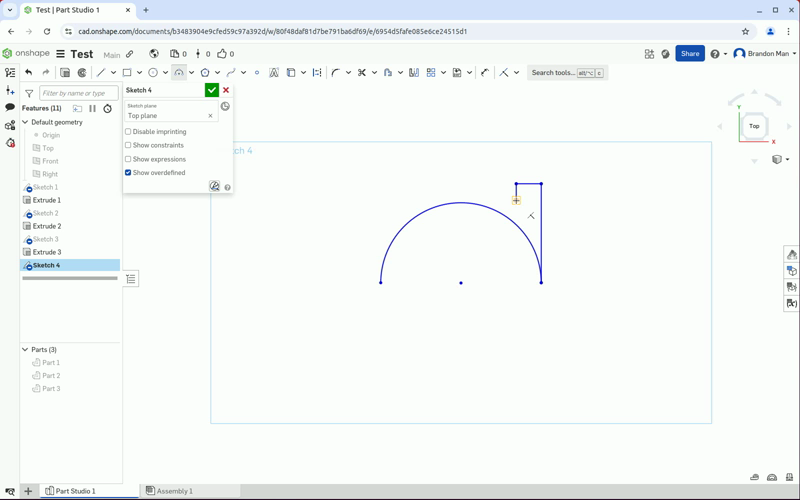
key_down(shift)
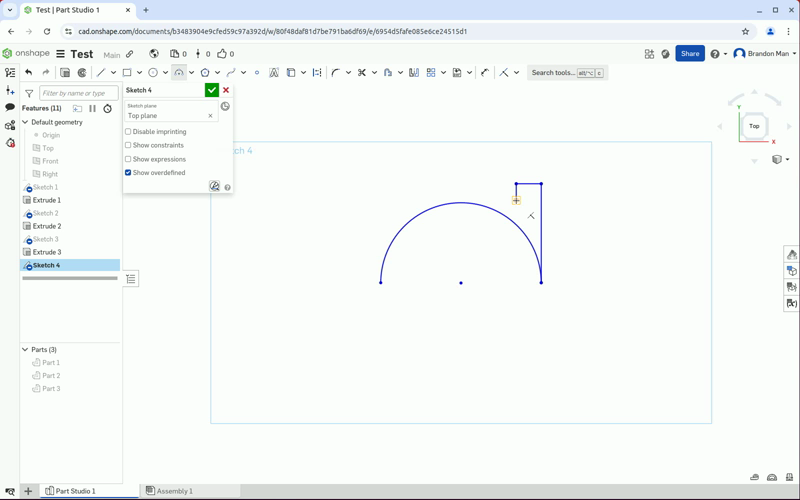
mouse_move(406, 200)
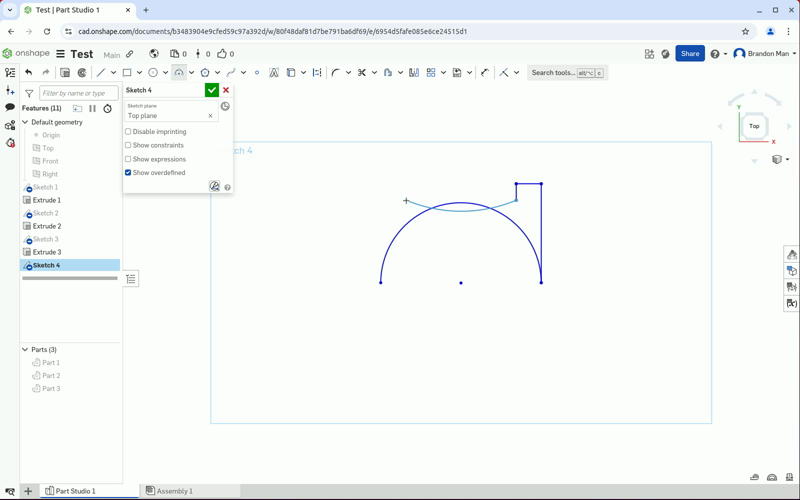
click(406, 200)
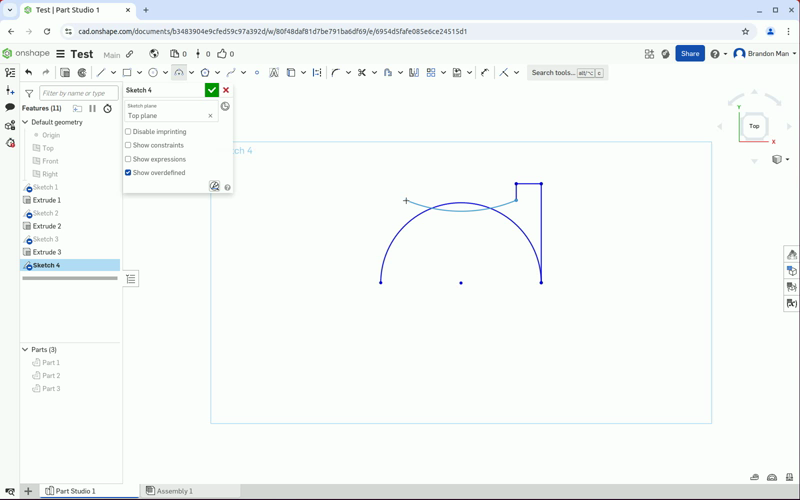
mouse_move(461, 189)
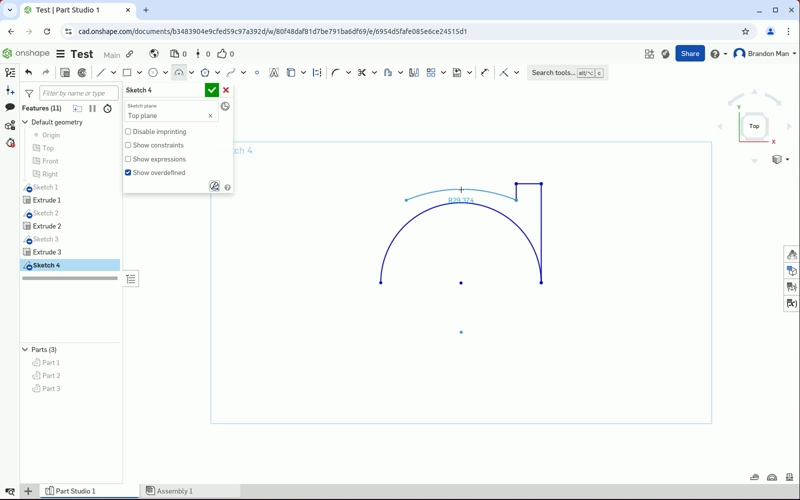
click(461, 189)
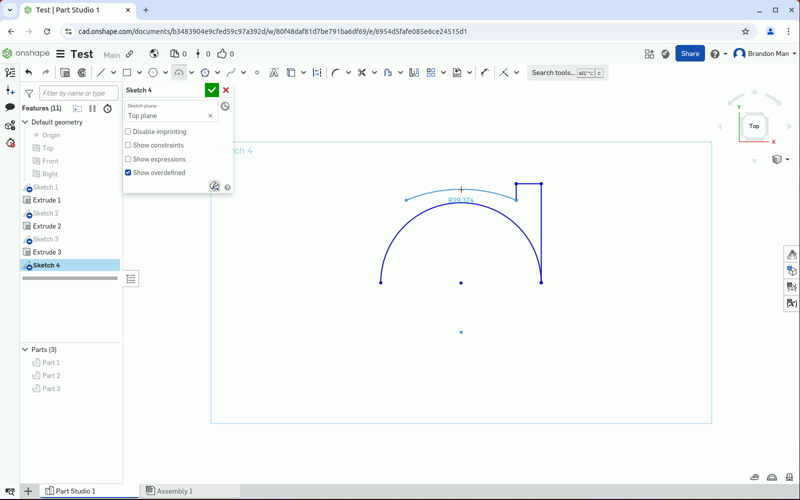
key_up(shift)
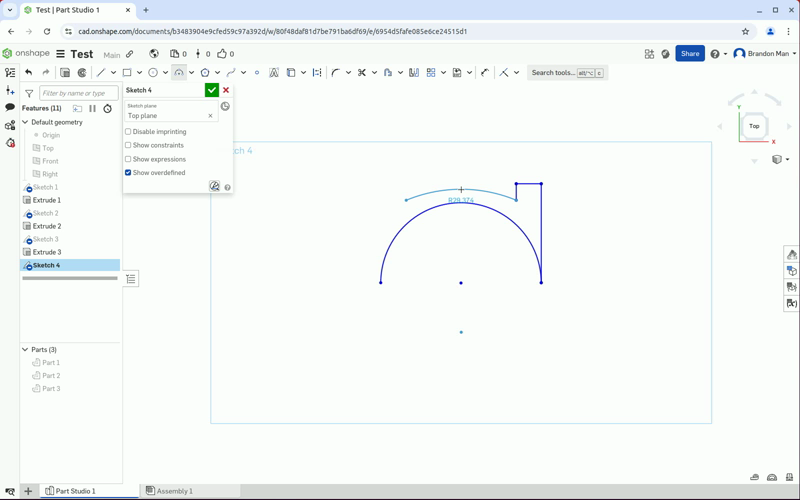
key(esc)
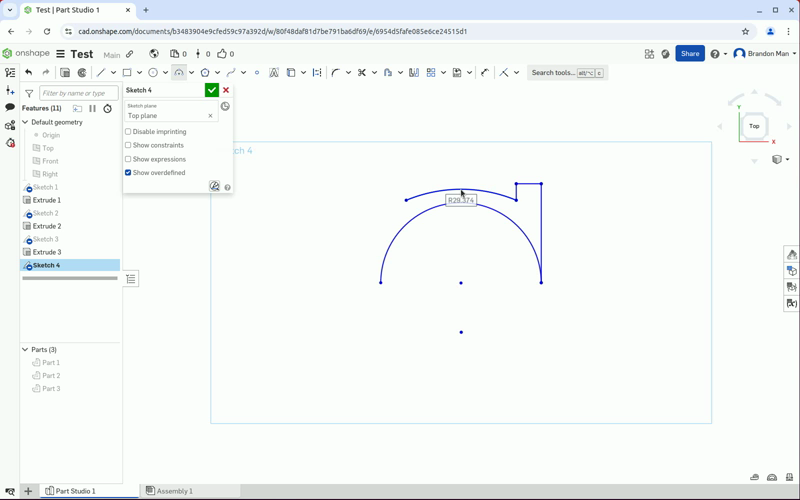
key(l)
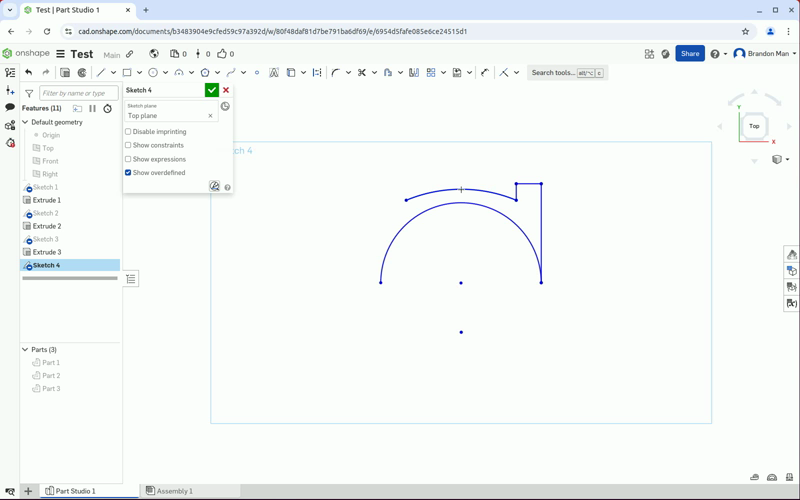
mouse_move(406, 200)
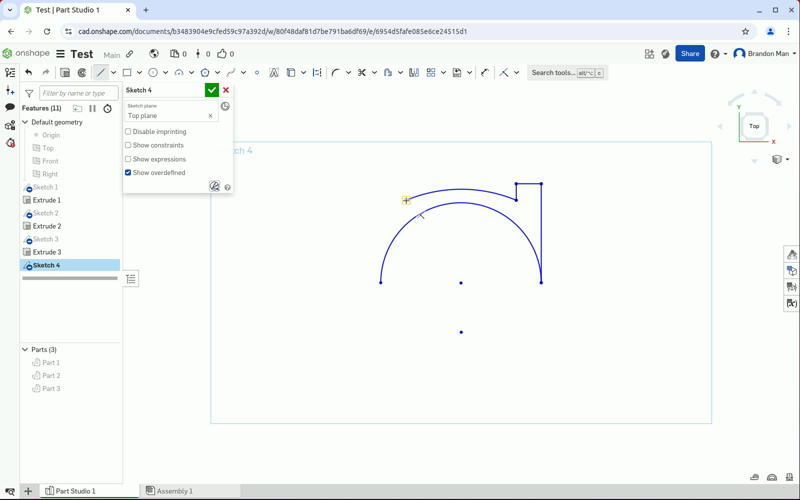
click(406, 200)
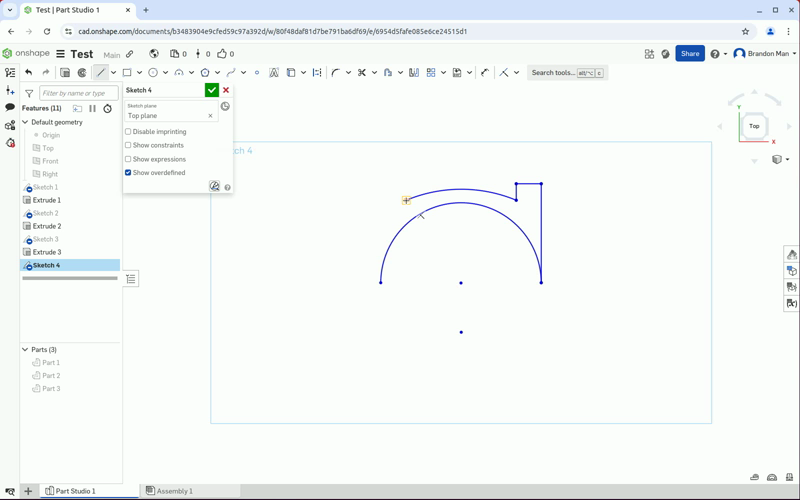
key_down(shift)
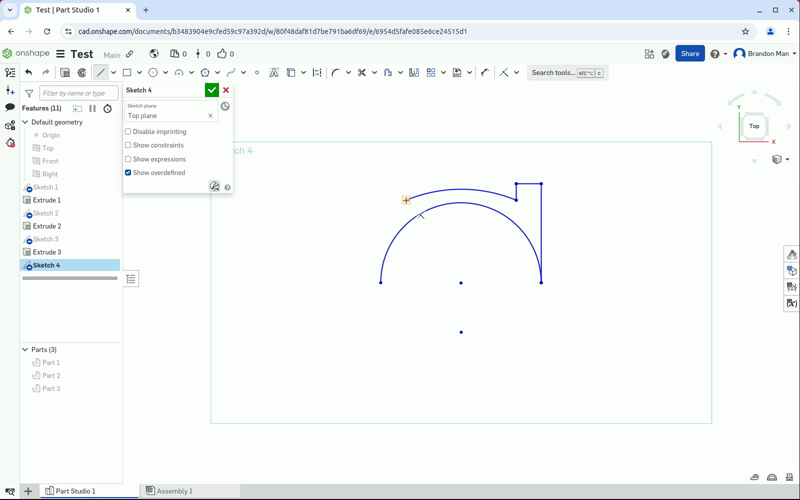
mouse_move(436, 200)
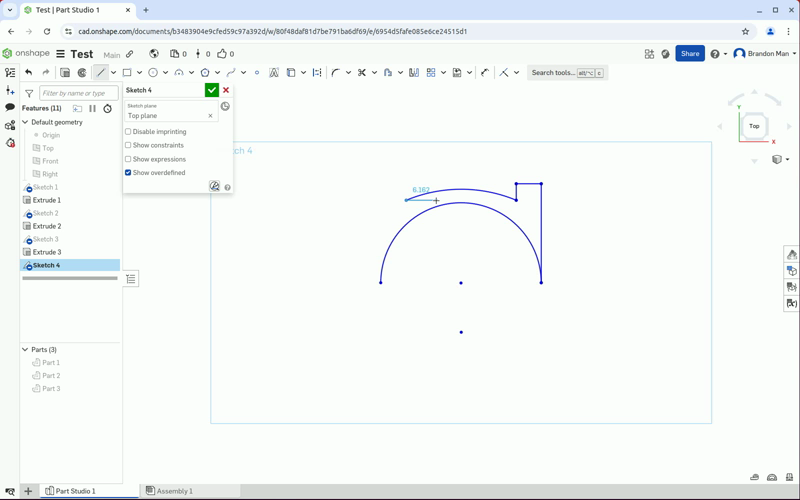
mouse_move(406, 183)
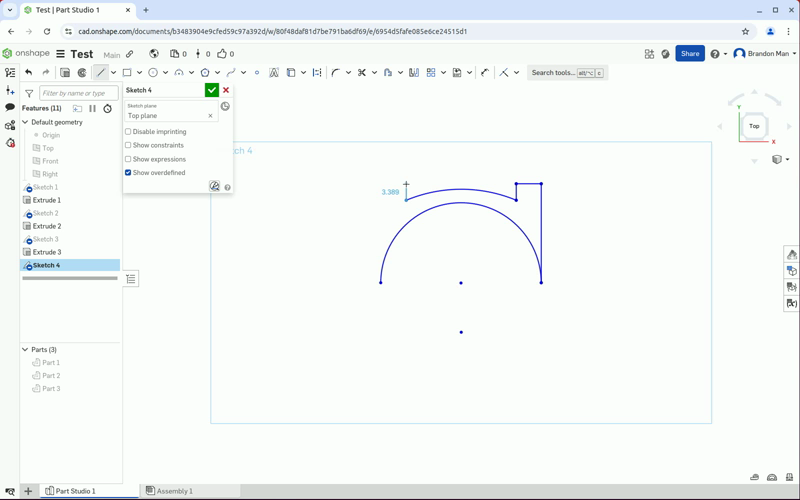
click(406, 183)
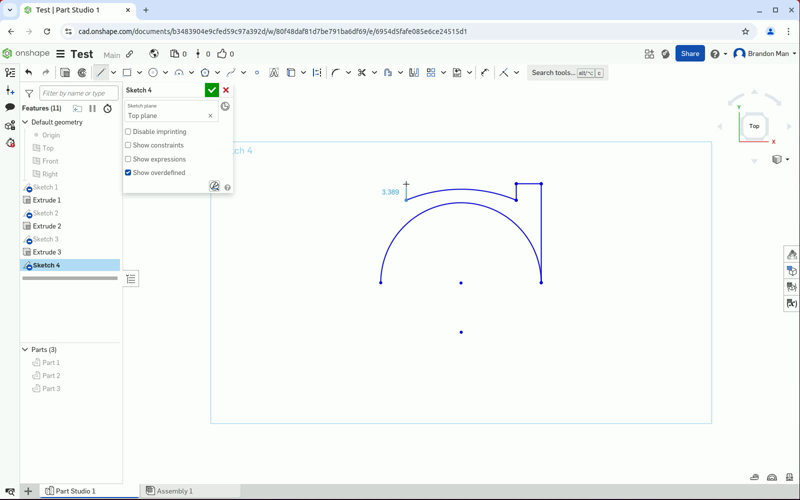
key_up(shift)
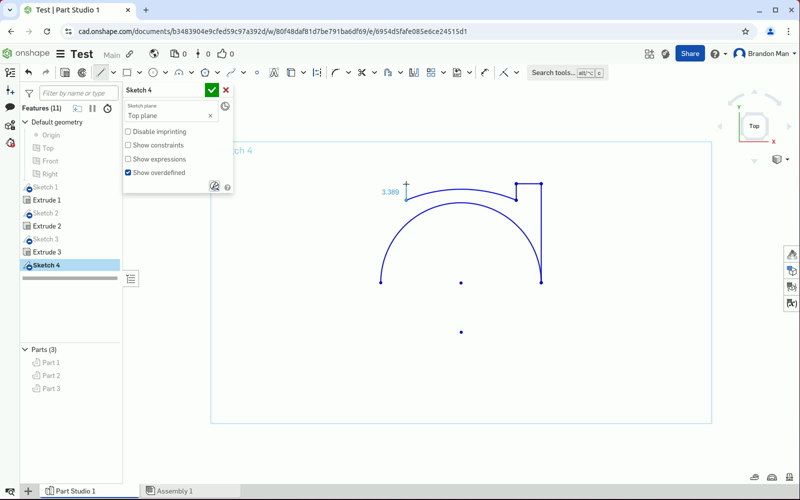
key_down(shift)
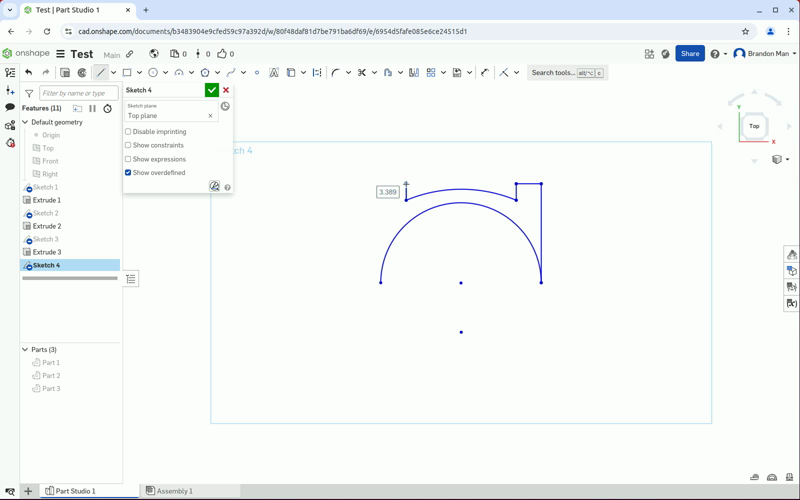
mouse_move(436, 183)
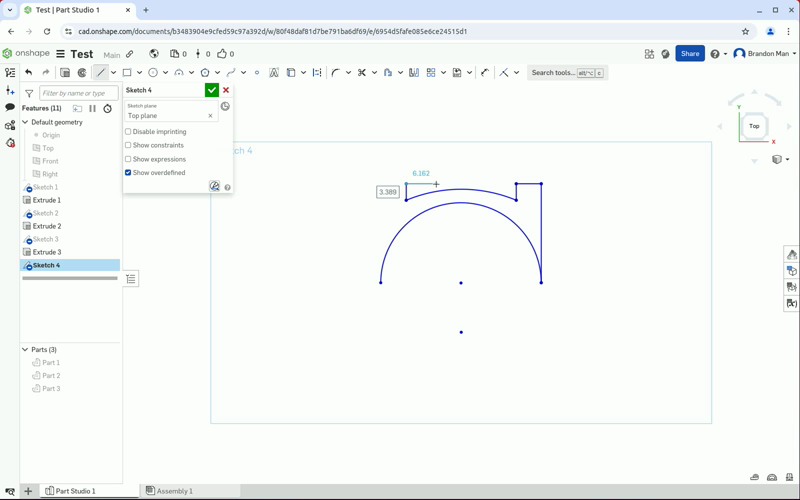
mouse_move(380, 183)
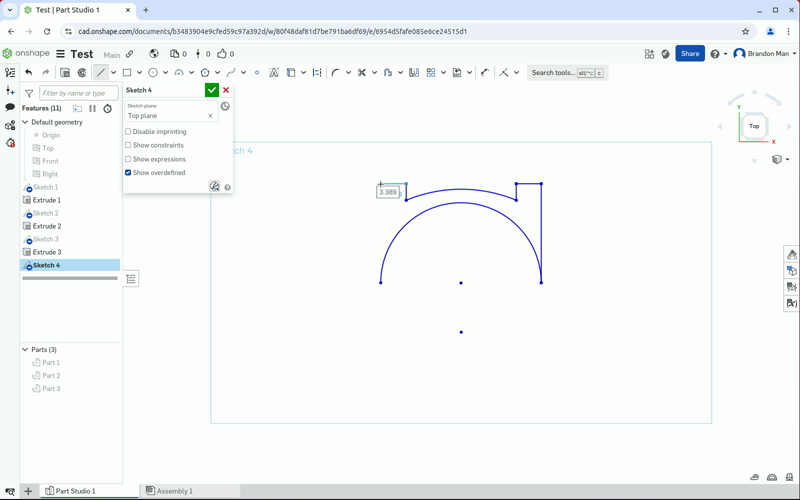
click(380, 183)
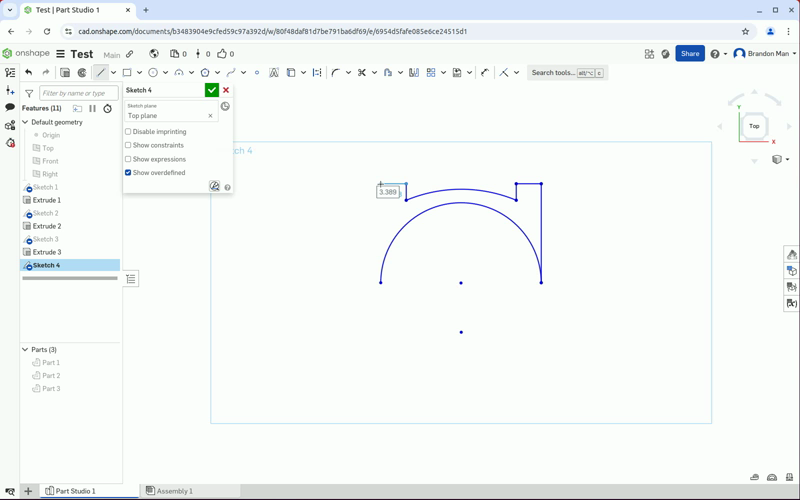
key_up(shift)
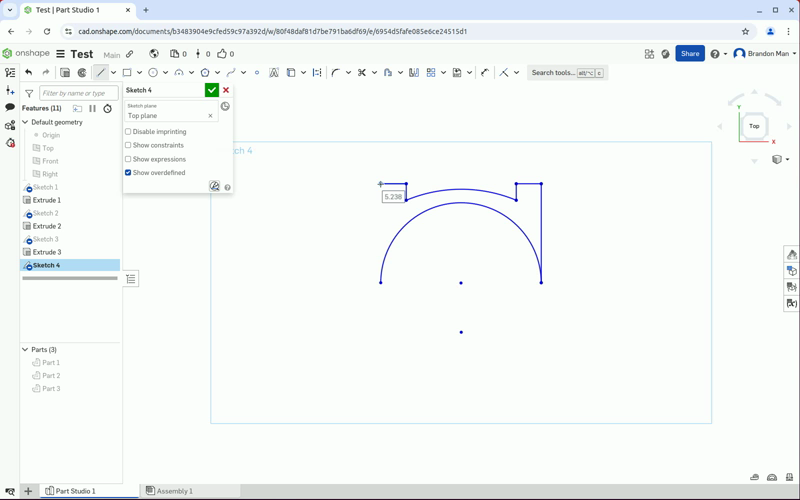
key_down(shift)
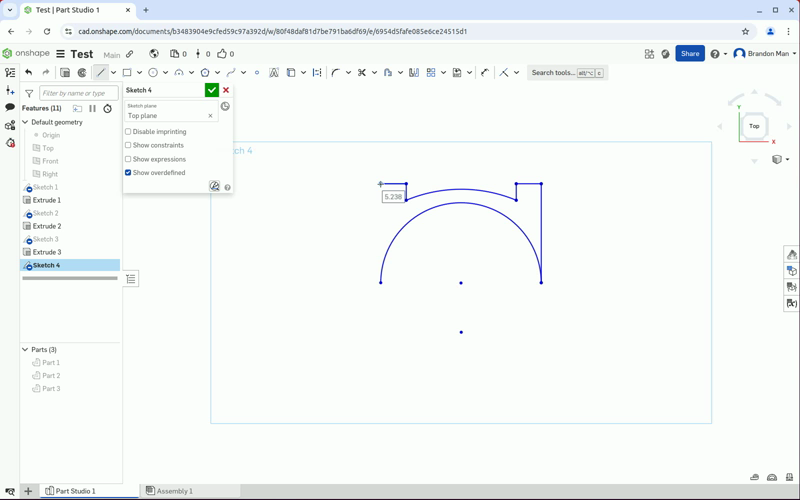
mouse_move(380, 282)
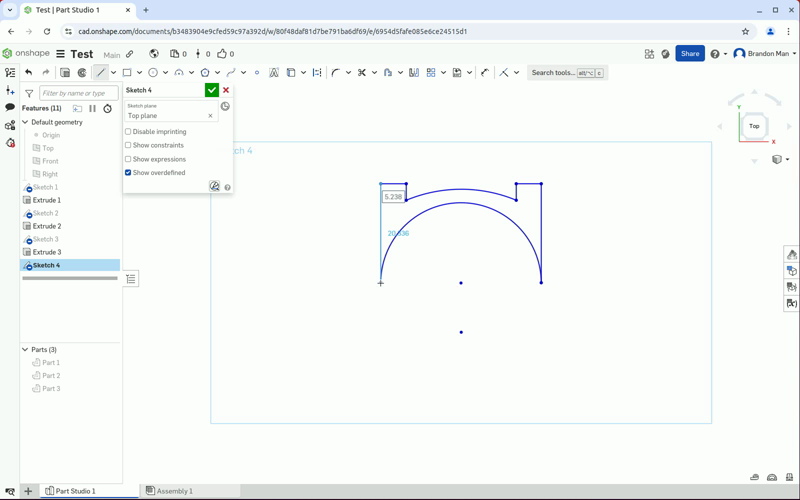
key_up(shift)
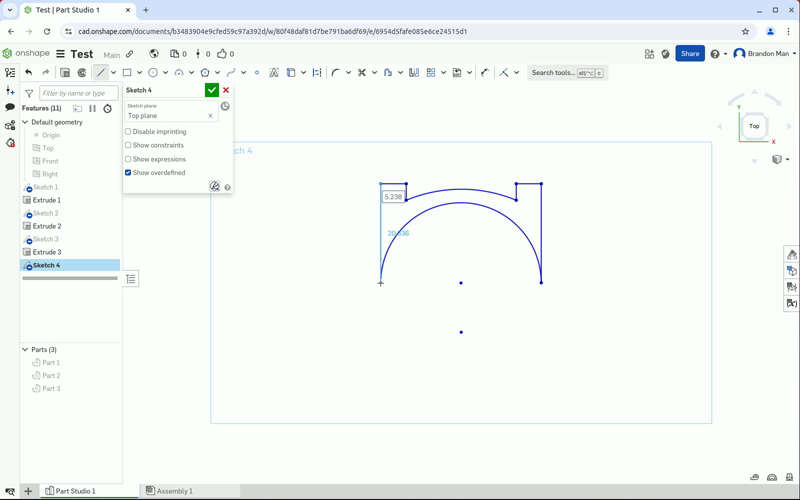
click(380, 282)
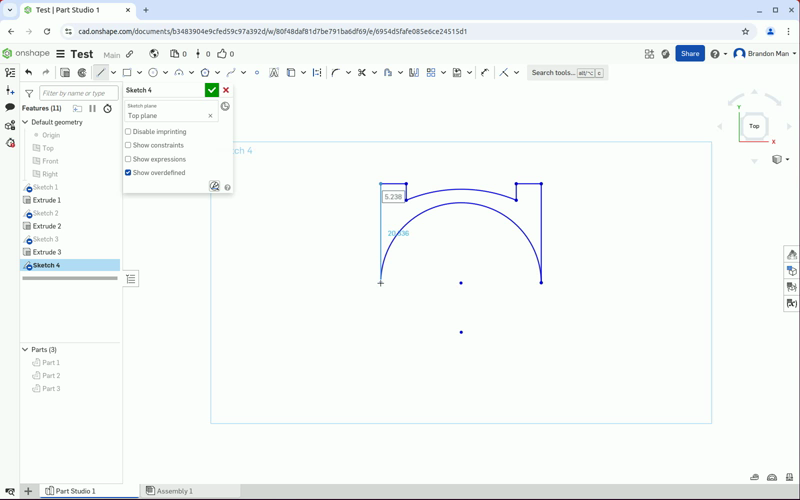
key(esc)
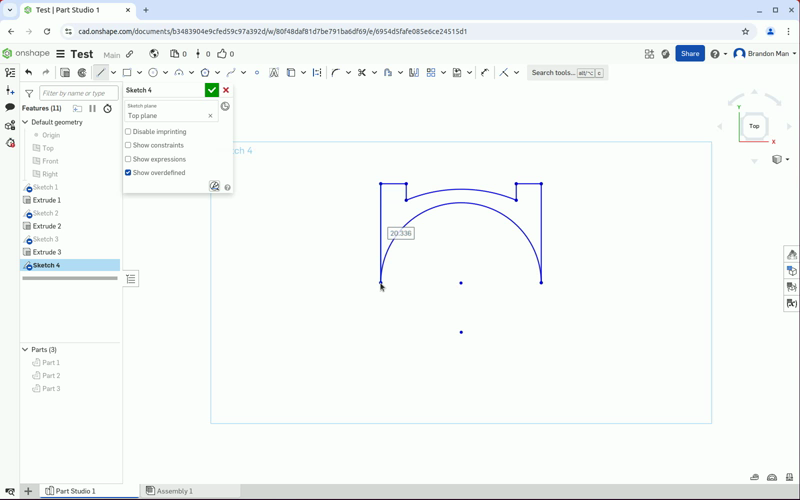
mouse_move(503, 207)
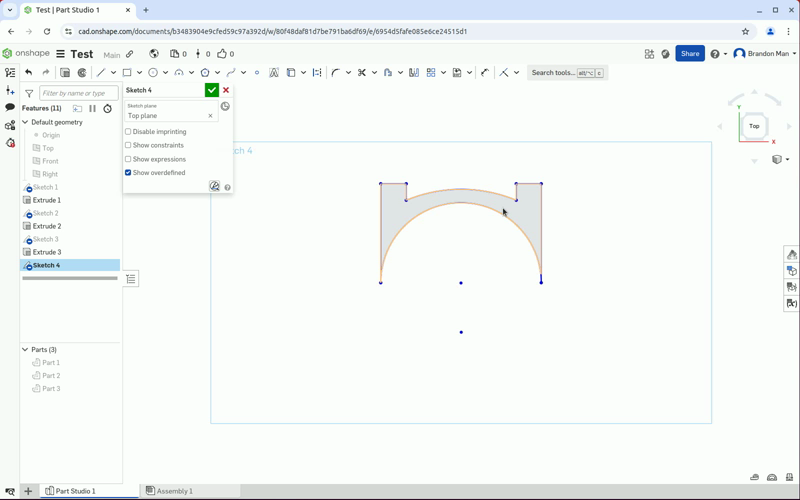
click(503, 207)
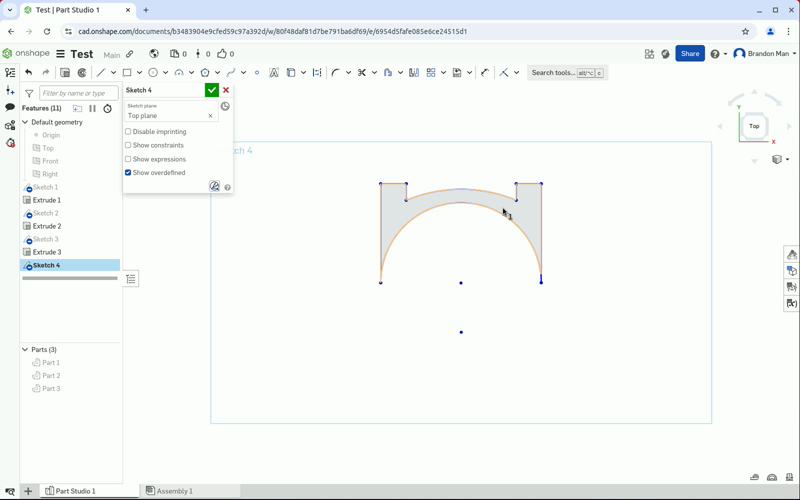
mouse_move(73, 352)
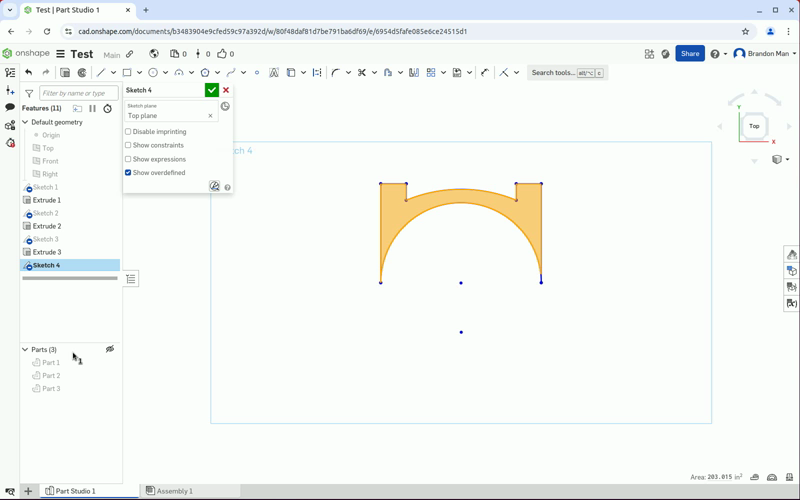
key(shift+y)
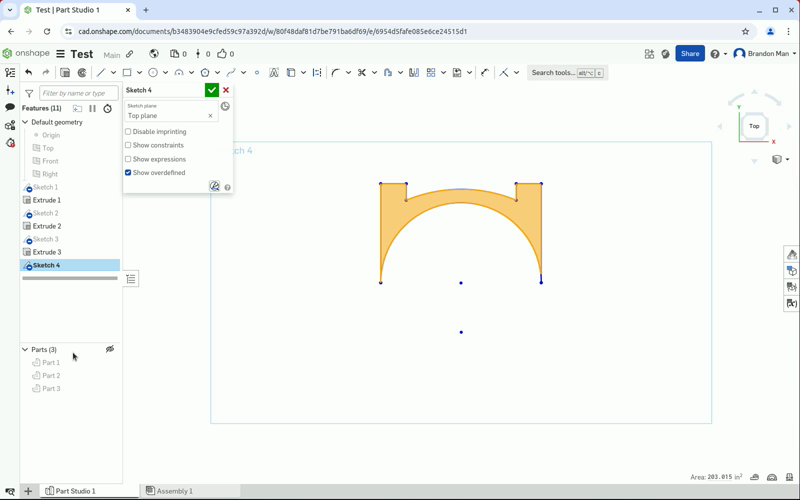
key(shift+e)
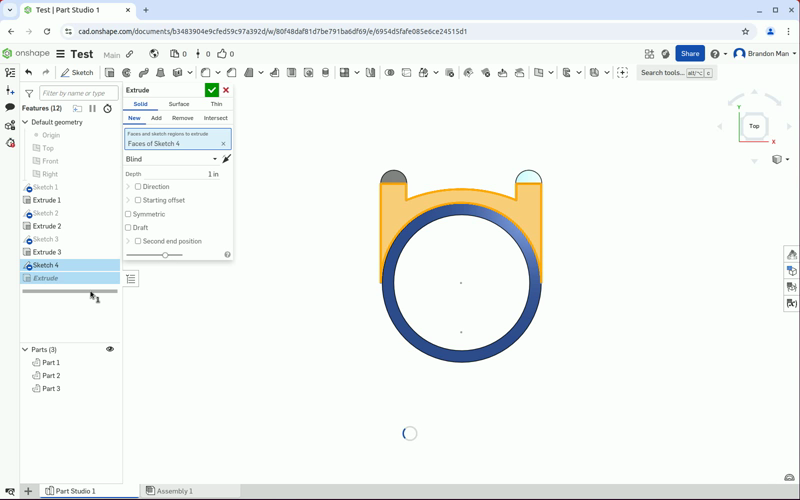
mouse_move(143, 106)
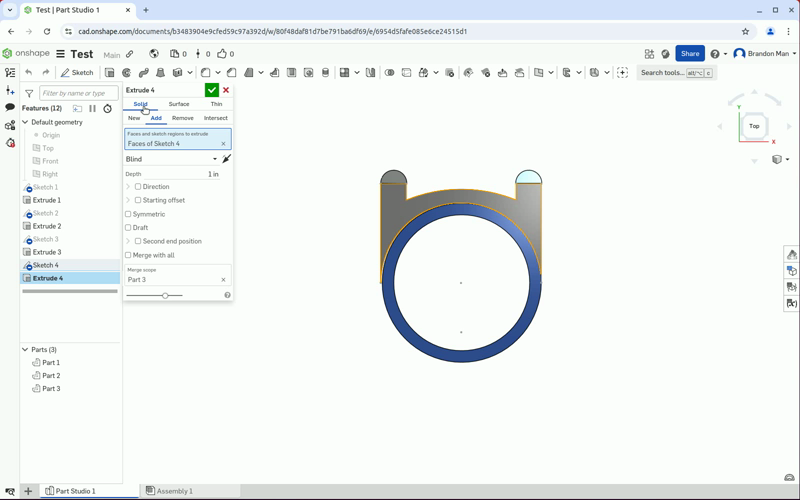
click(143, 106)
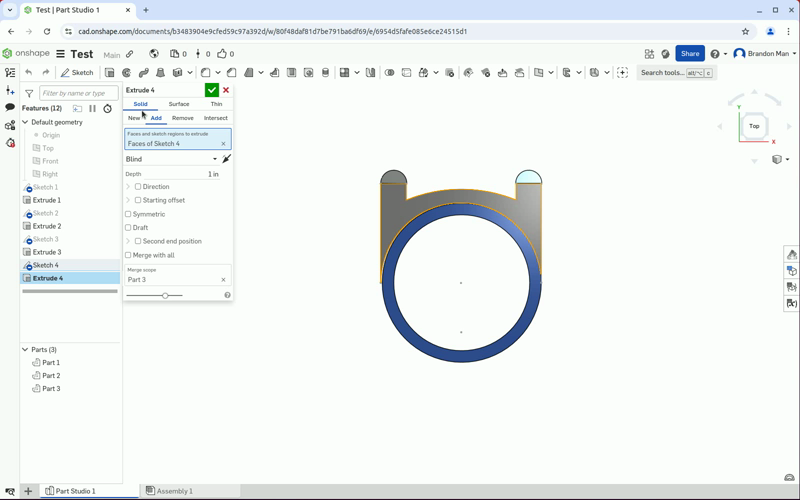
mouse_move(137, 120)
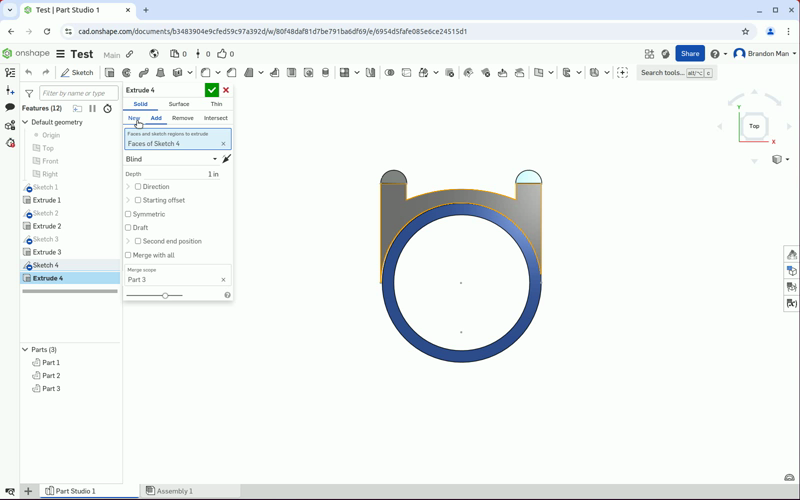
click(137, 120)
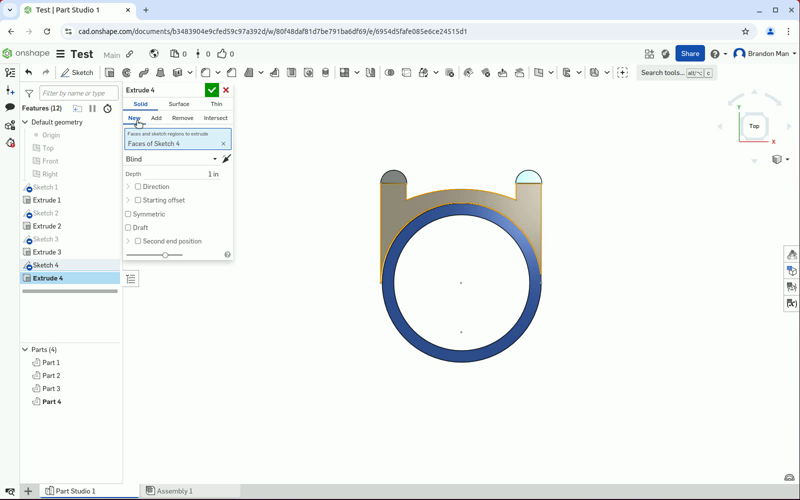
key(tab, 4)
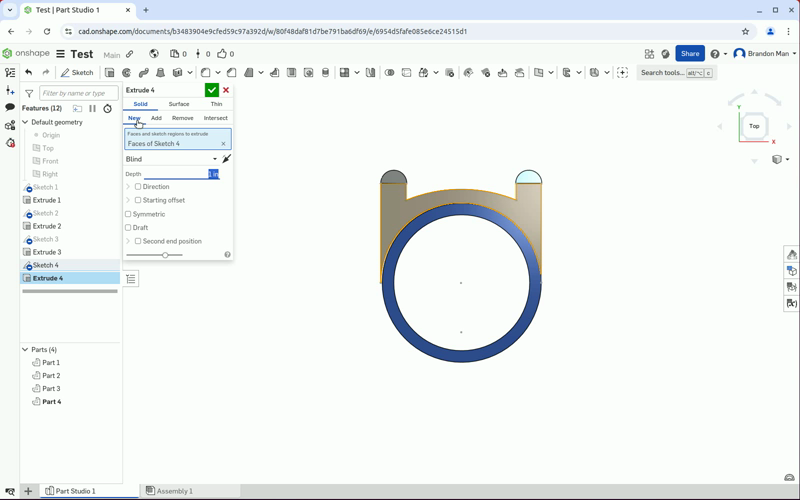
text(5.536)
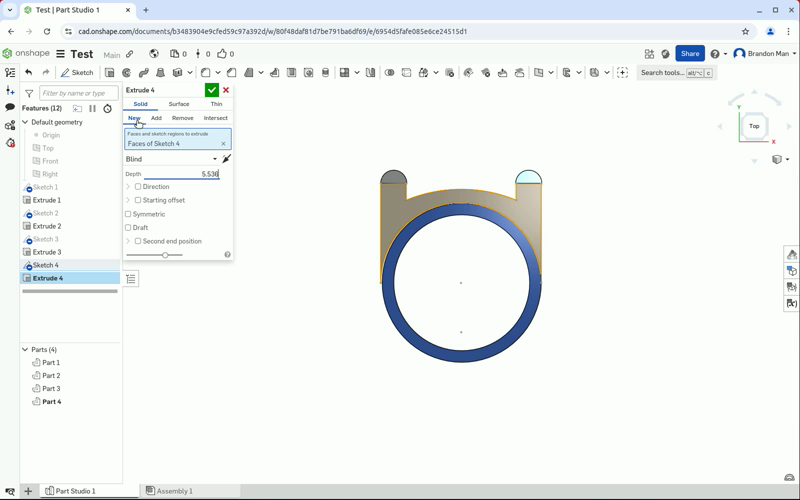
key(enter)
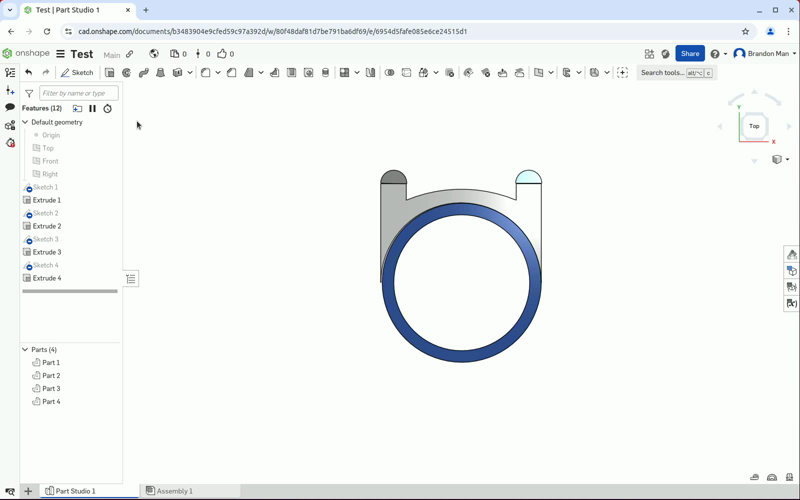
key(shift+h)
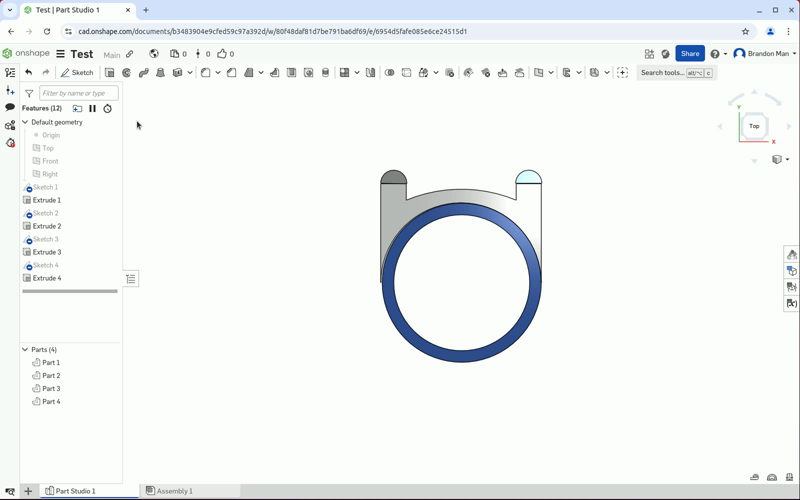
key(shift+h)
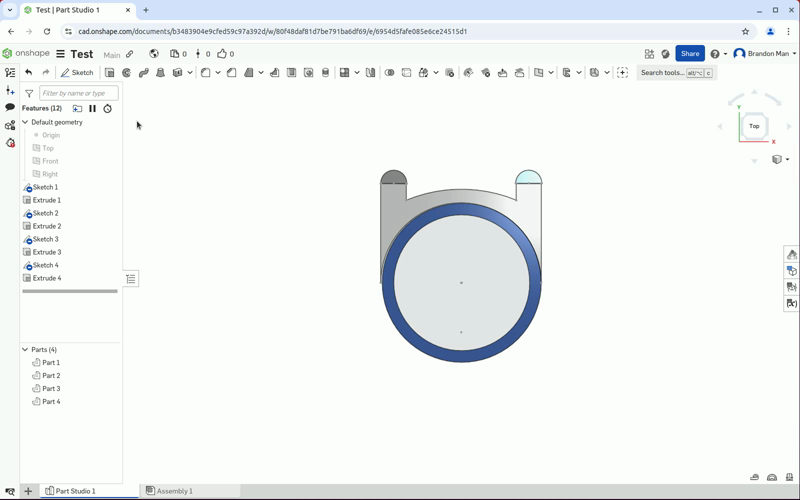
key(shift+7)
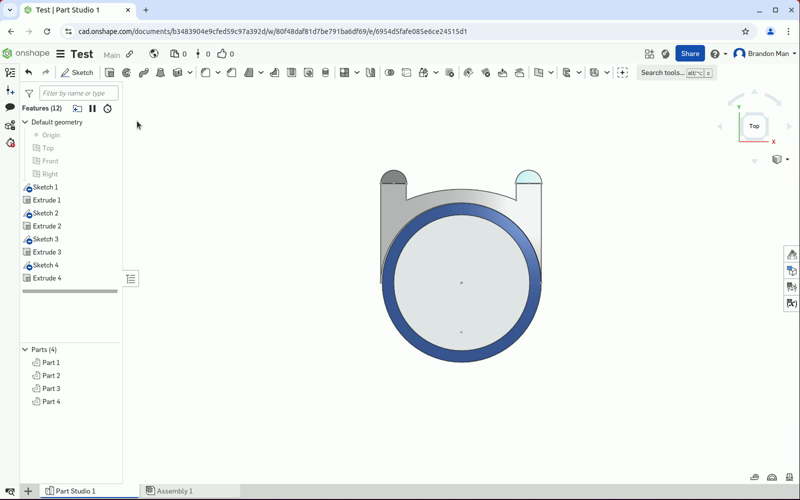
key(up, 3)
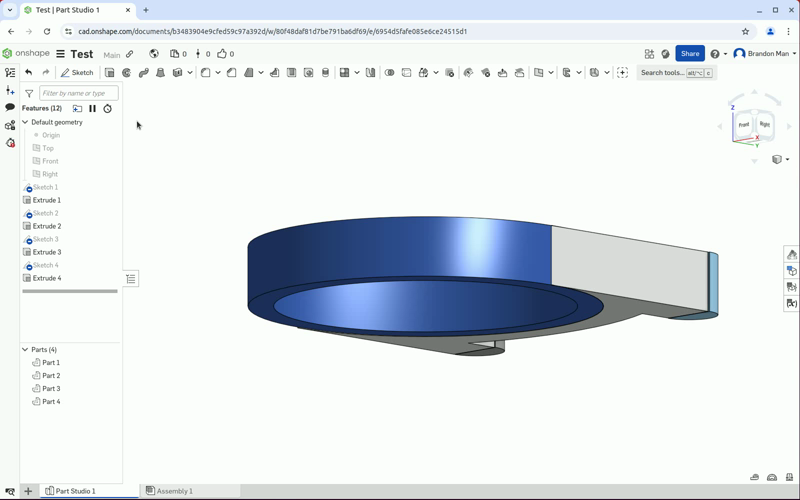
key(left, 3)
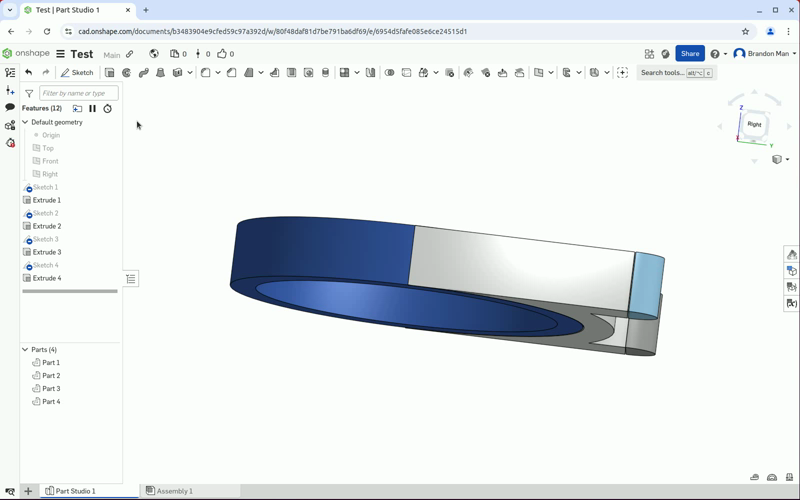
key(right, 3)
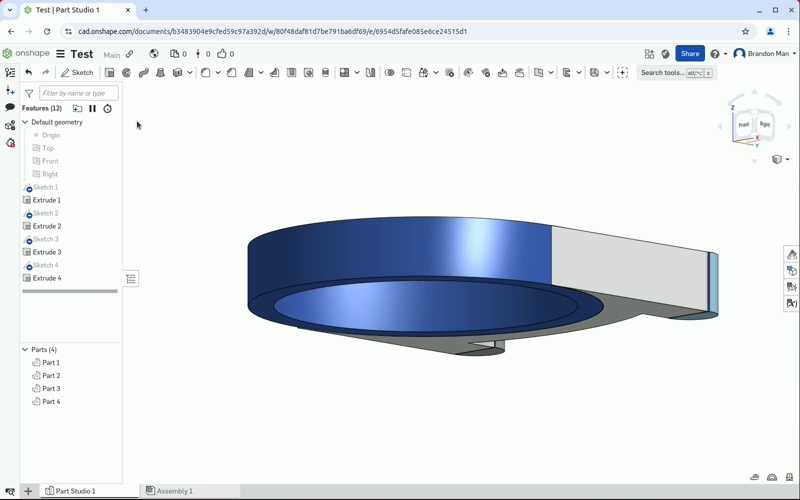
key(down, 3)
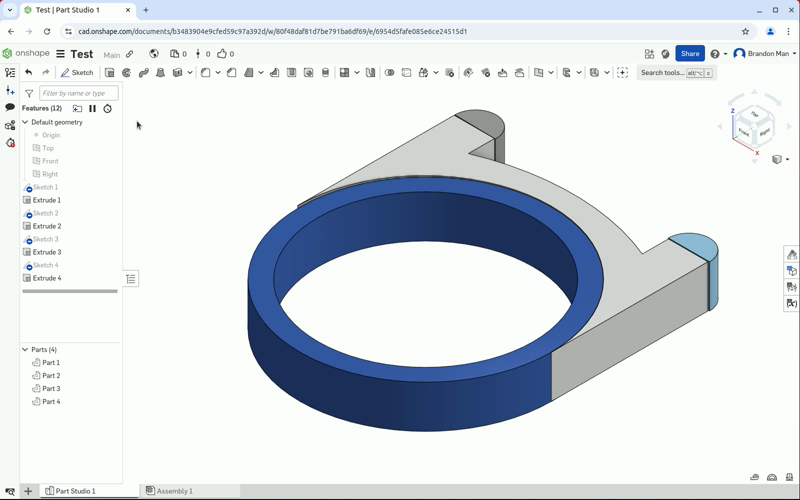
mouse_move(73, 189)
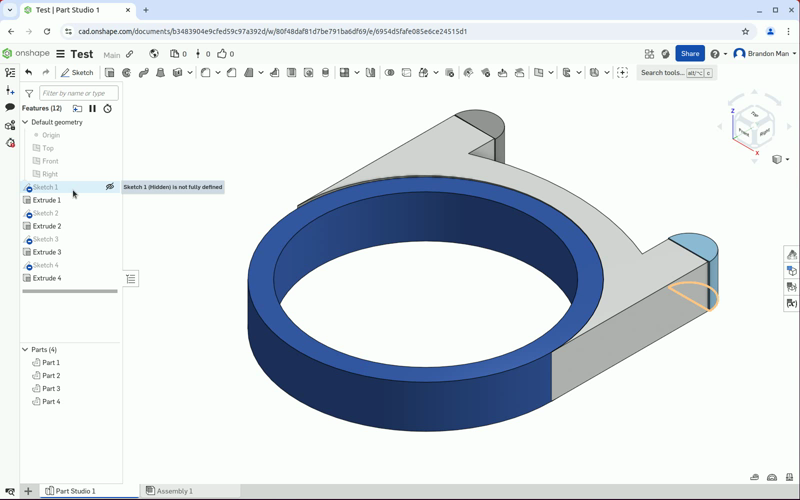
click(73, 189)